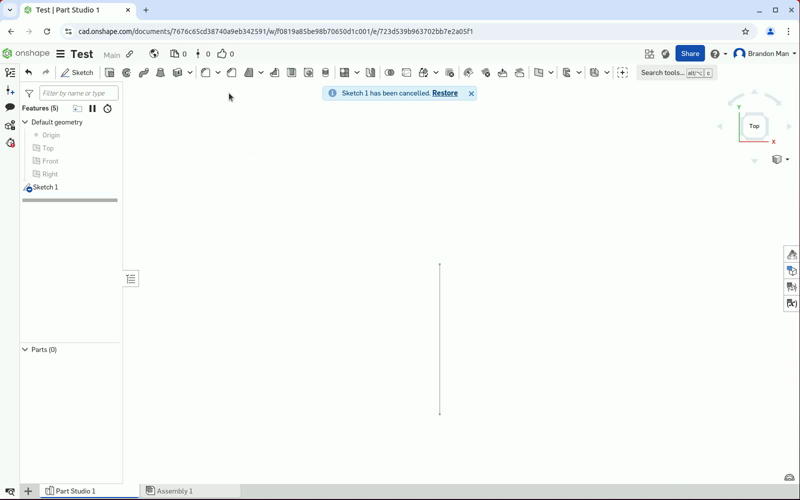
key(shift+h)
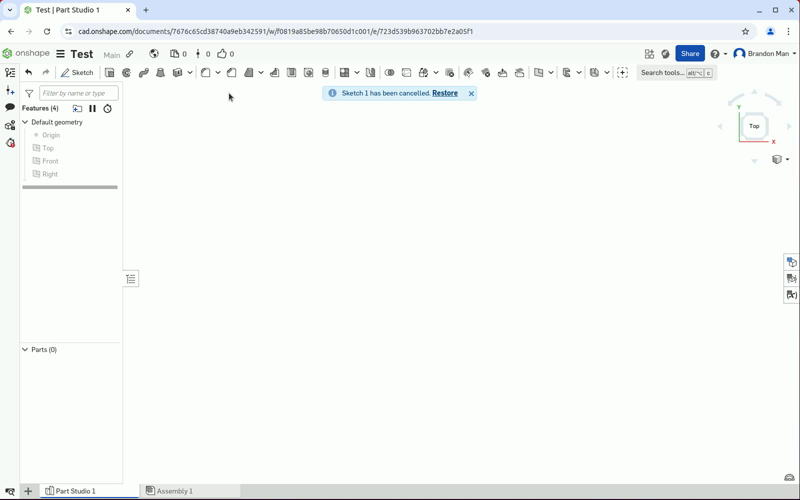
mouse_move(73, 352)
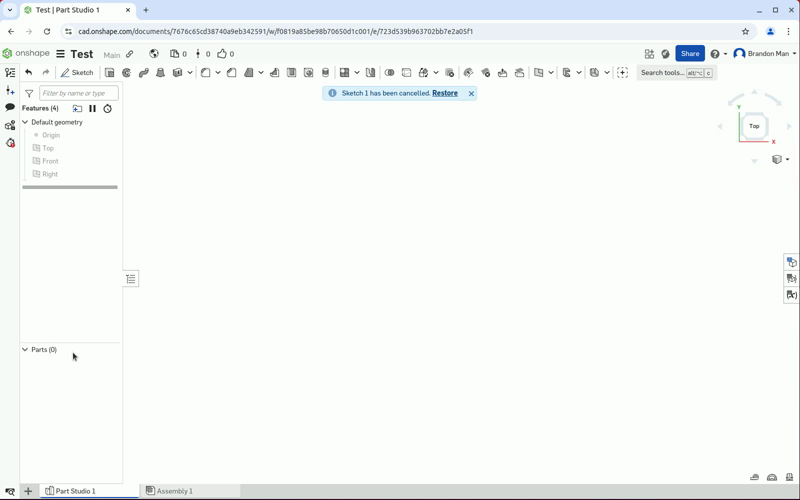
key(y)
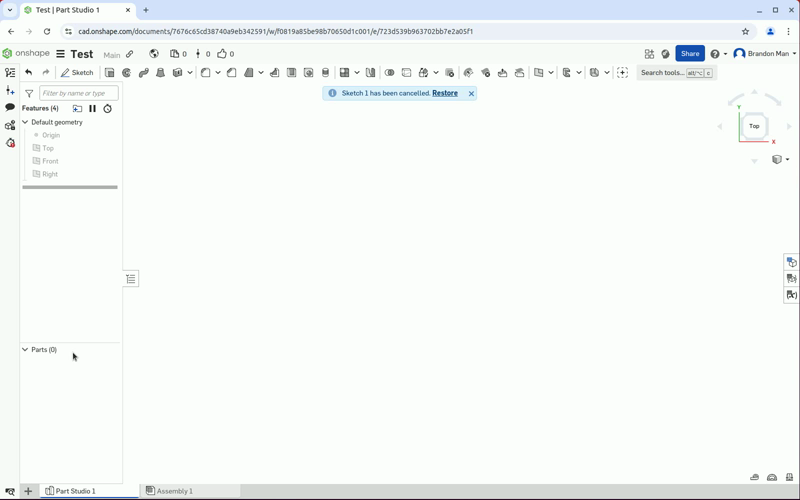
key(shift+p)
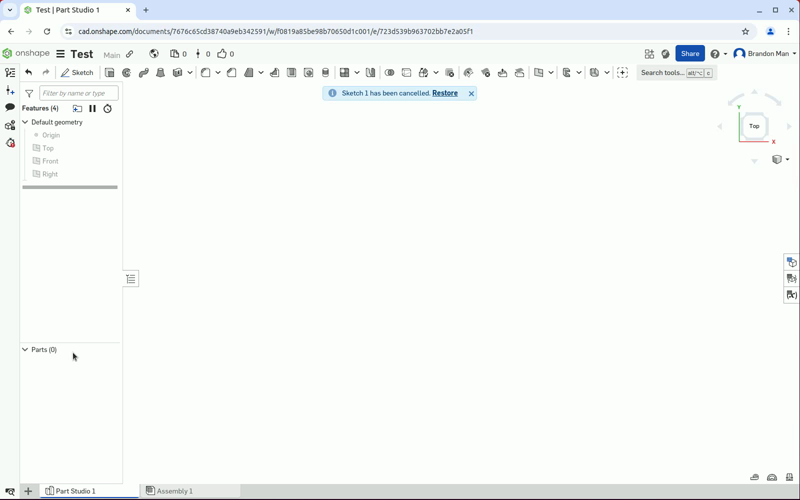
key(space)
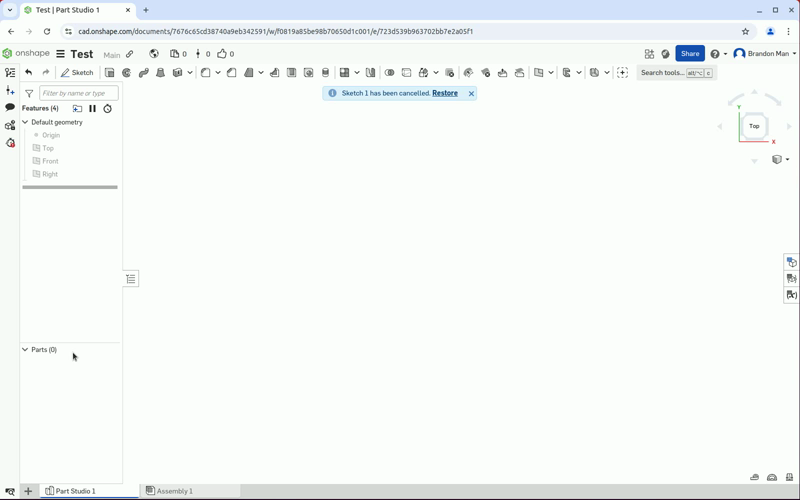
key_down(shift)
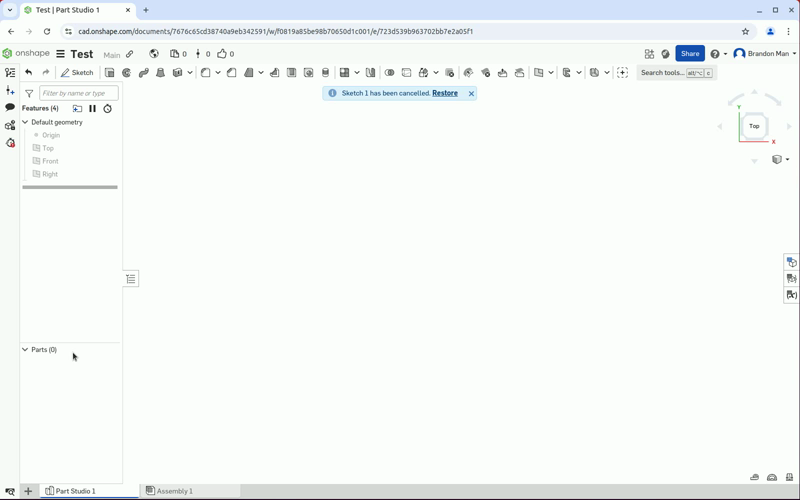
key(up)
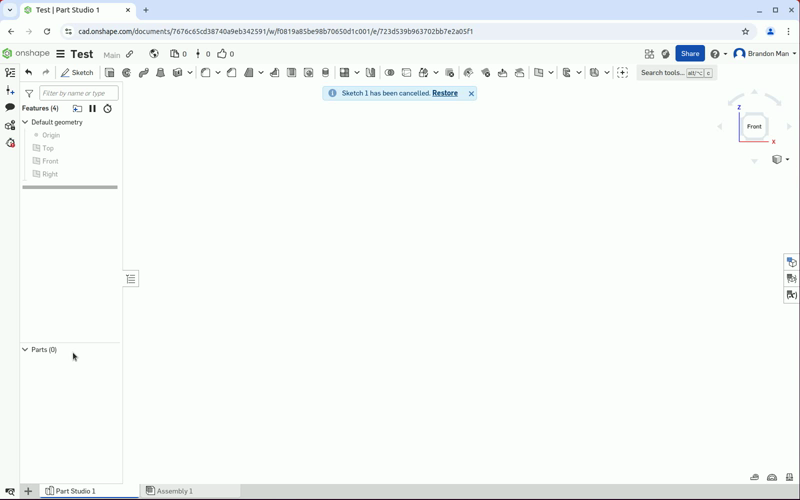
key_up(shift)
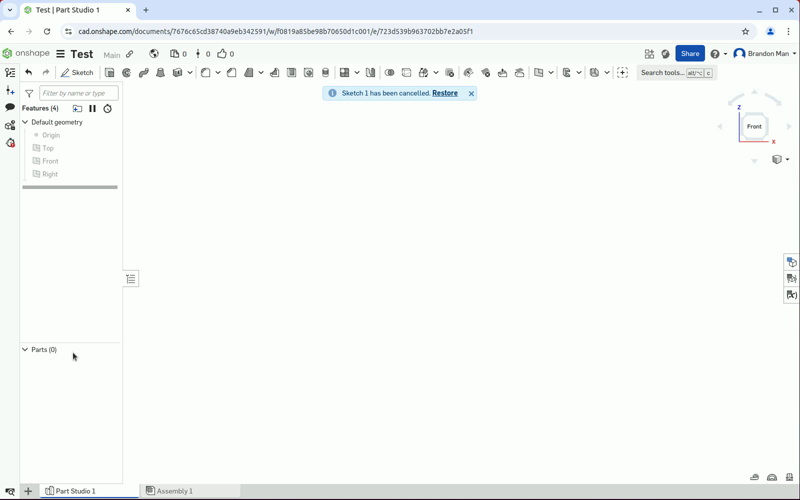
mouse_move(73, 352)
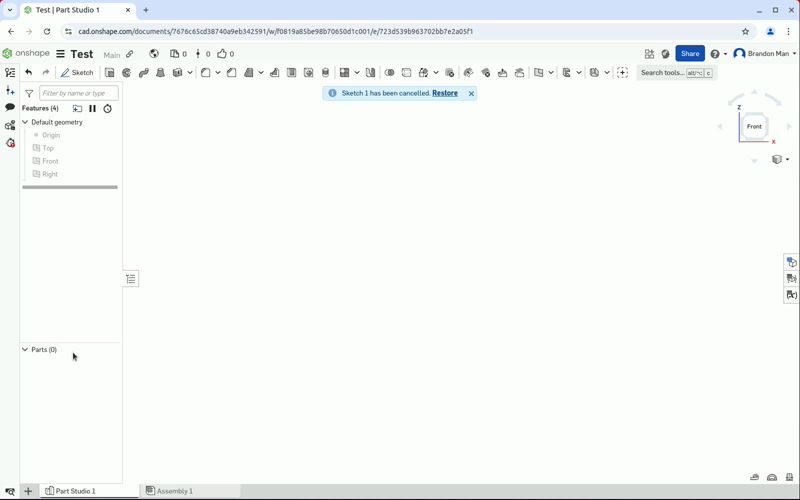
key(shift+y)
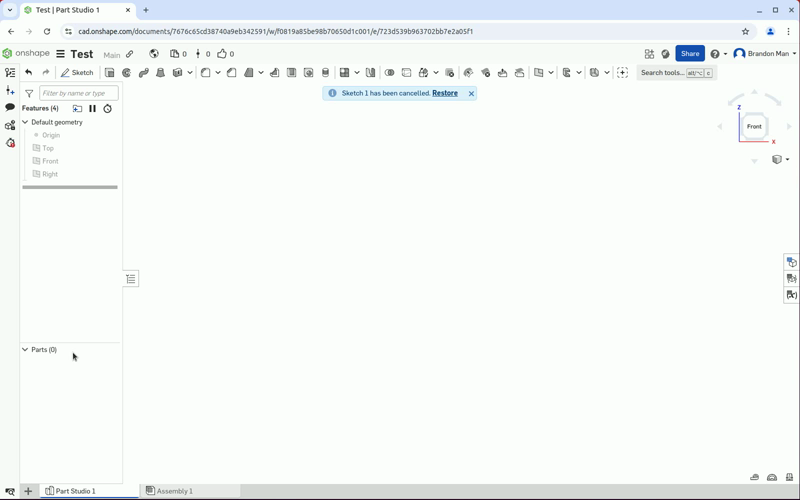
key(shift+s)
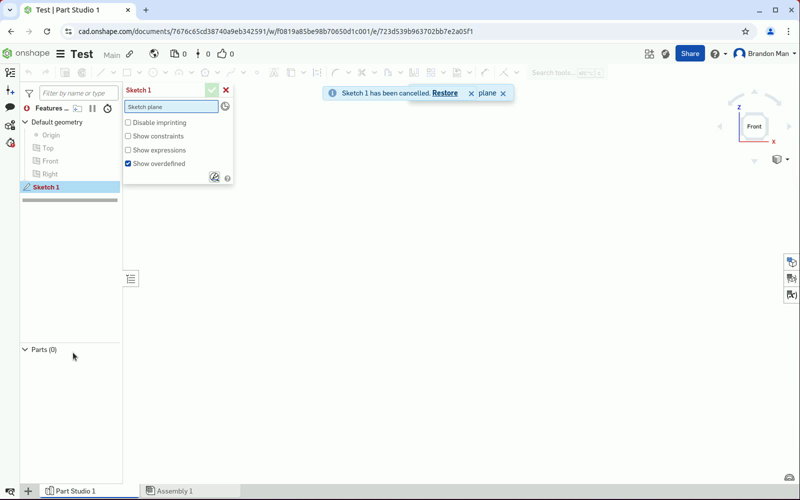
mouse_move(73, 163)
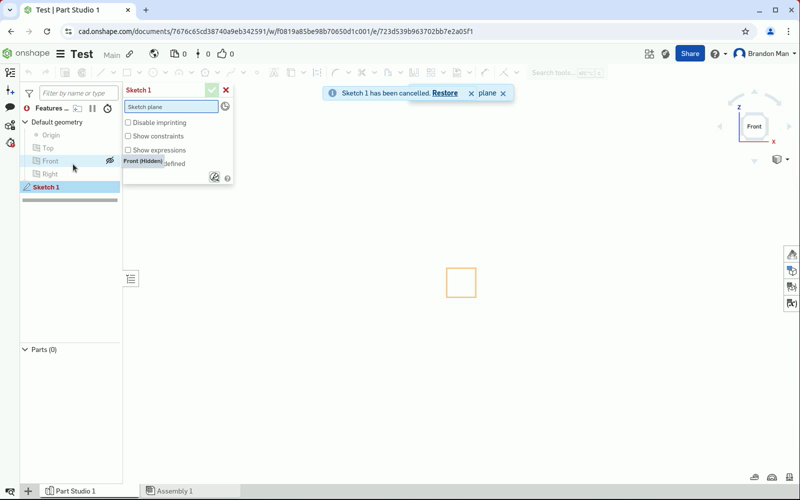
click(73, 163)
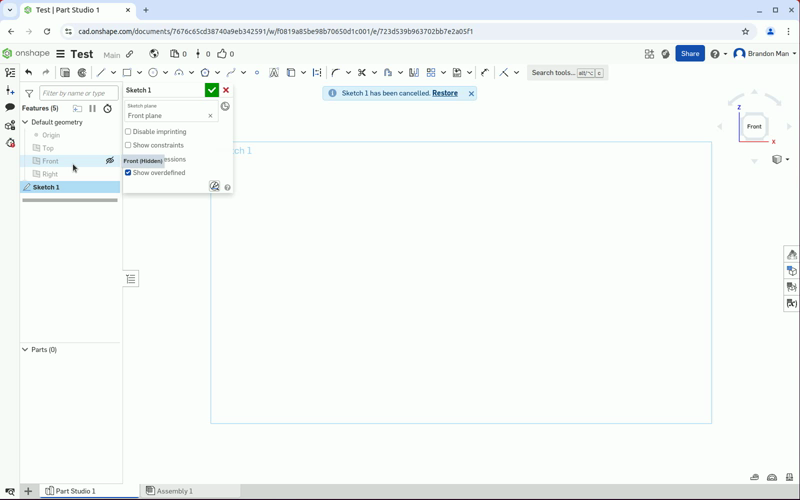
mouse_move(73, 352)
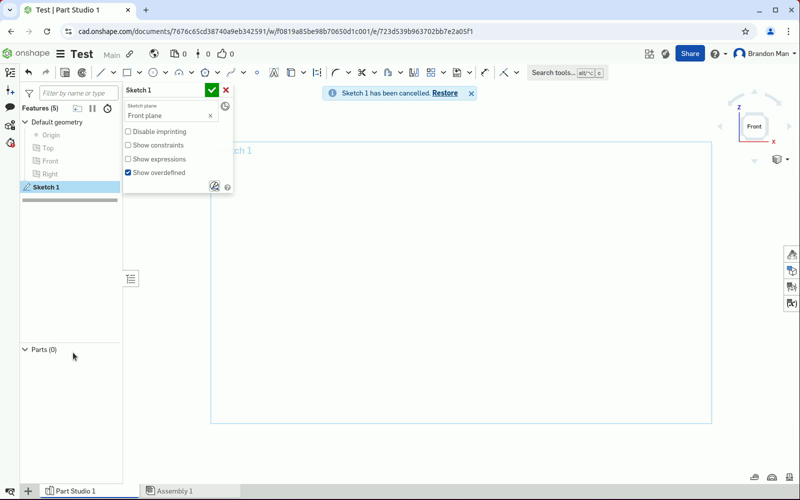
key(y)
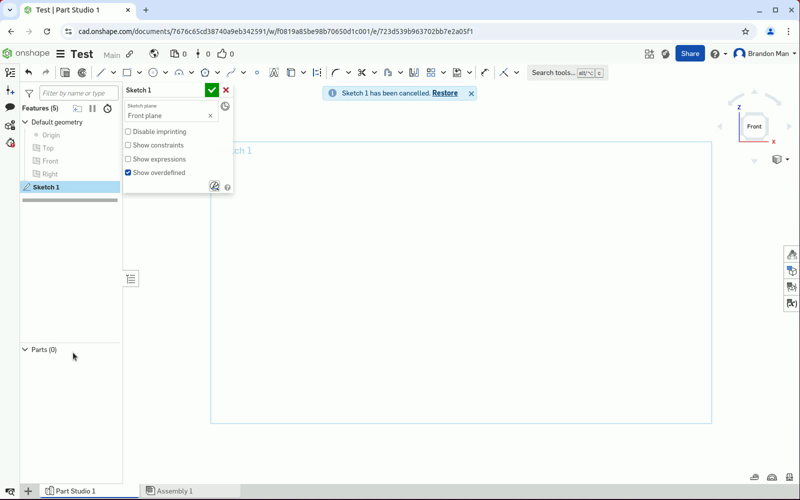
key(c)
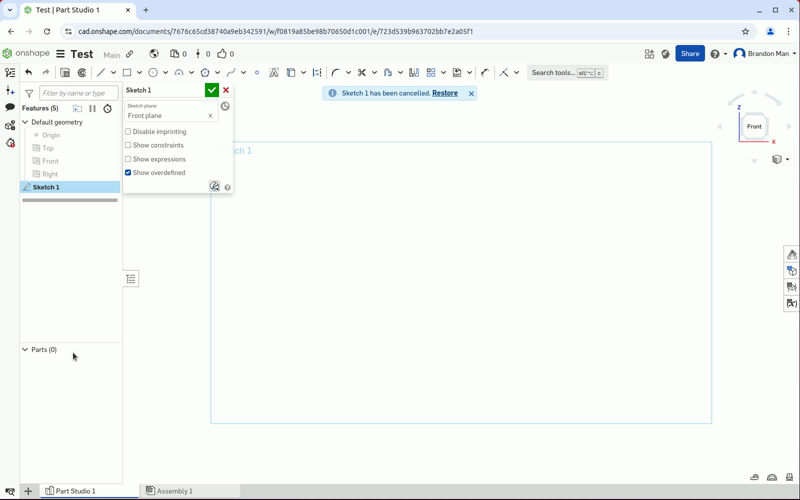
key_down(shift)
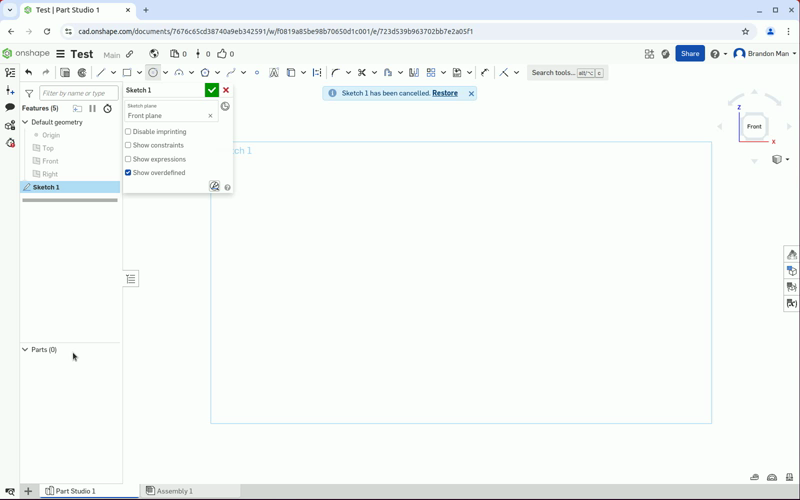
mouse_move(461, 282)
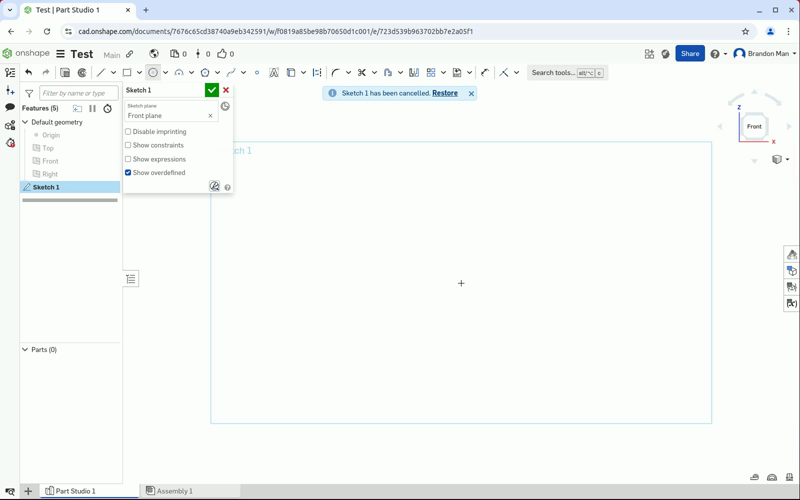
click(461, 282)
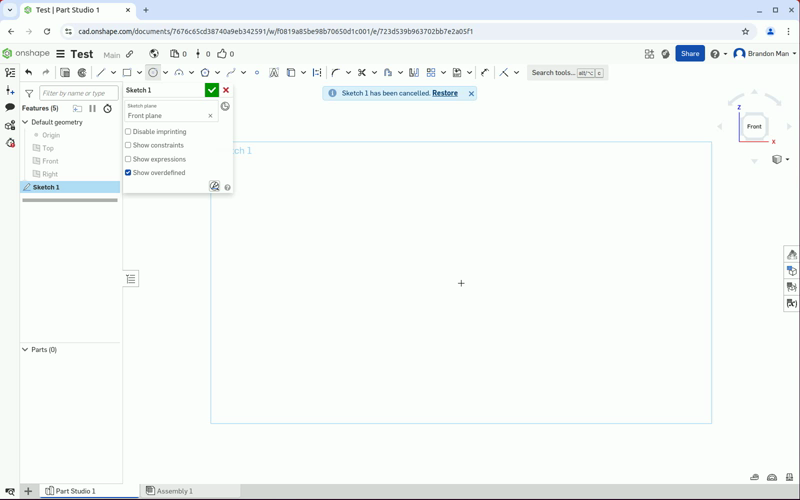
key_up(shift)
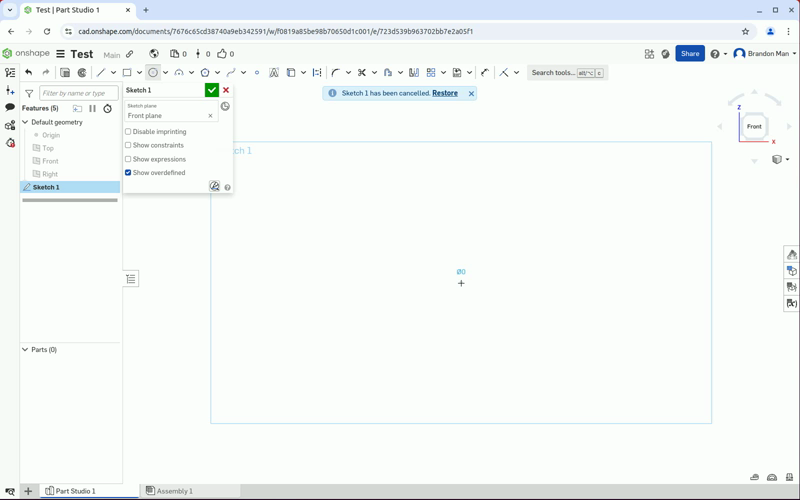
mouse_move(574, 282)
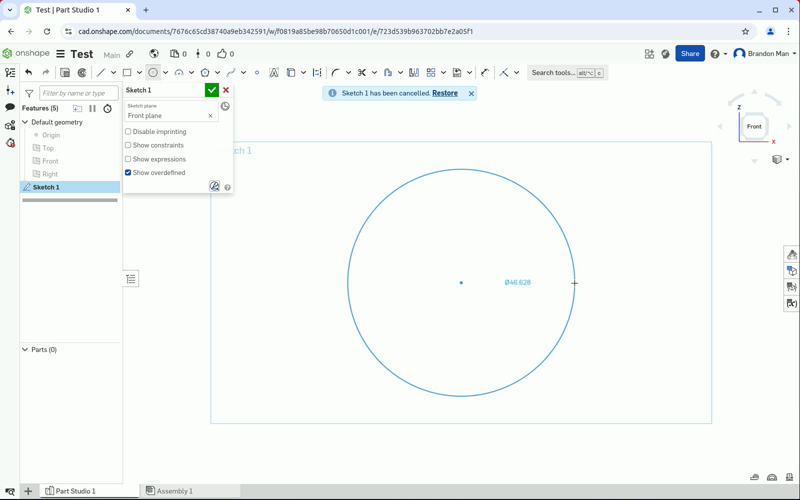
click(574, 282)
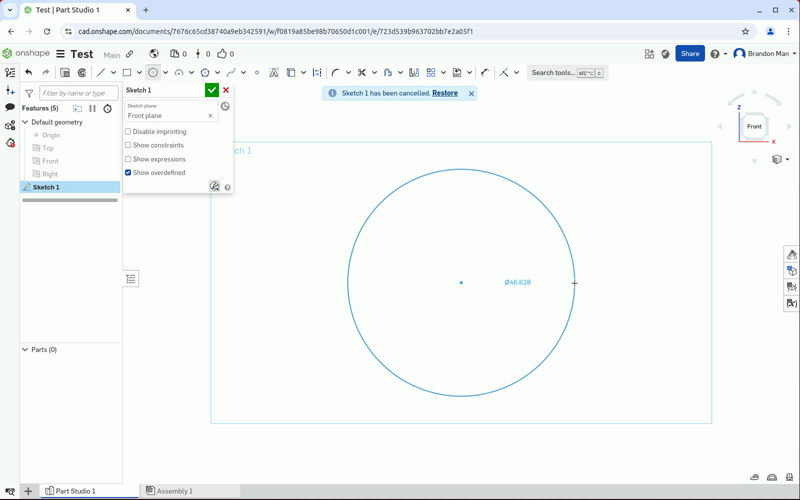
key(esc)
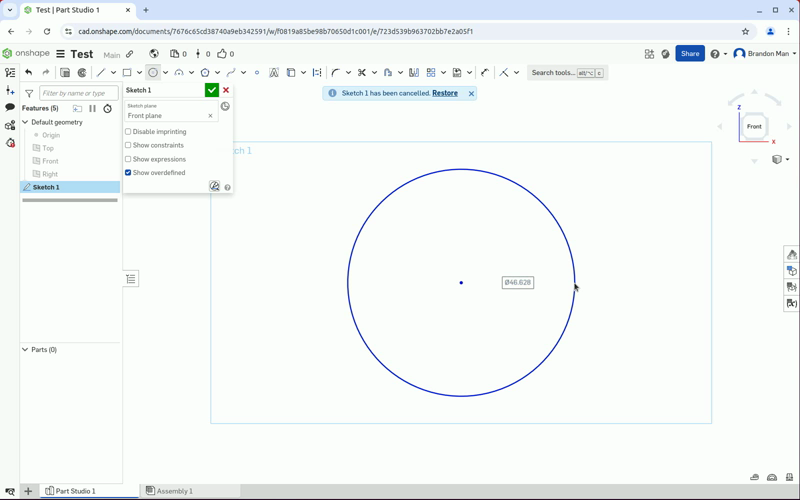
key(c)
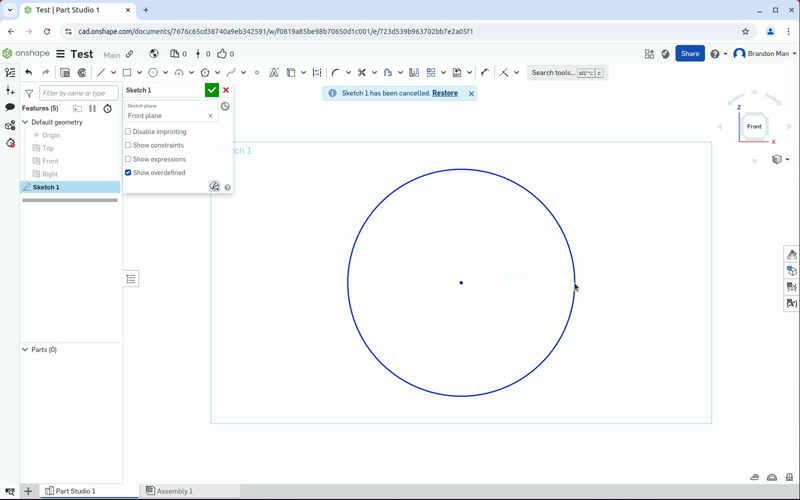
key_down(shift)
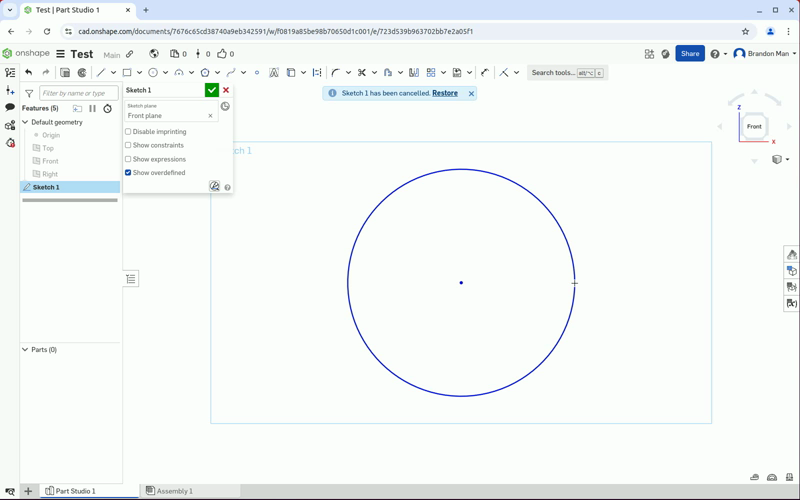
mouse_move(461, 282)
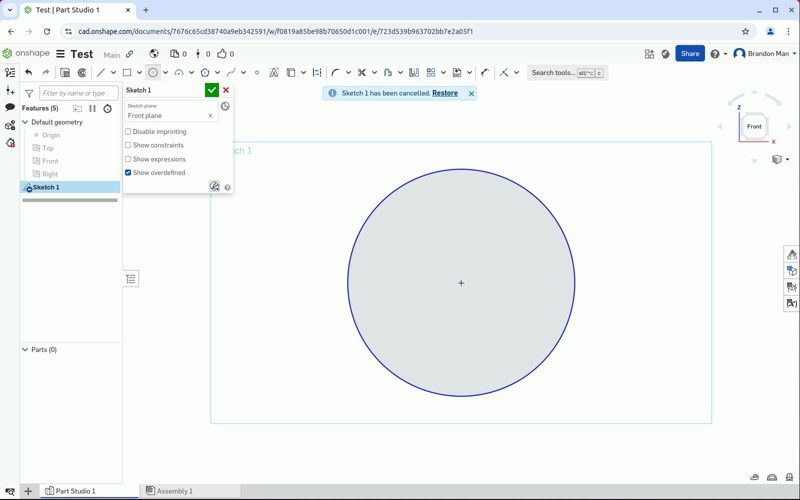
click(461, 282)
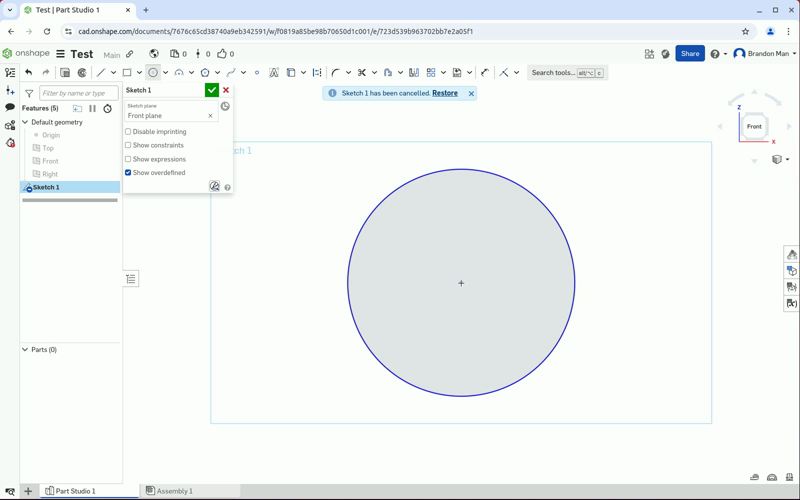
key_up(shift)
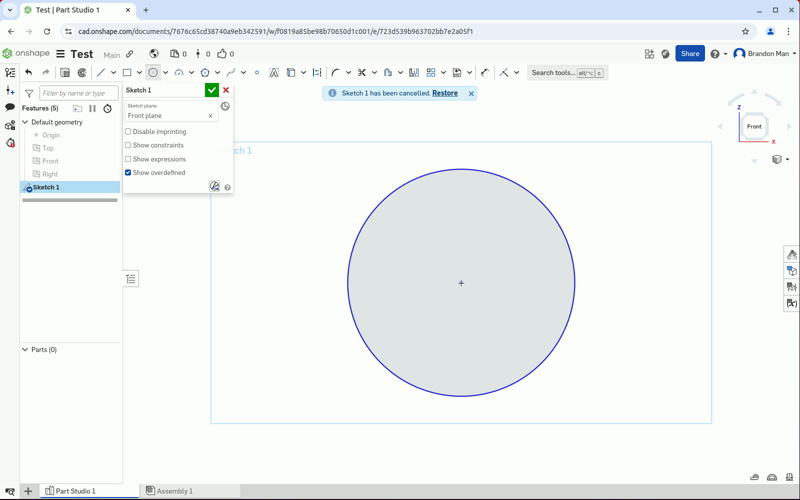
mouse_move(475, 282)
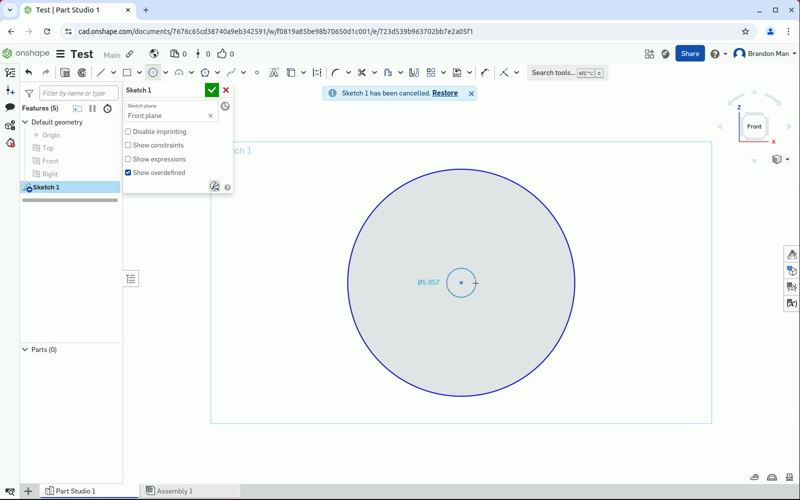
click(475, 282)
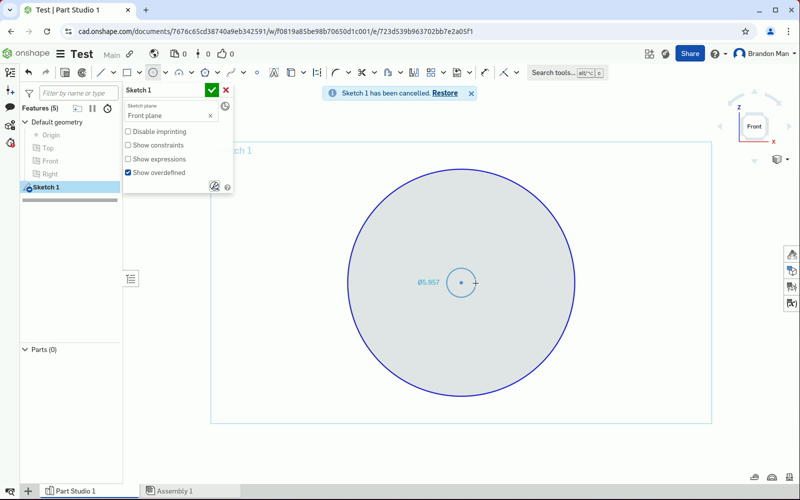
key(esc)
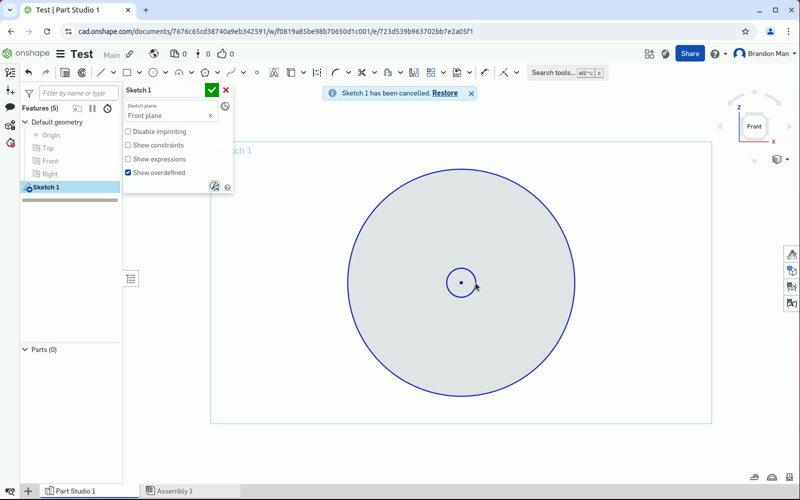
mouse_move(519, 230)
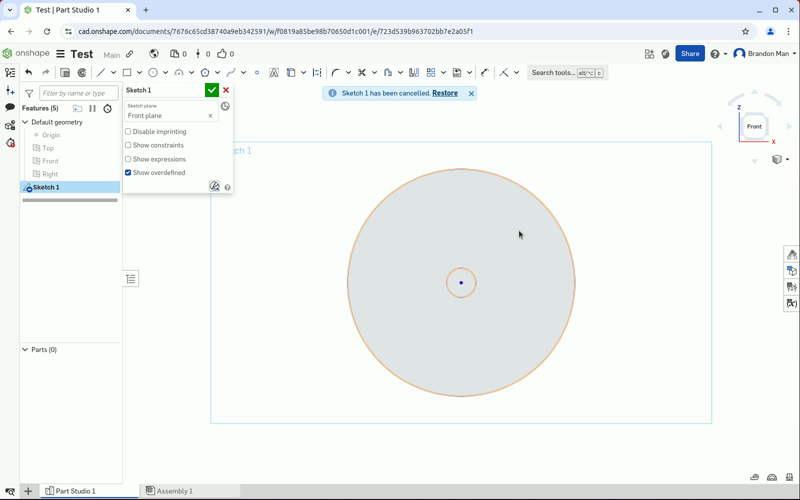
click(519, 230)
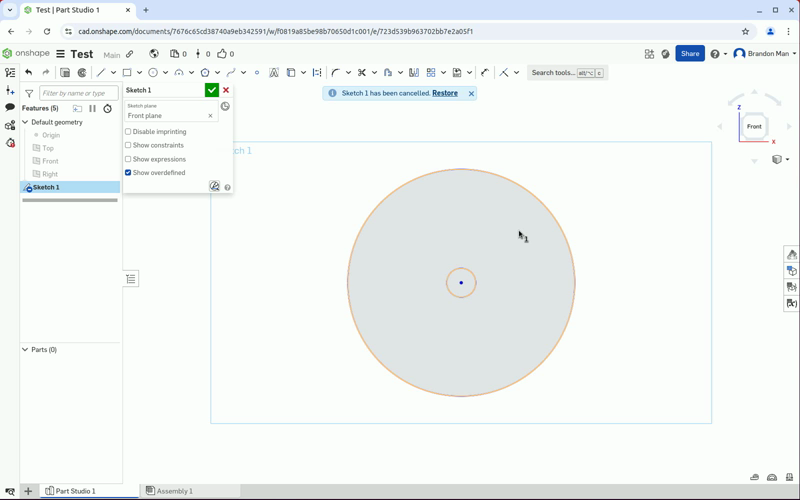
mouse_move(73, 352)
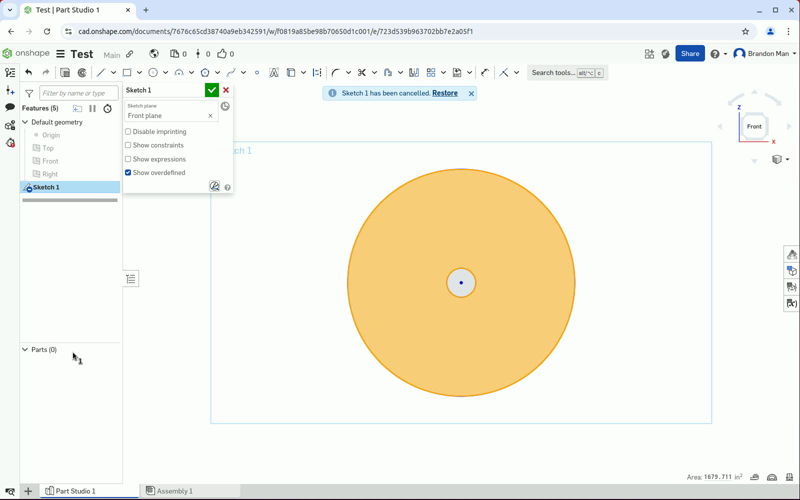
key(shift+y)
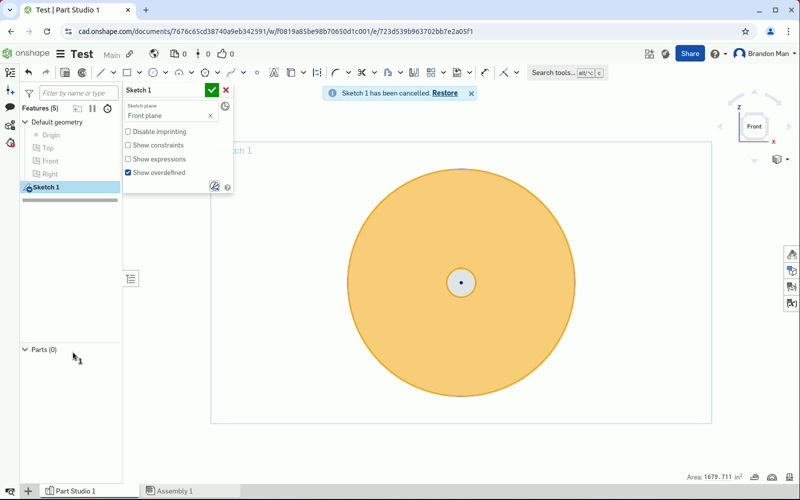
key(shift+e)
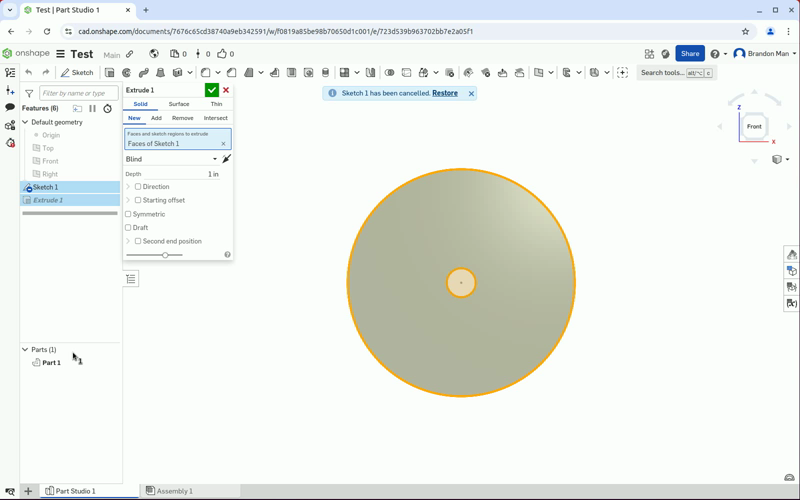
mouse_move(143, 106)
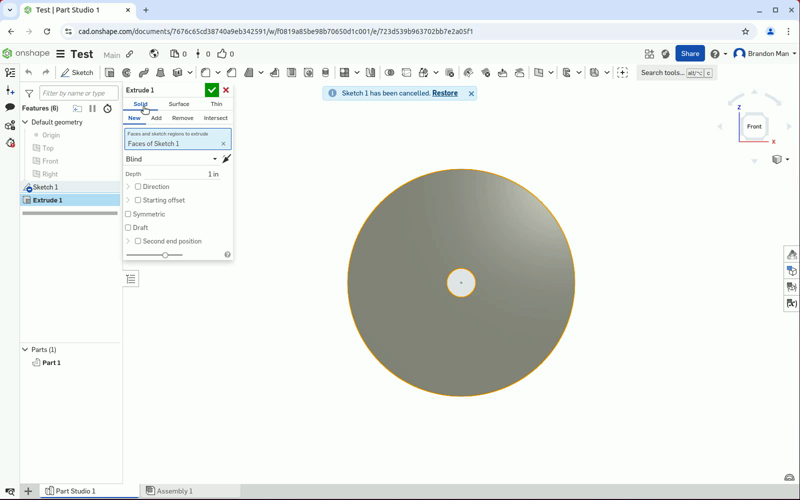
click(143, 106)
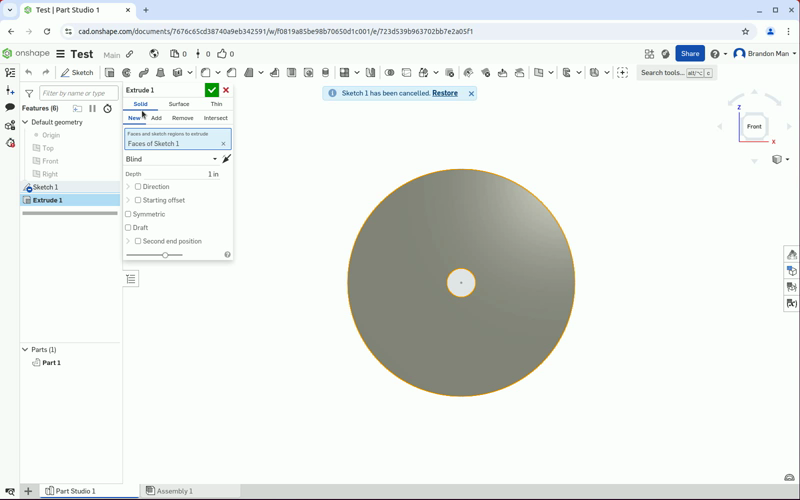
mouse_move(137, 120)
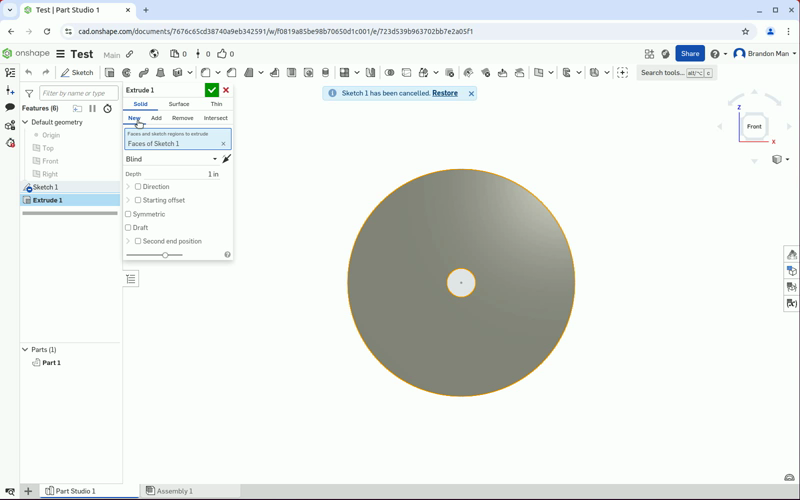
click(137, 120)
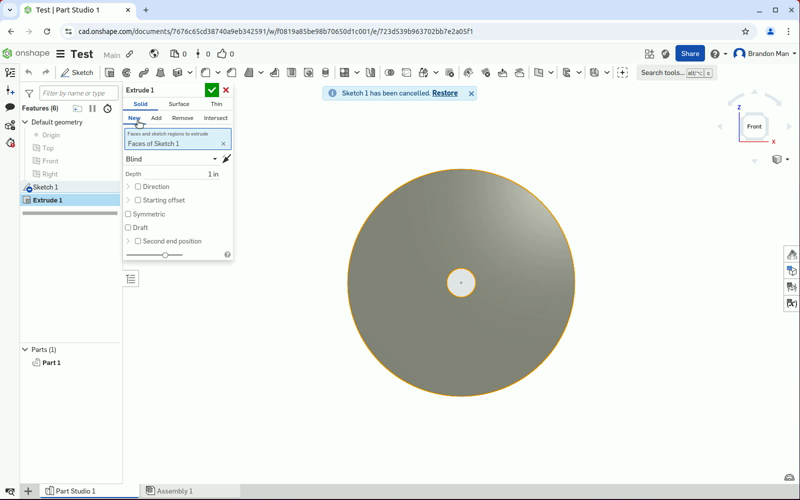
key(tab, 4)
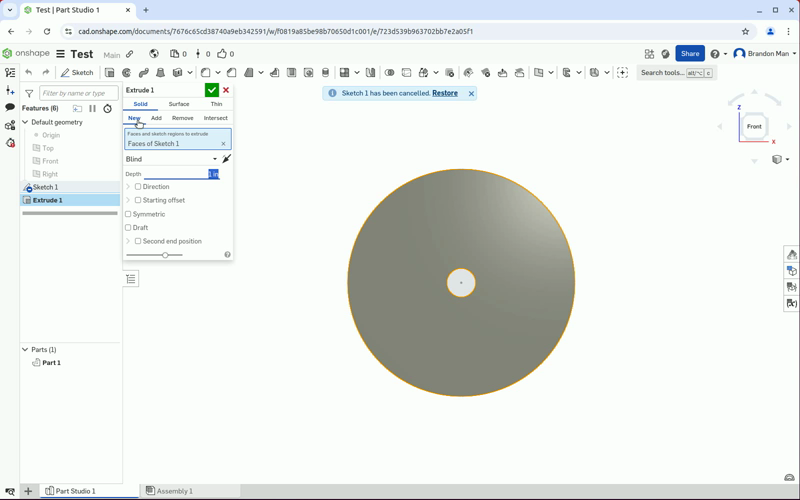
text(15.165)
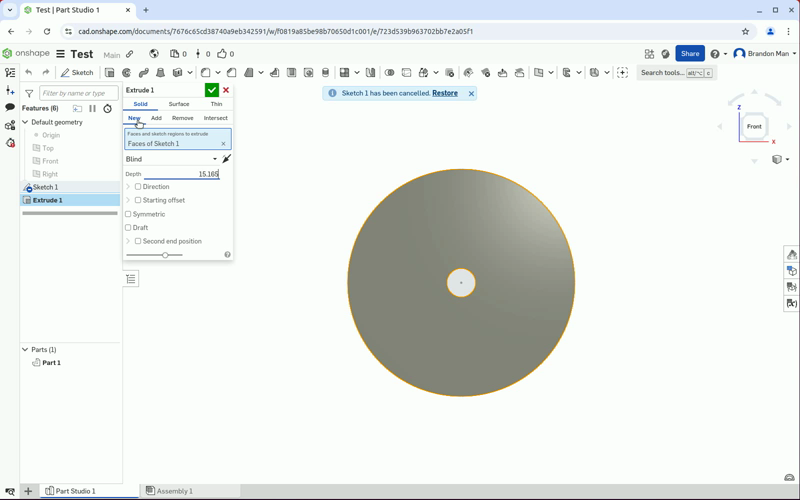
key(enter)
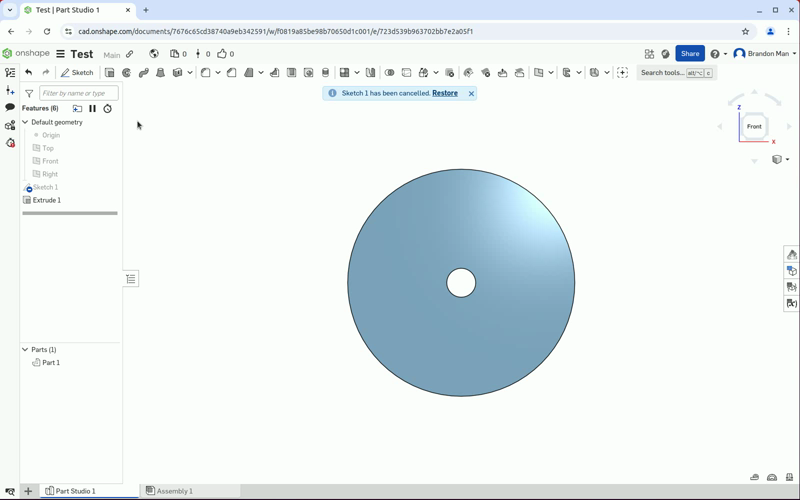
key(shift+h)
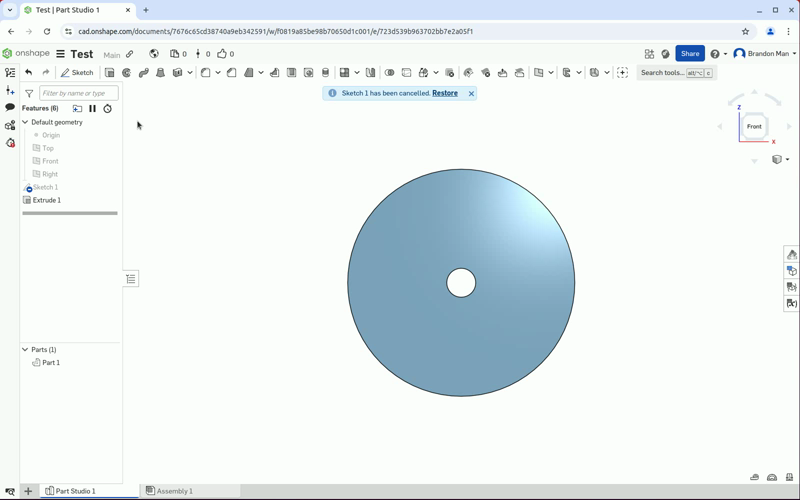
key(shift+h)
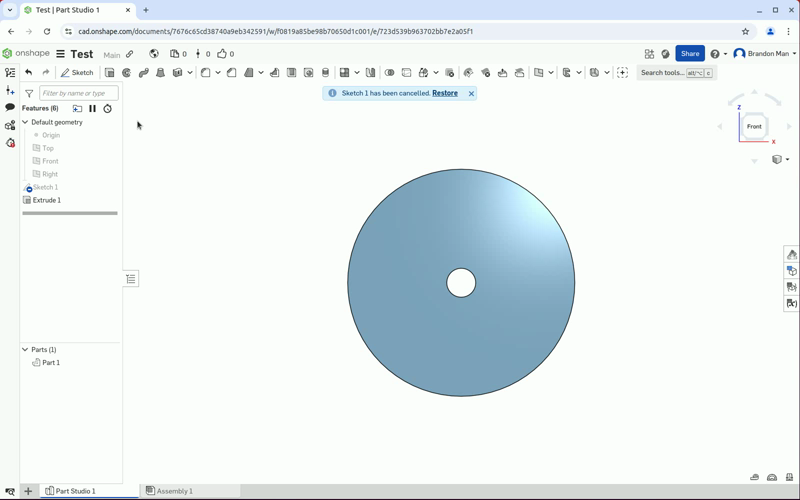
mouse_move(73, 189)
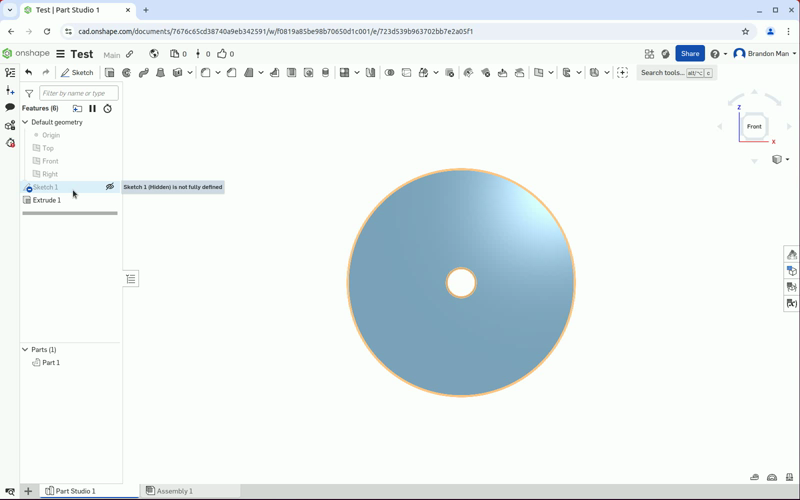
click(73, 189)
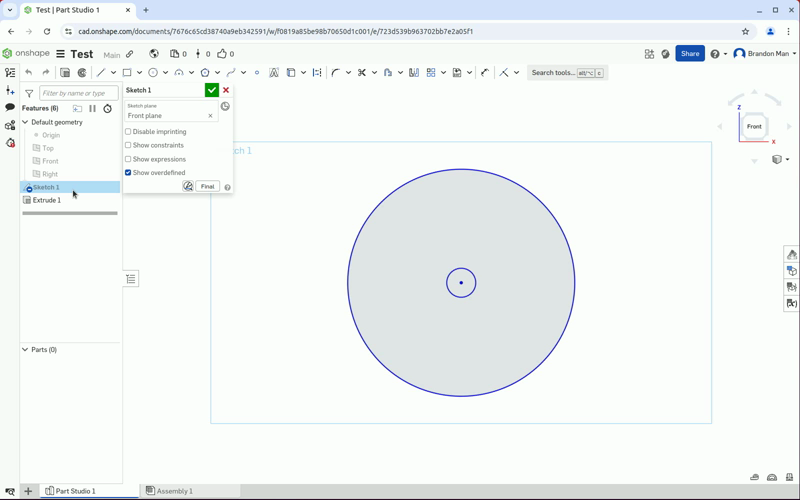
mouse_move(229, 92)
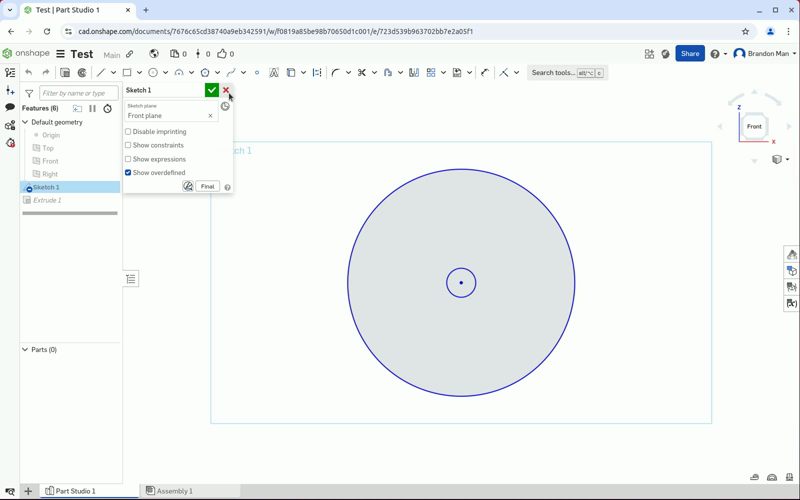
click(229, 92)
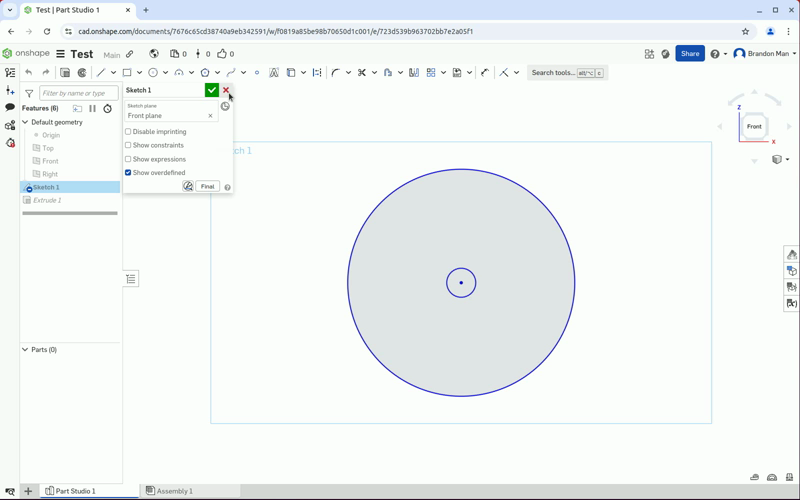
key(shift+s)
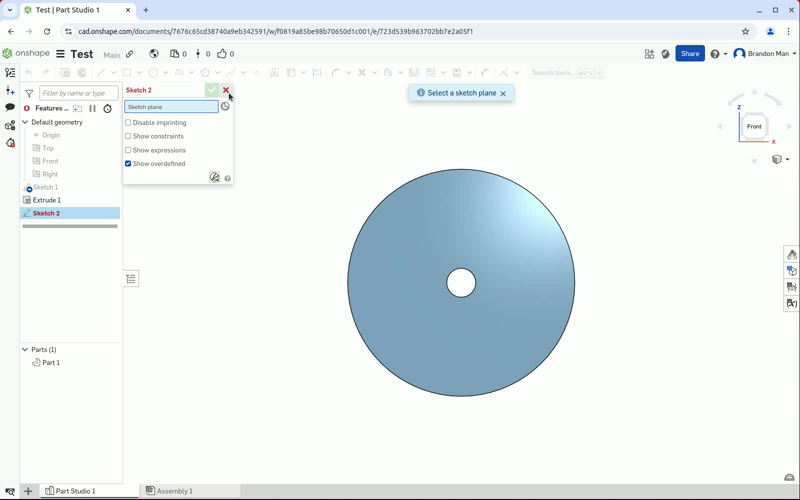
mouse_move(73, 163)
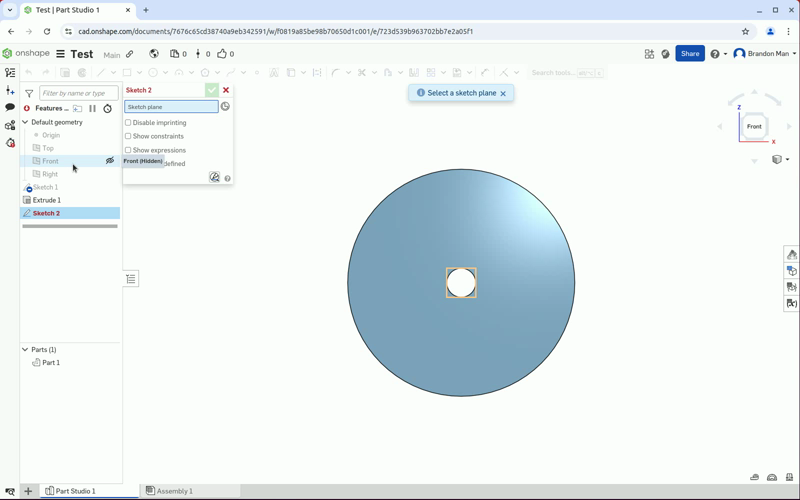
click(73, 163)
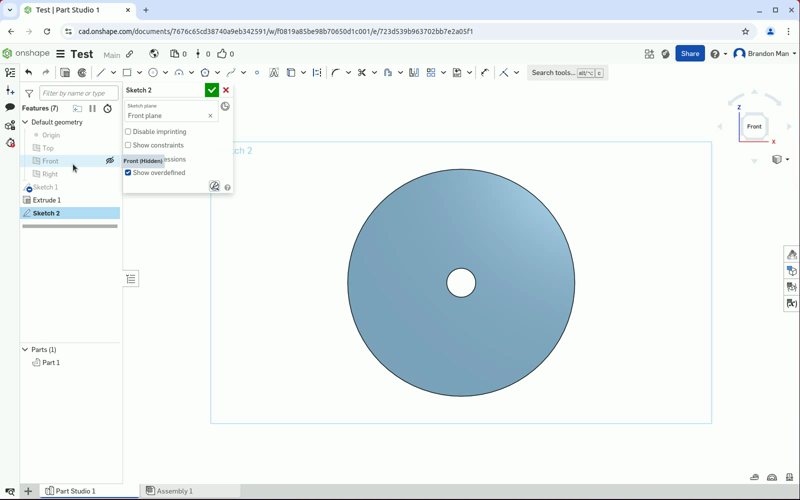
mouse_move(73, 352)
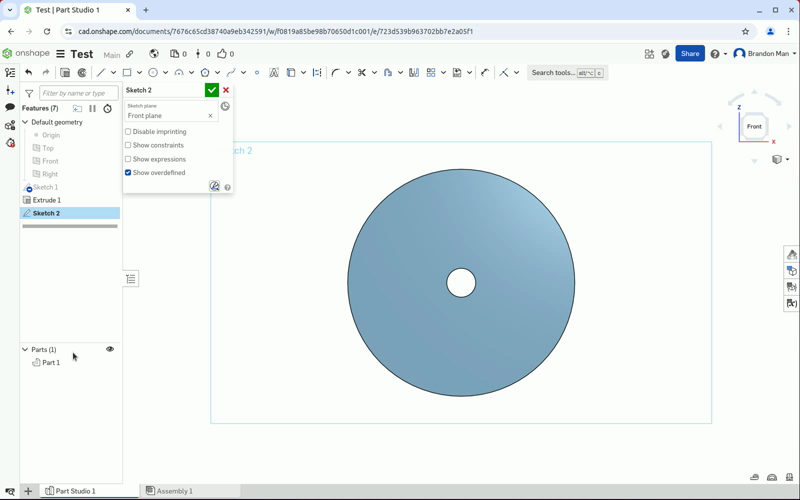
key(y)
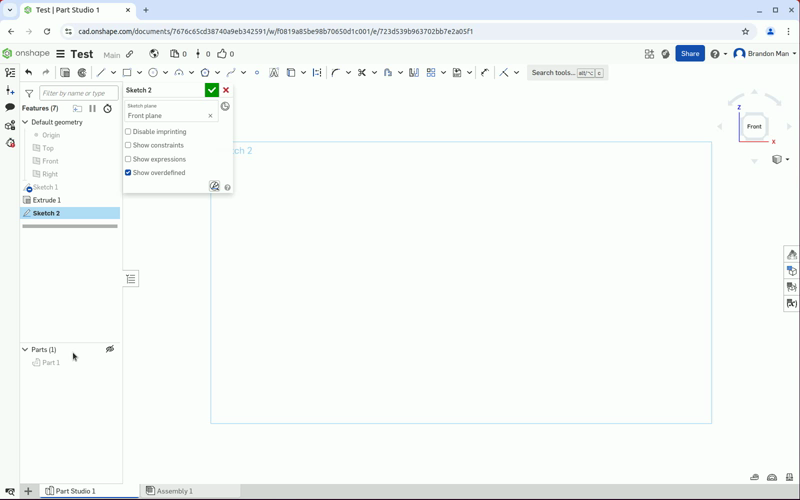
key(l)
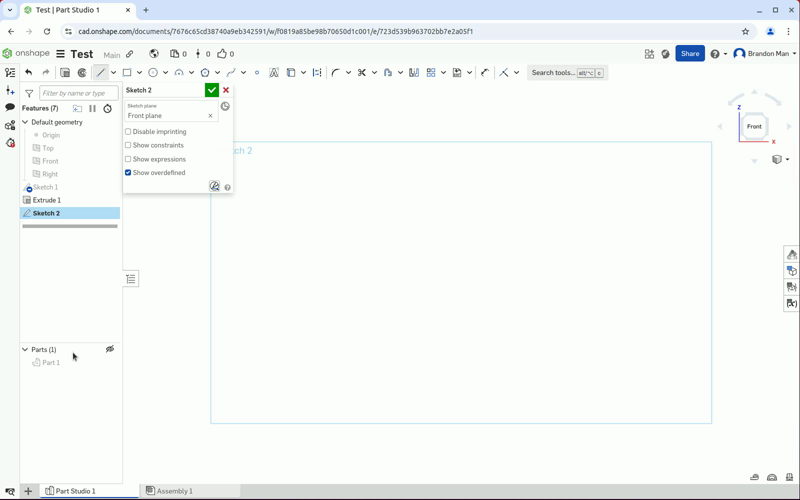
key_down(shift)
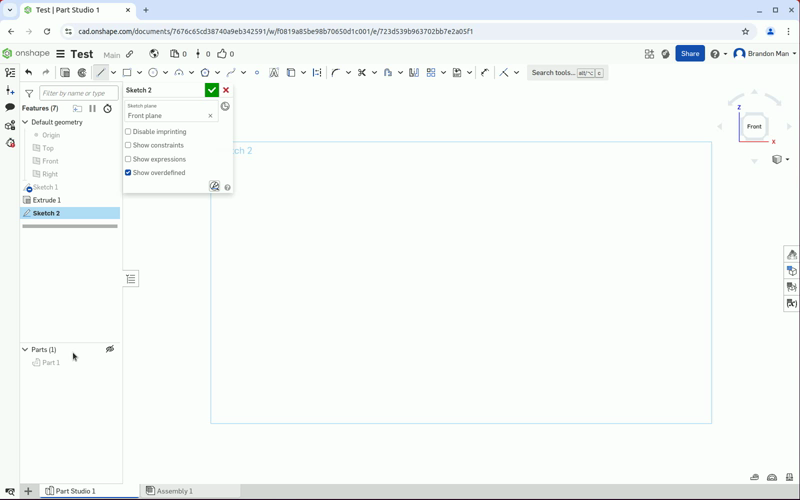
mouse_move(456, 246)
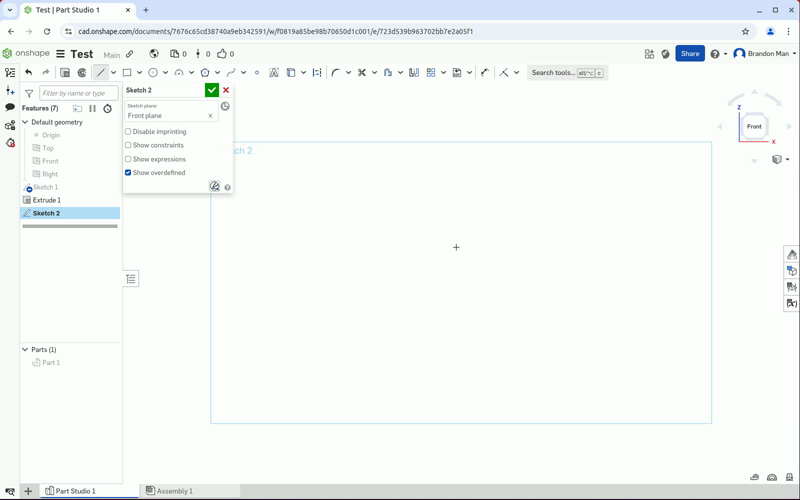
click(456, 246)
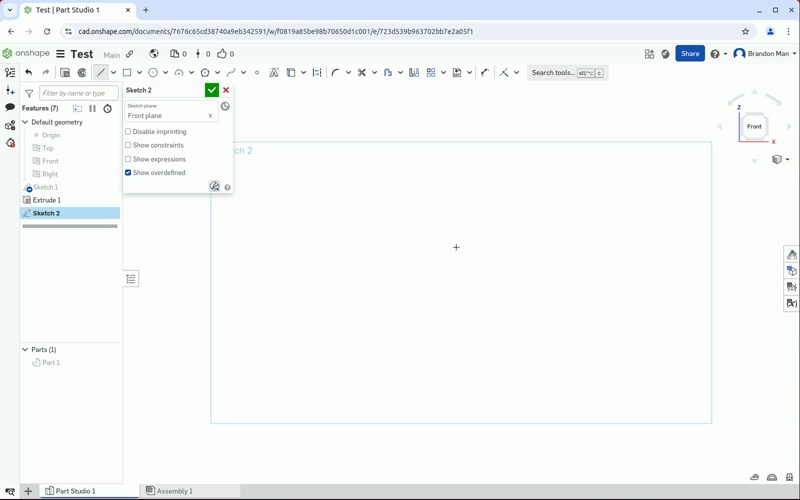
key_up(shift)
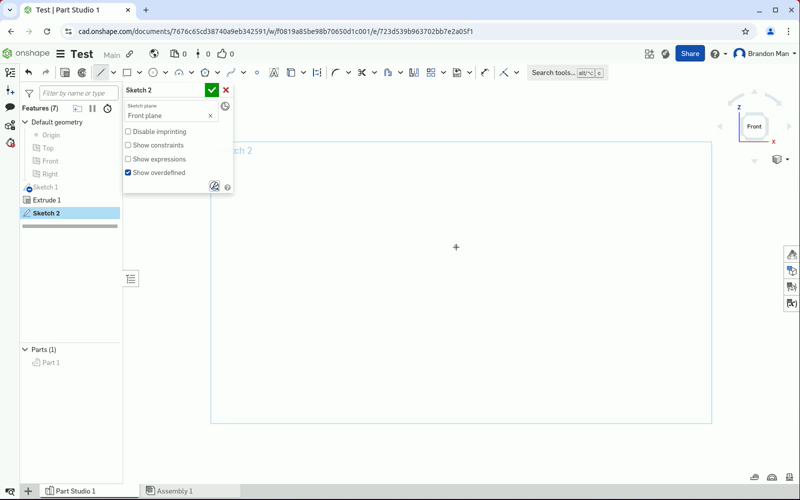
key_down(shift)
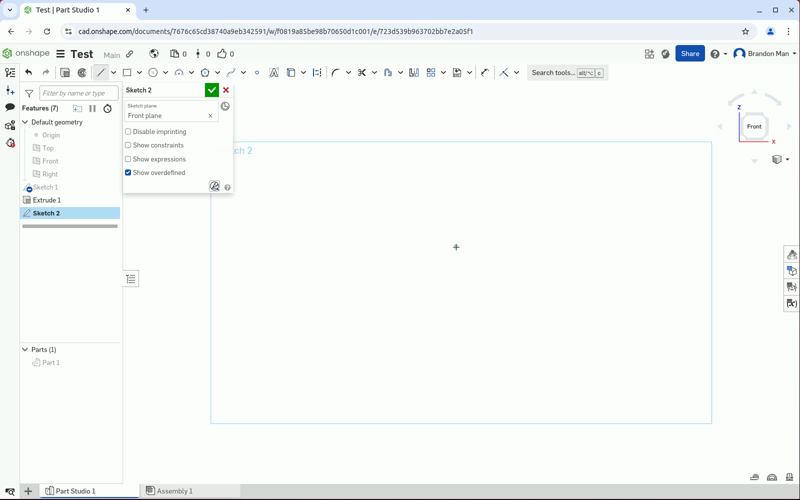
mouse_move(486, 246)
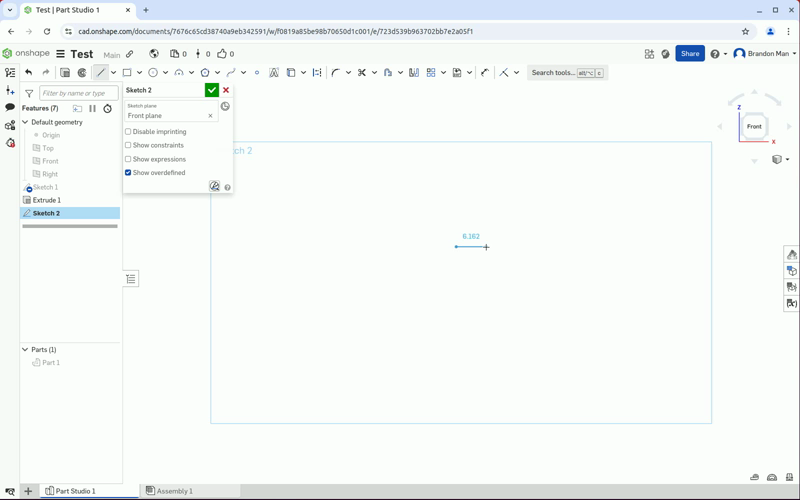
mouse_move(495, 268)
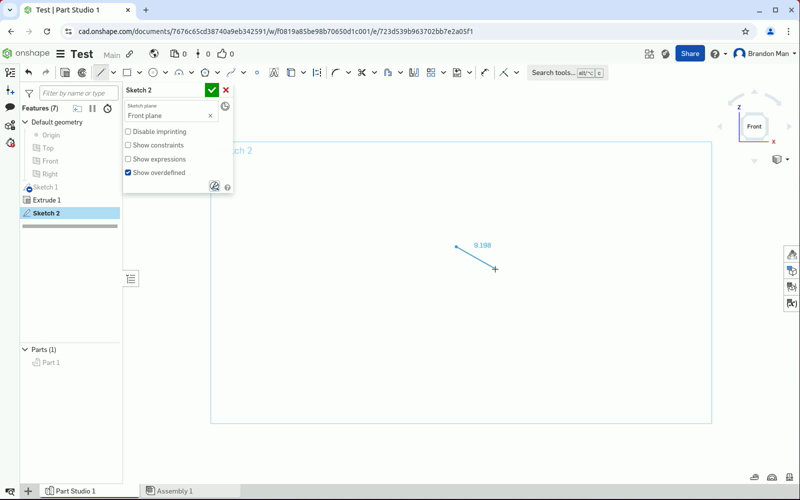
click(495, 268)
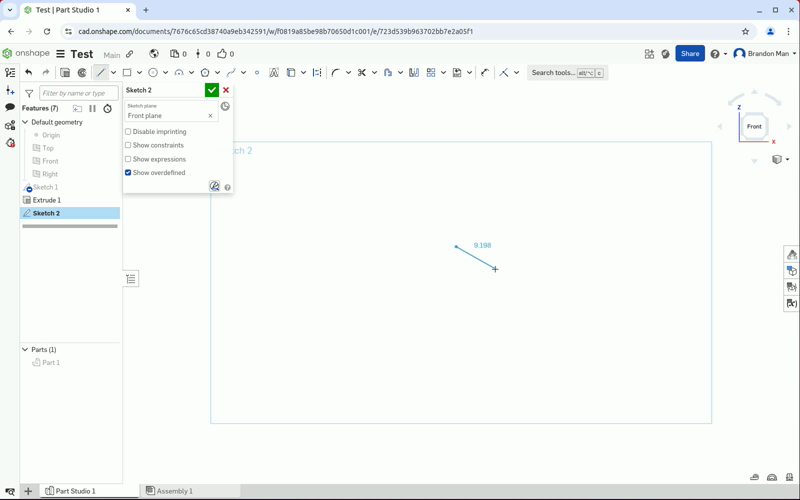
key_up(shift)
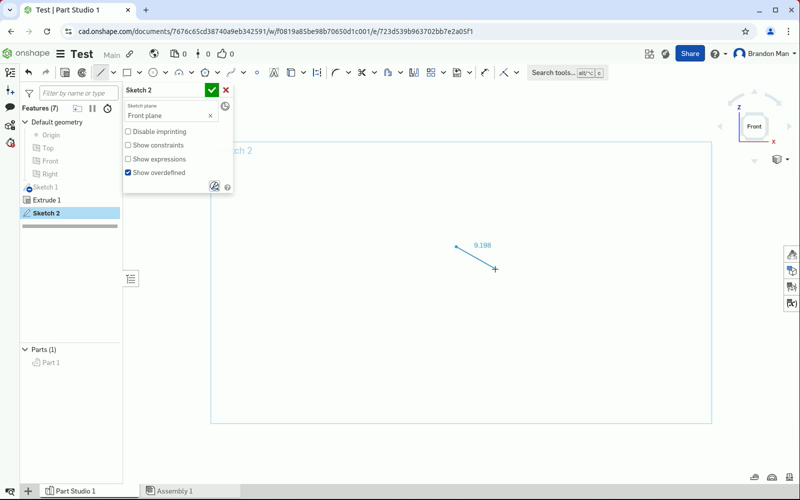
key_down(shift)
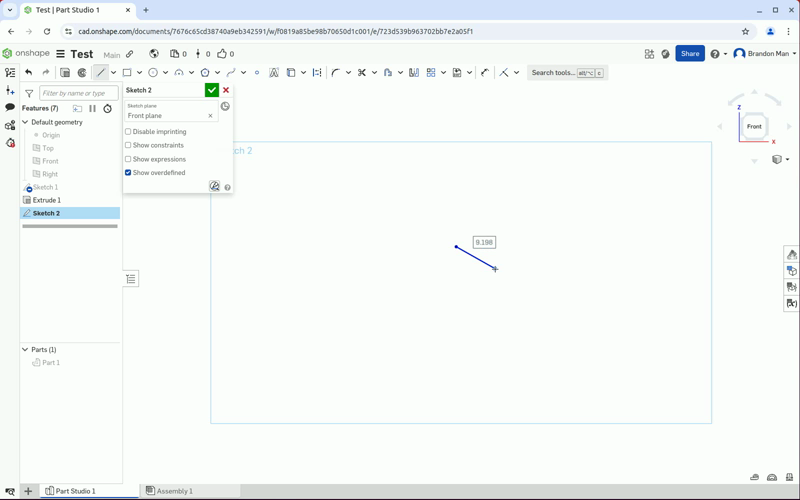
mouse_move(556, 163)
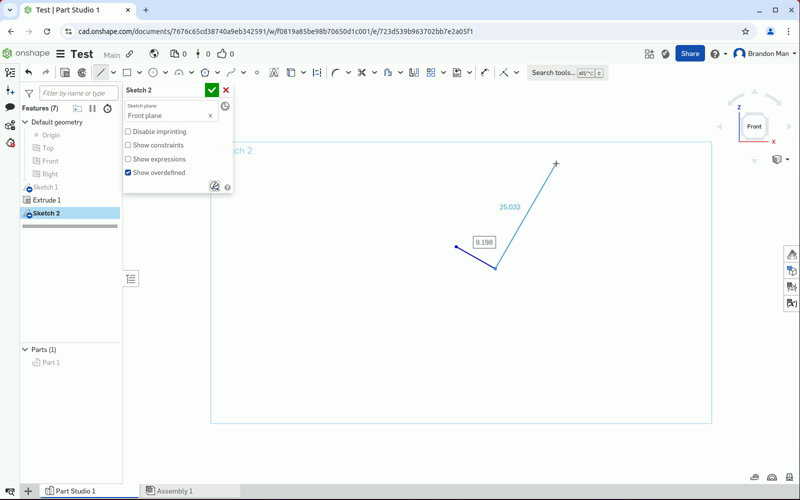
click(556, 163)
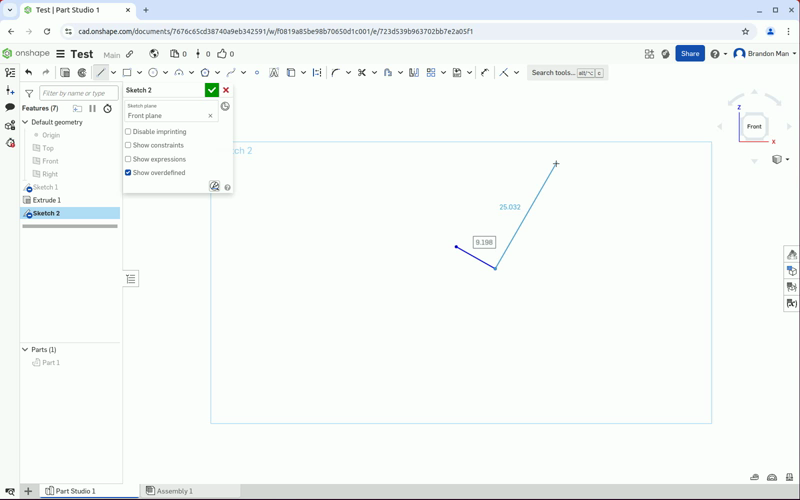
key_up(shift)
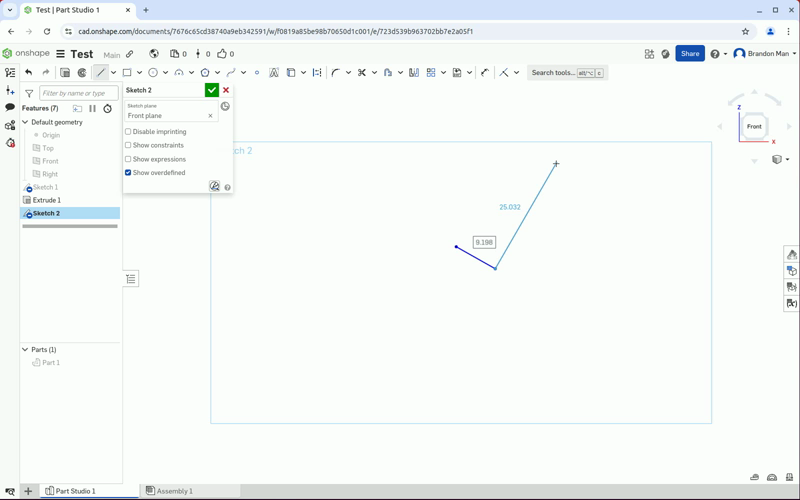
key_down(shift)
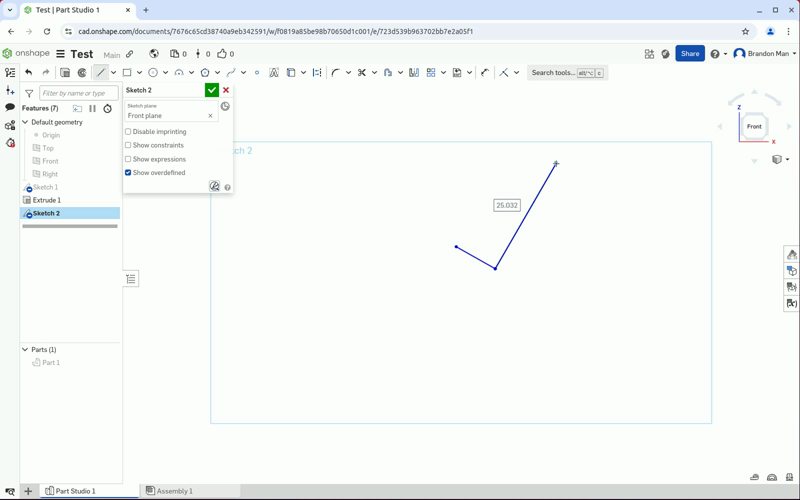
mouse_move(586, 163)
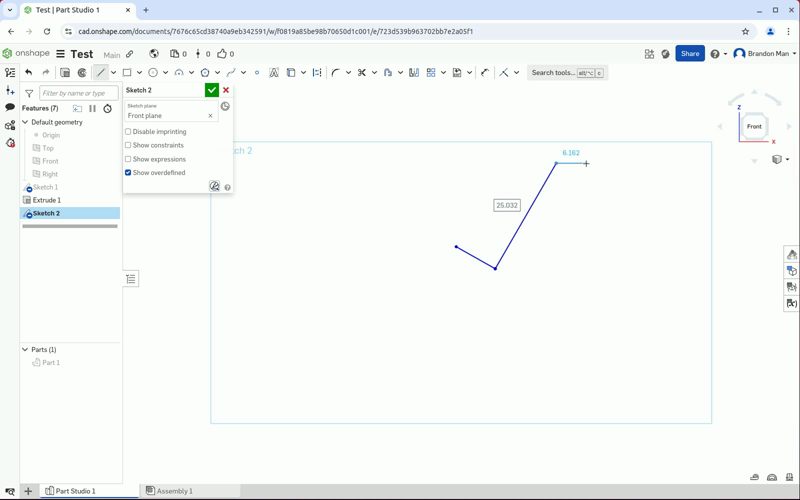
mouse_move(517, 141)
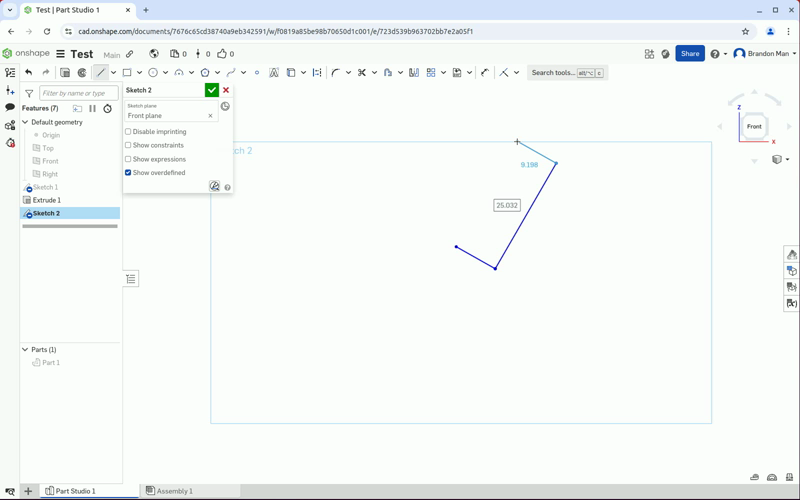
click(517, 141)
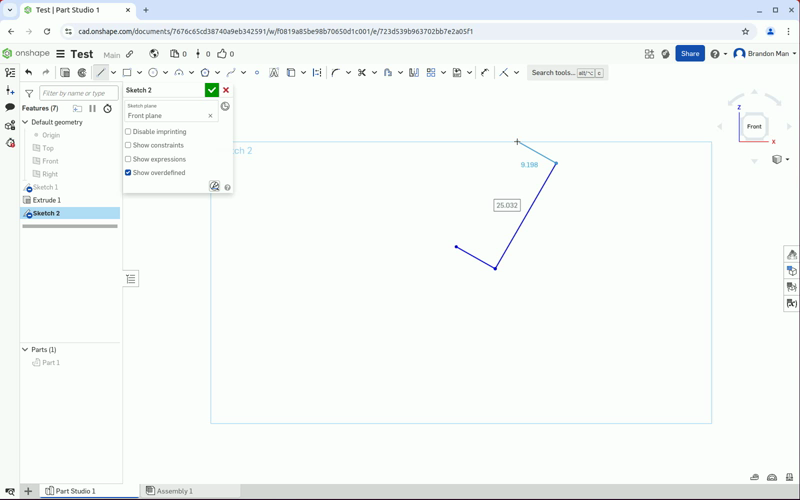
key_up(shift)
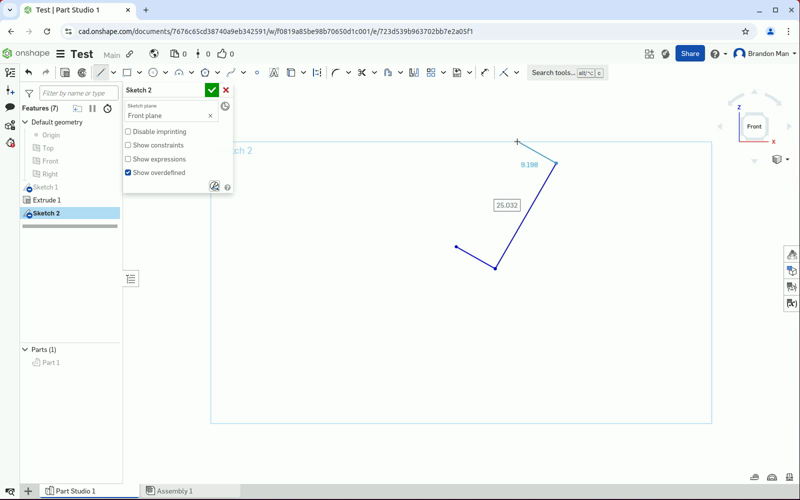
key_down(shift)
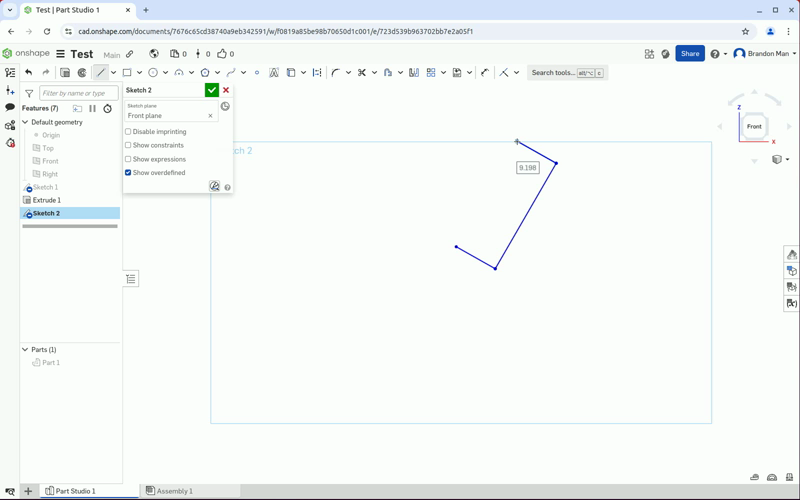
mouse_move(456, 246)
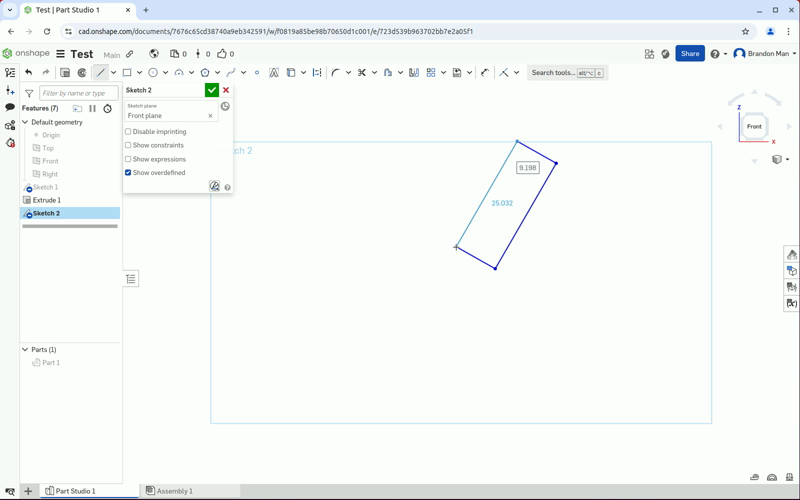
key_up(shift)
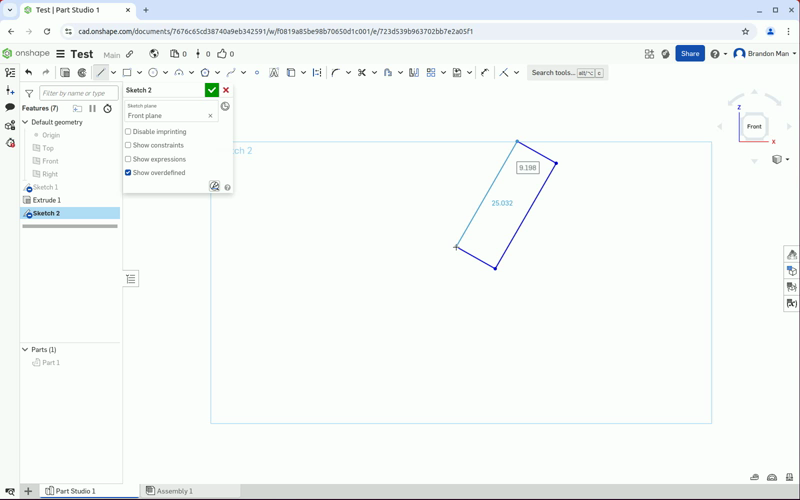
click(456, 246)
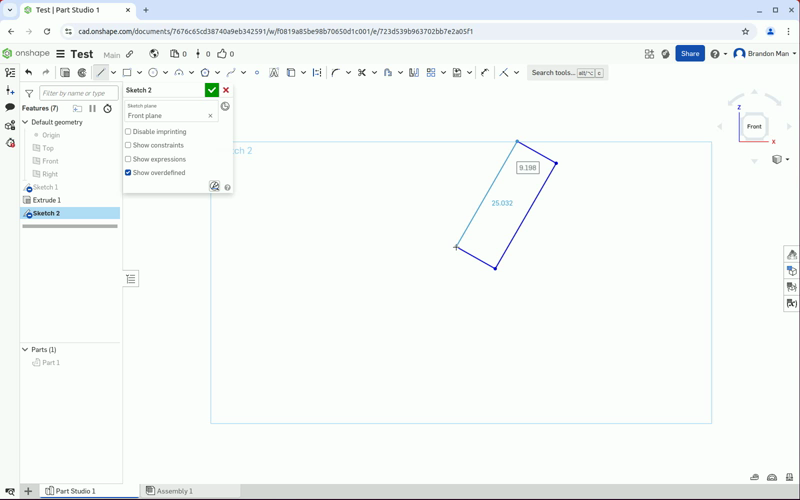
key(esc)
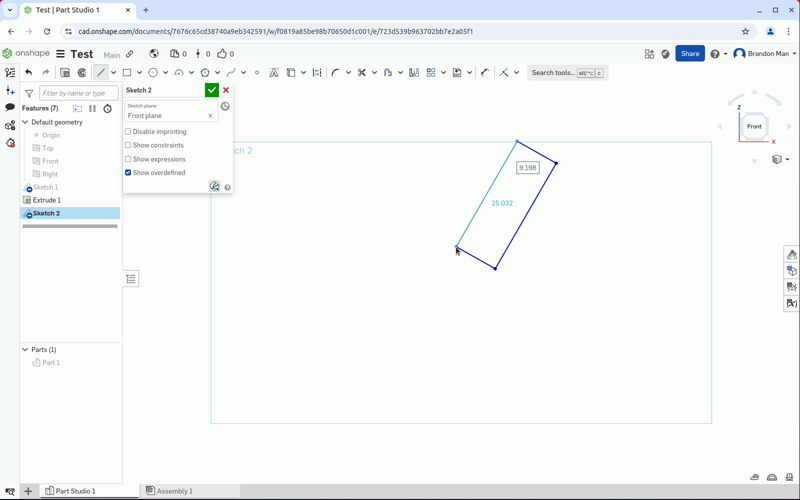
mouse_move(483, 209)
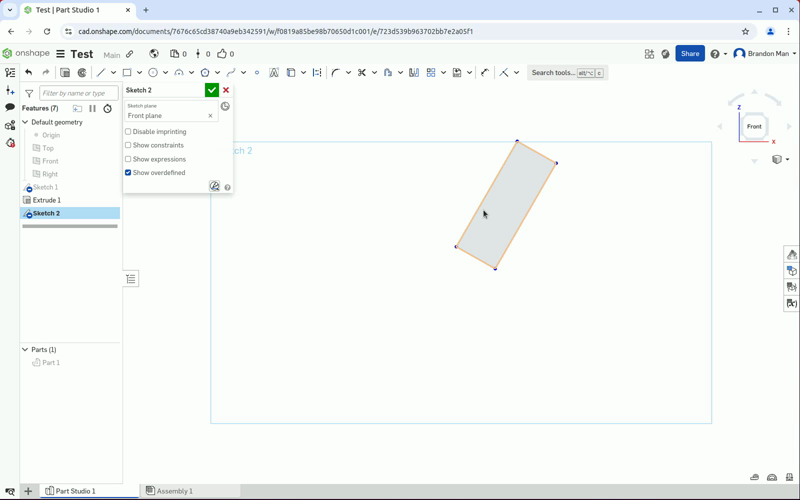
click(483, 209)
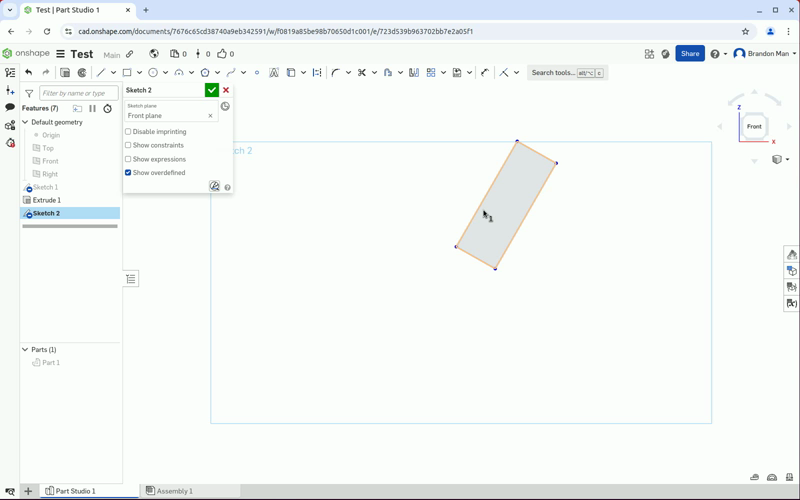
mouse_move(73, 352)
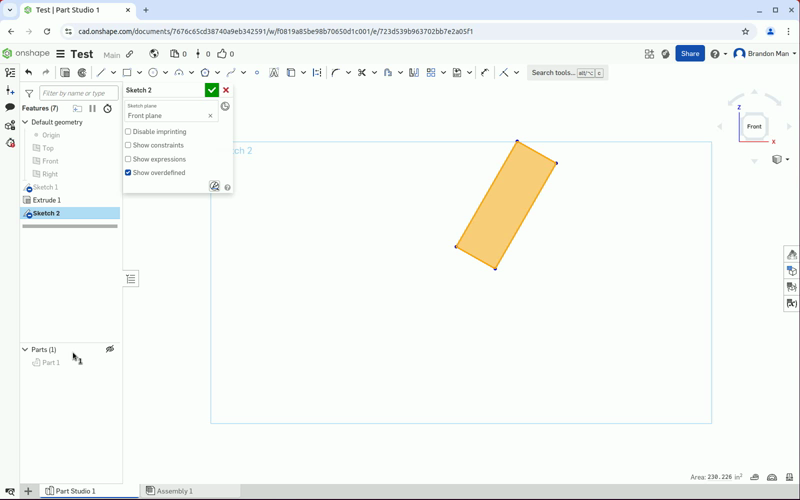
key(shift+y)
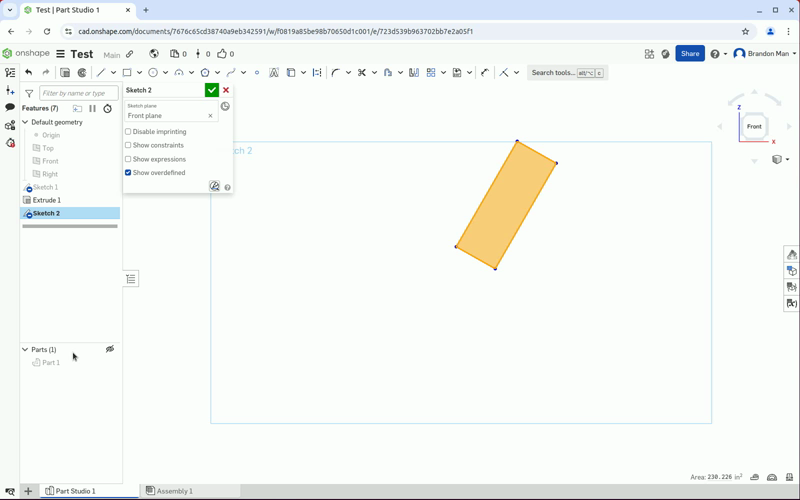
key(shift+e)
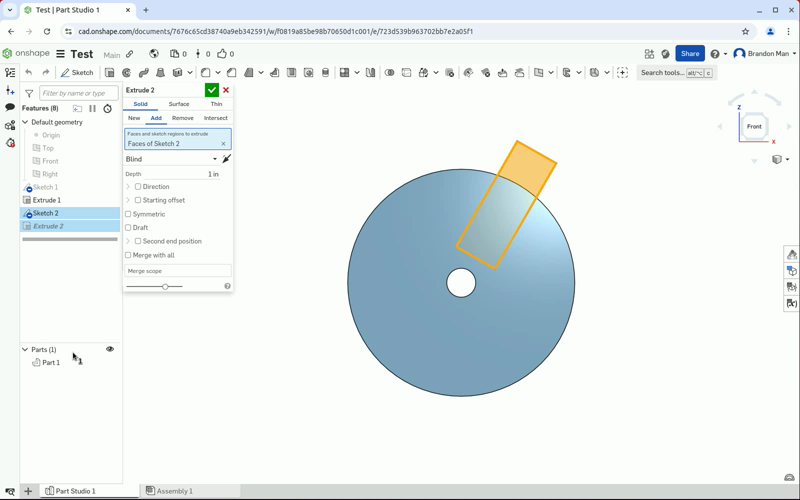
mouse_move(143, 106)
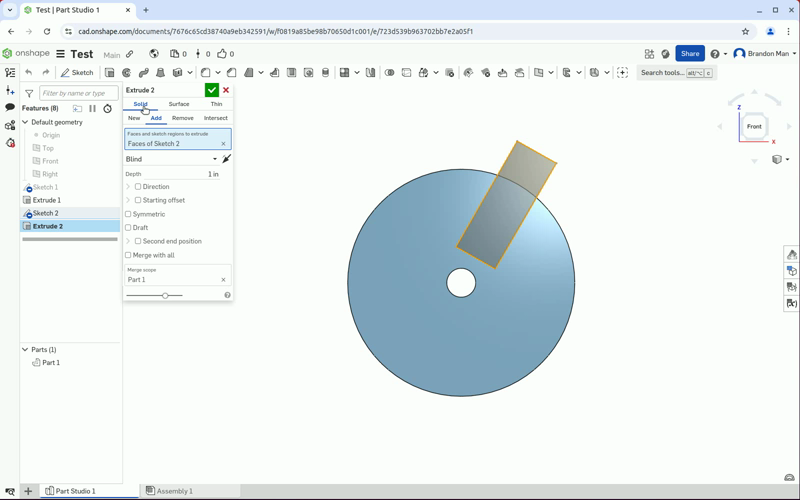
click(143, 106)
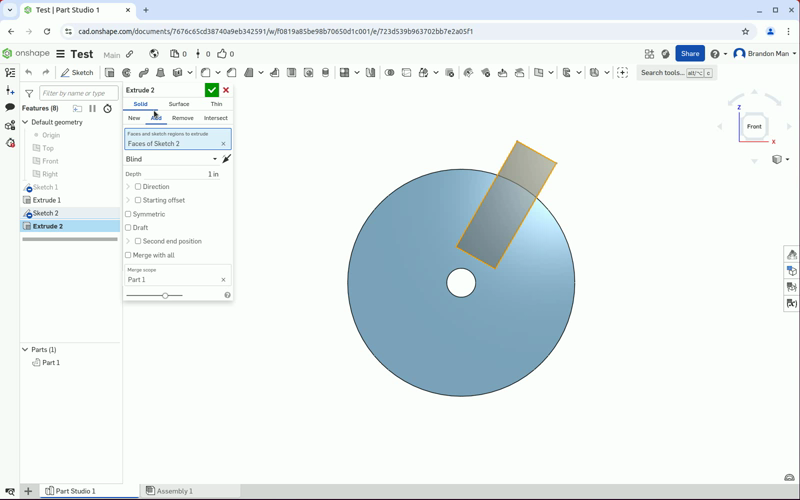
mouse_move(186, 120)
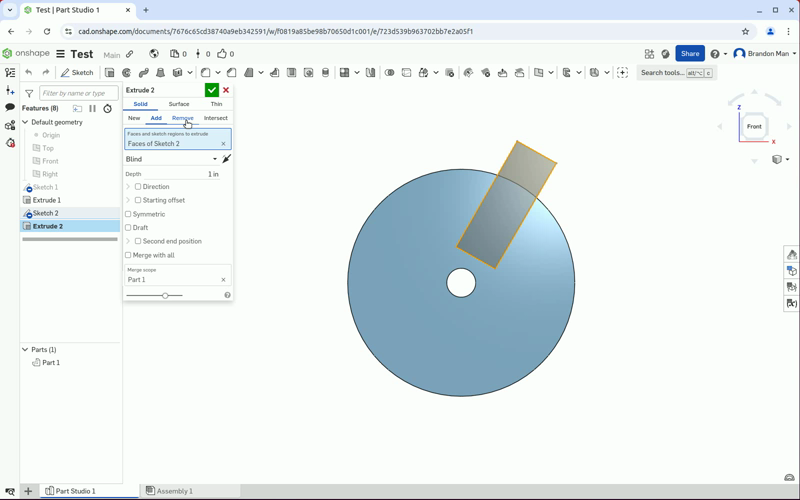
click(186, 120)
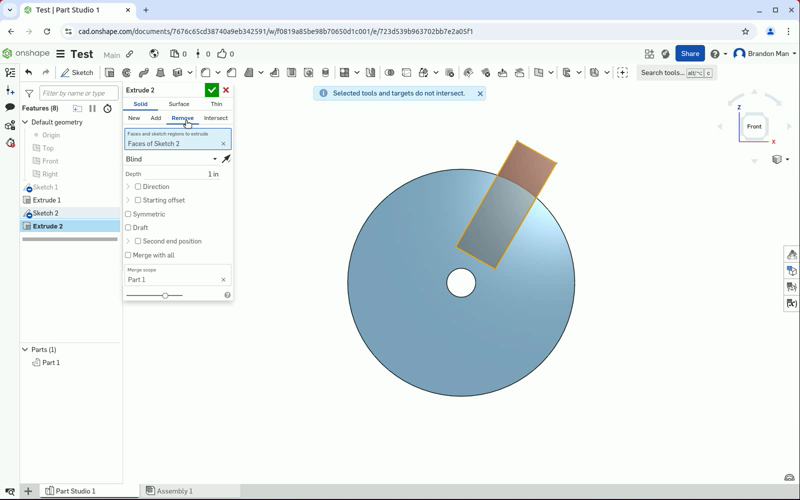
key(tab, 4)
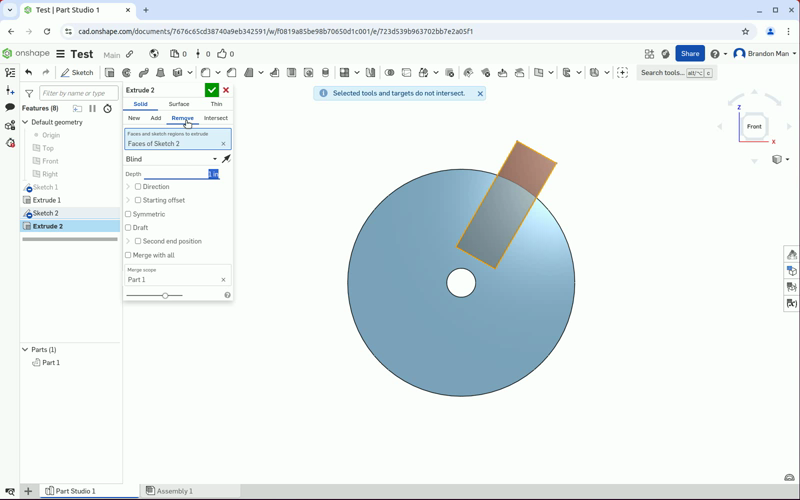
text(-23.59)
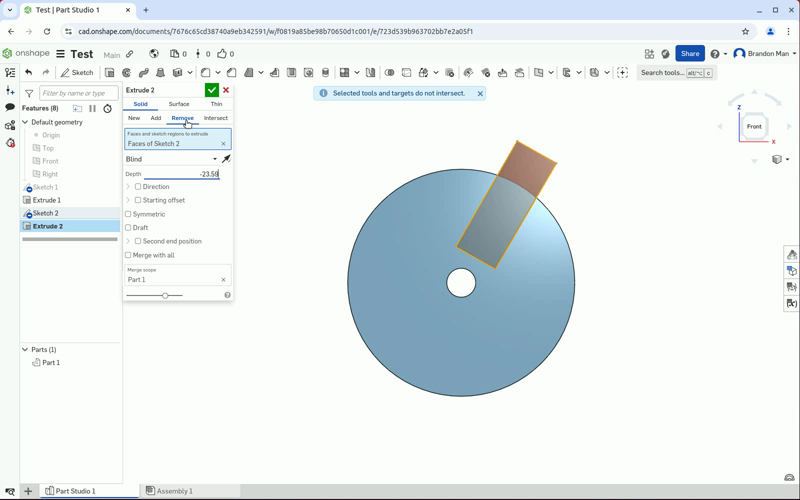
key(tab, 6)
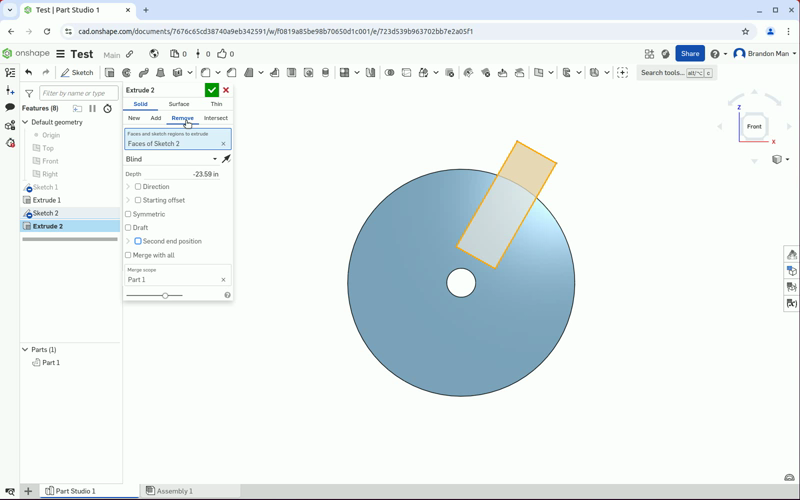
key(space)
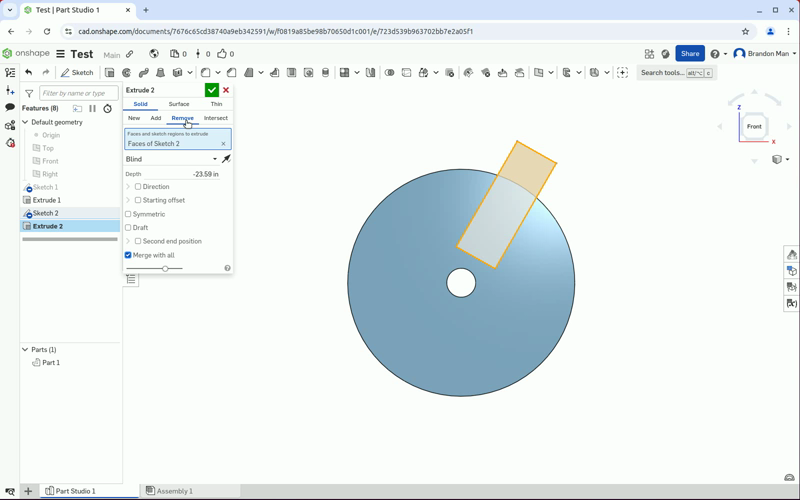
key(enter)
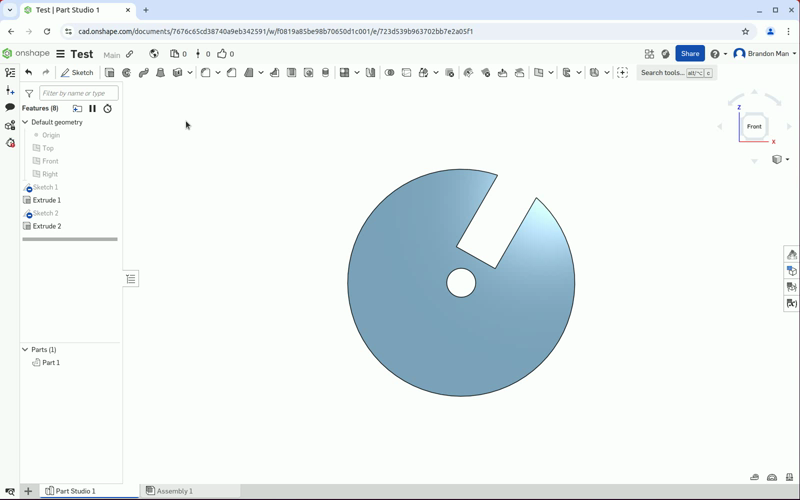
key(shift+h)
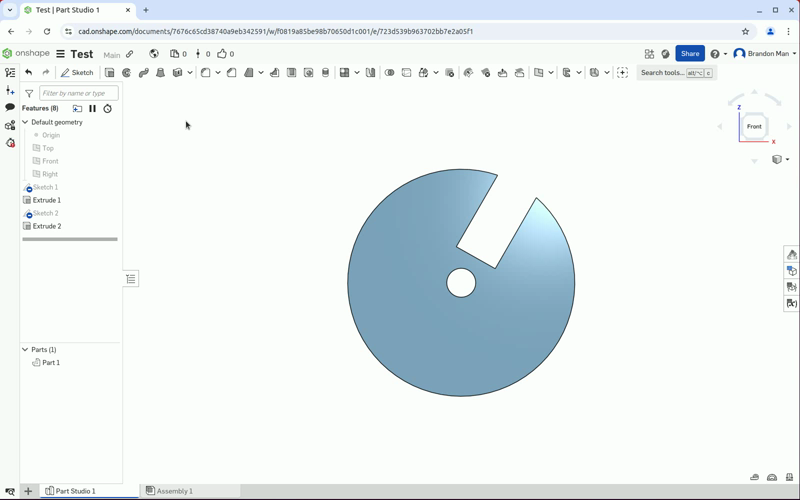
key(shift+h)
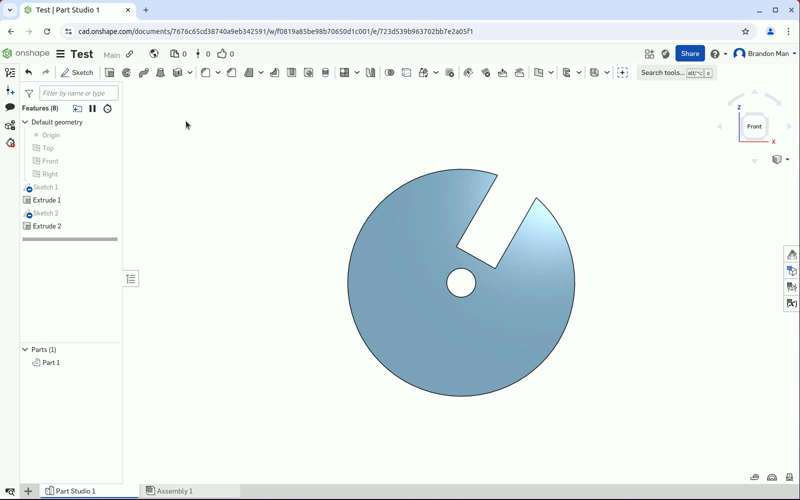
mouse_move(73, 189)
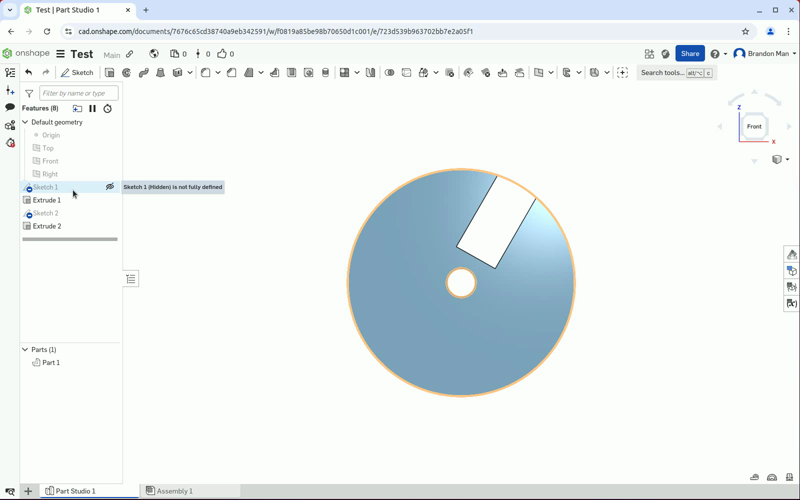
click(73, 189)
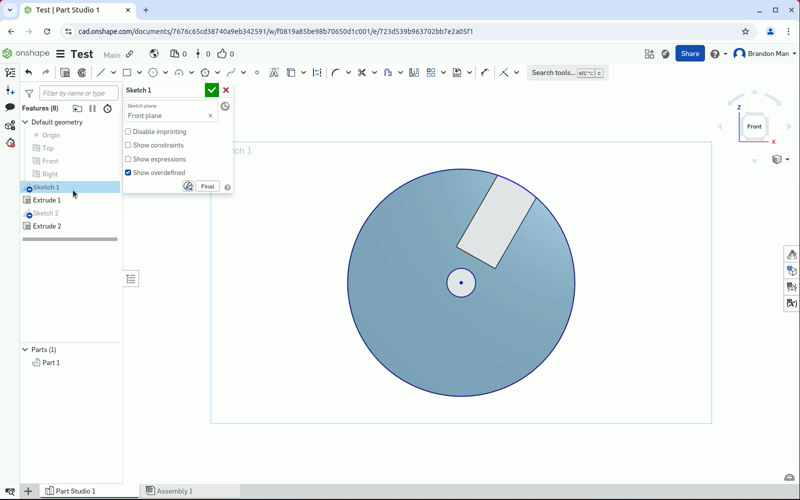
mouse_move(229, 92)
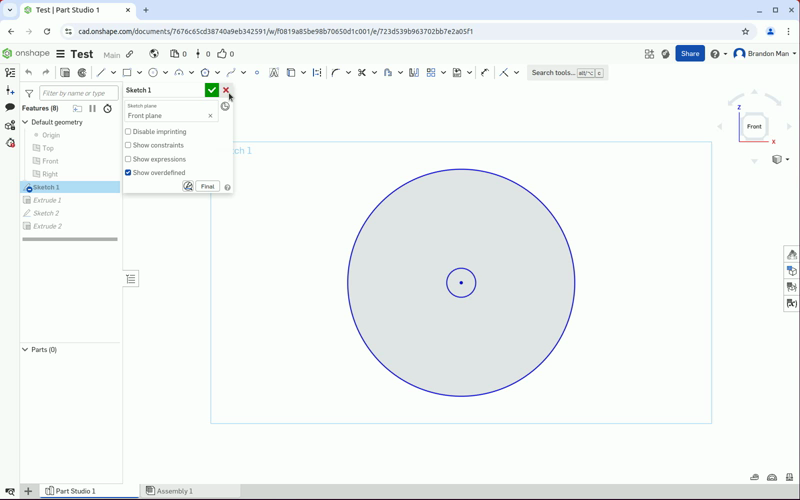
click(229, 92)
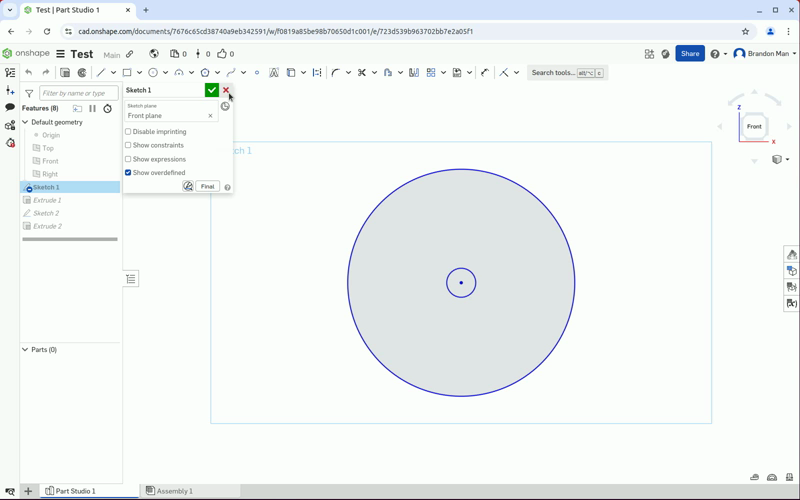
key(shift+s)
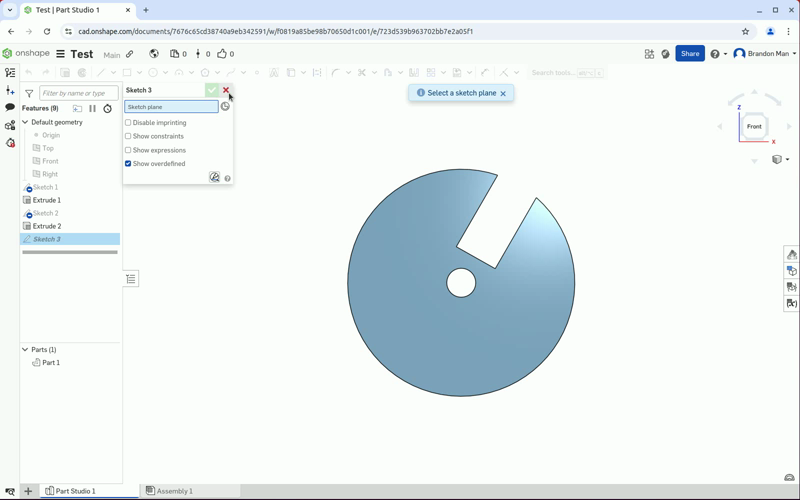
mouse_move(73, 163)
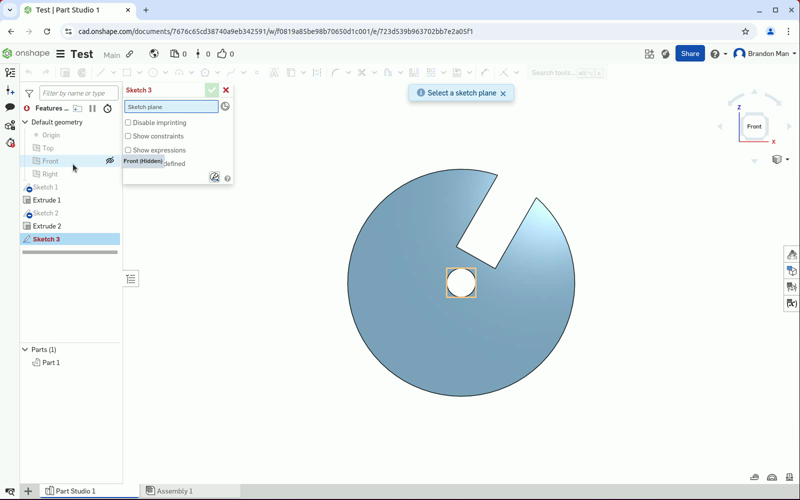
click(73, 163)
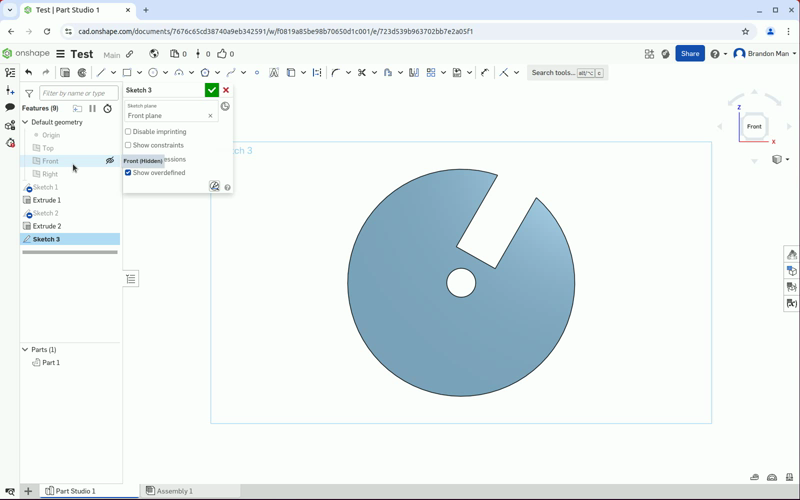
mouse_move(73, 352)
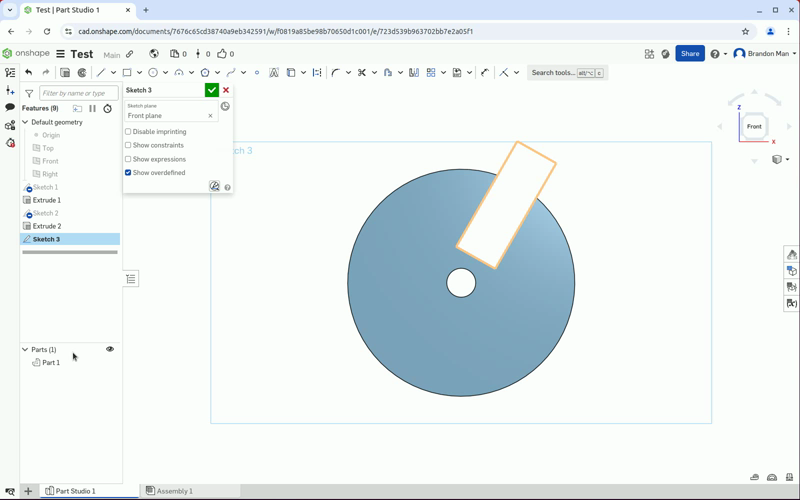
key(y)
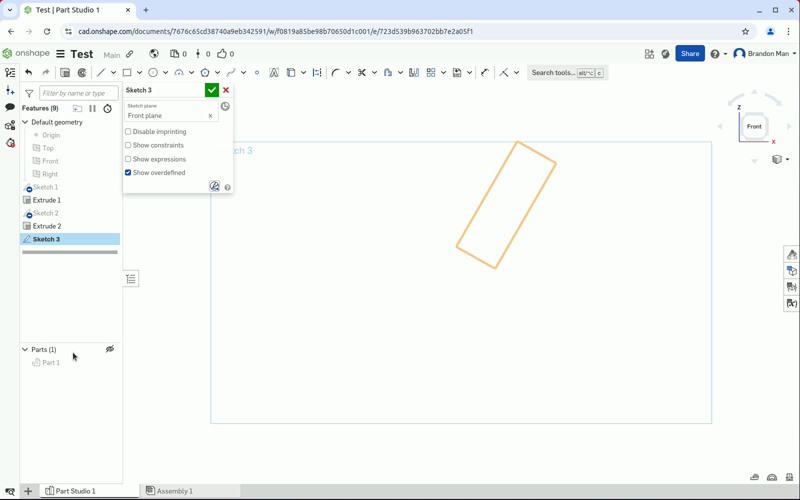
key(l)
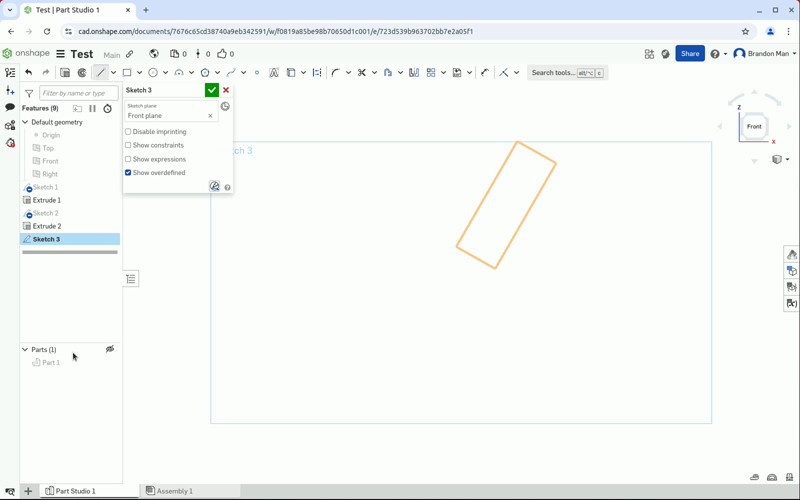
key_down(shift)
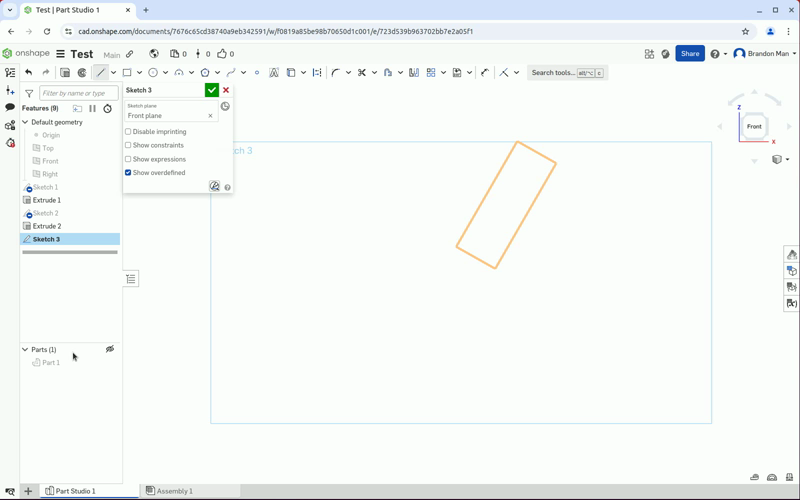
mouse_move(454, 319)
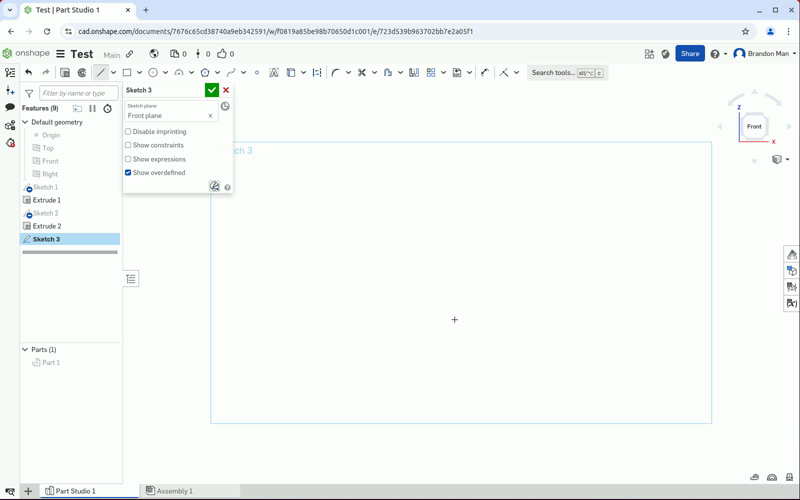
click(454, 319)
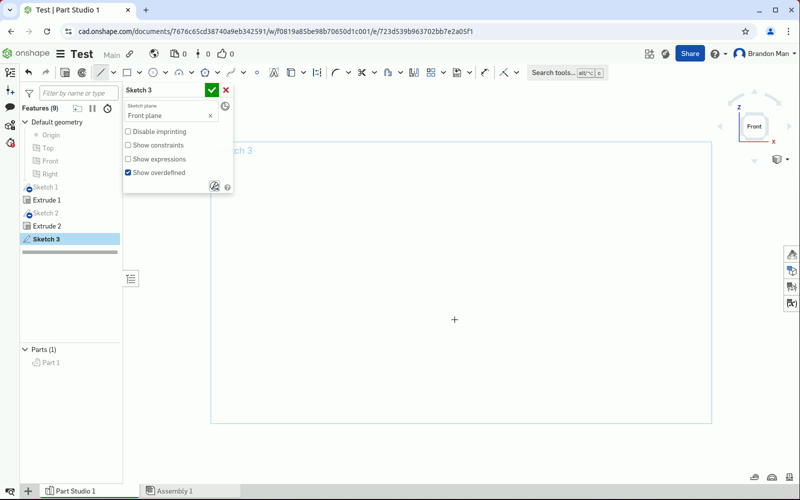
key_up(shift)
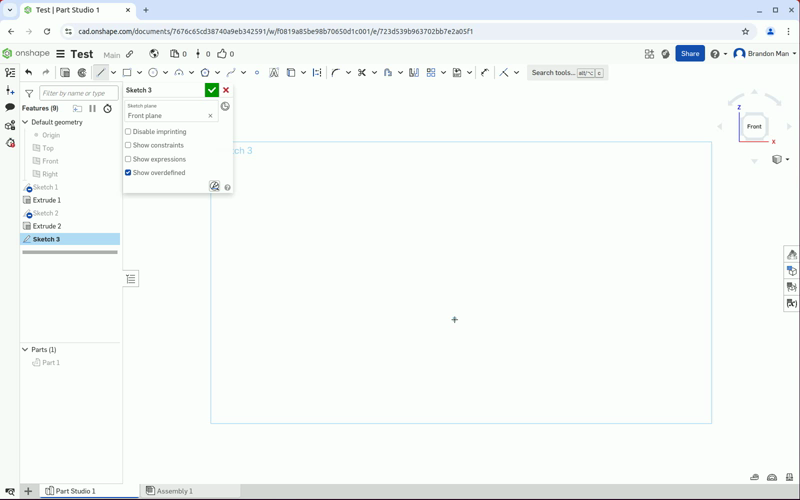
key_down(shift)
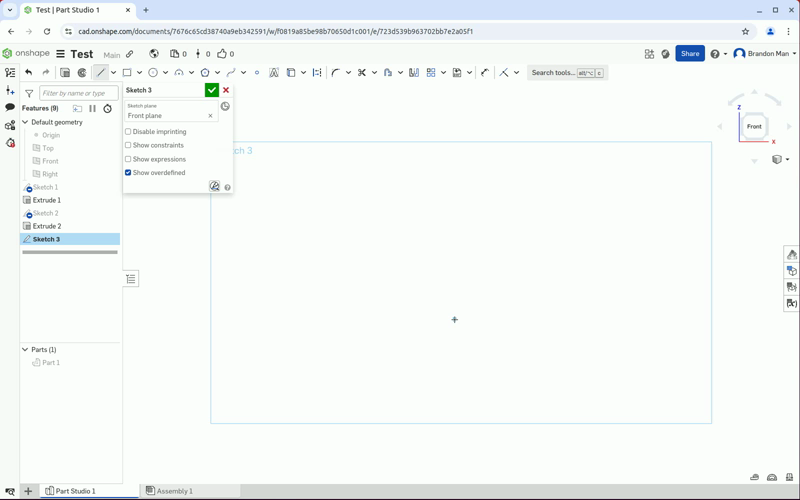
mouse_move(516, 414)
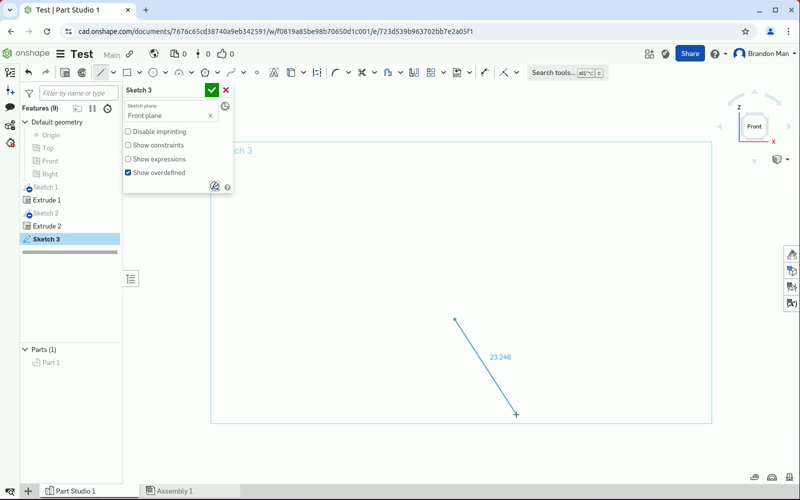
click(516, 414)
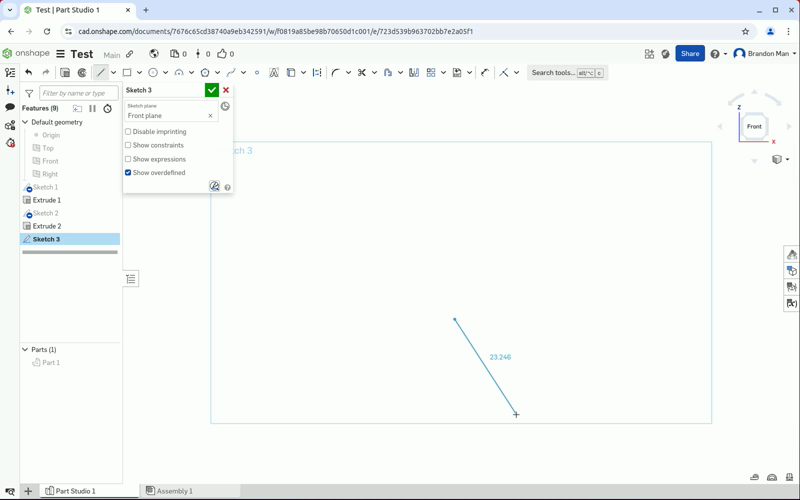
key_up(shift)
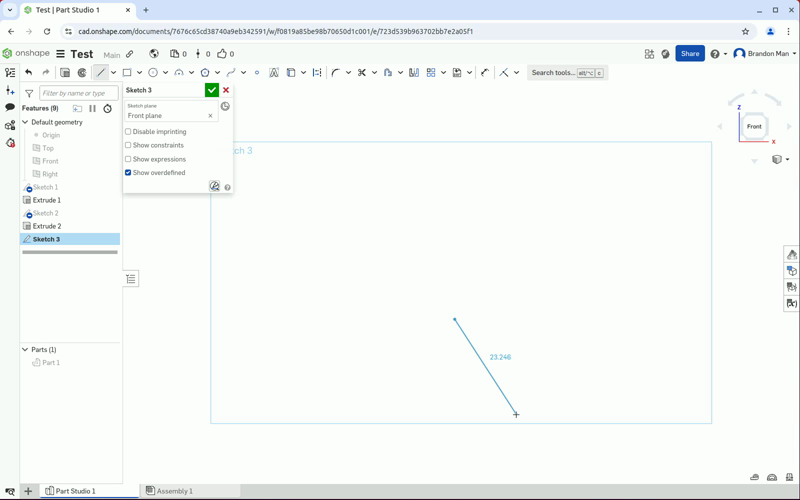
key_down(shift)
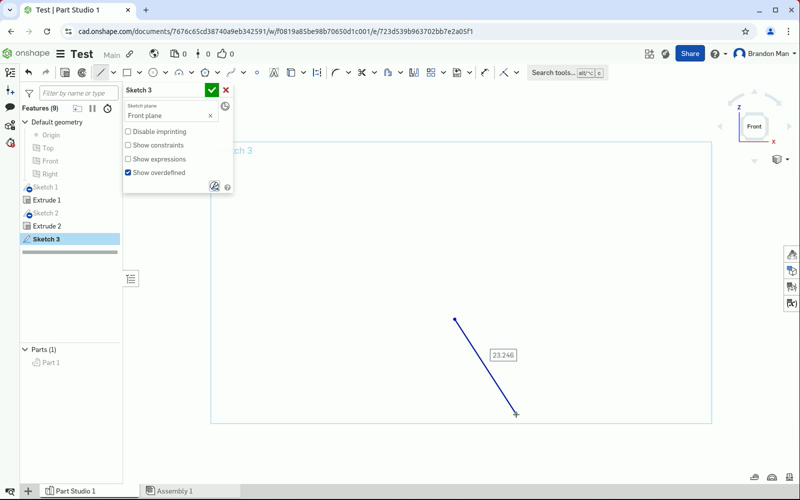
mouse_move(546, 414)
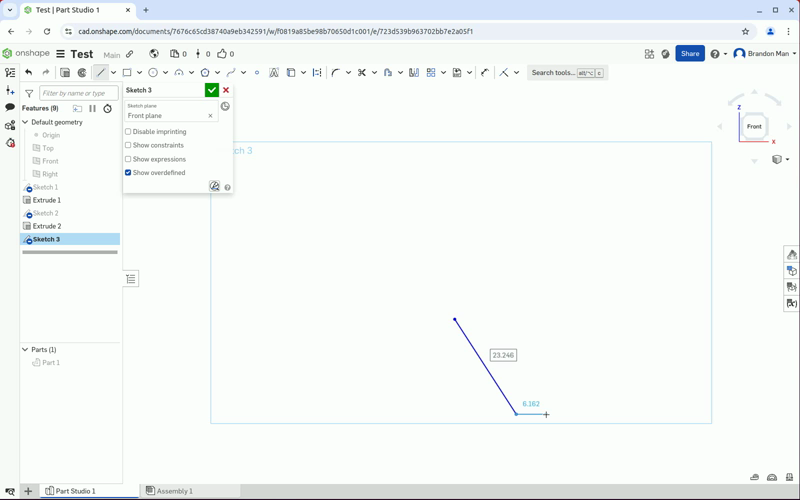
mouse_move(555, 402)
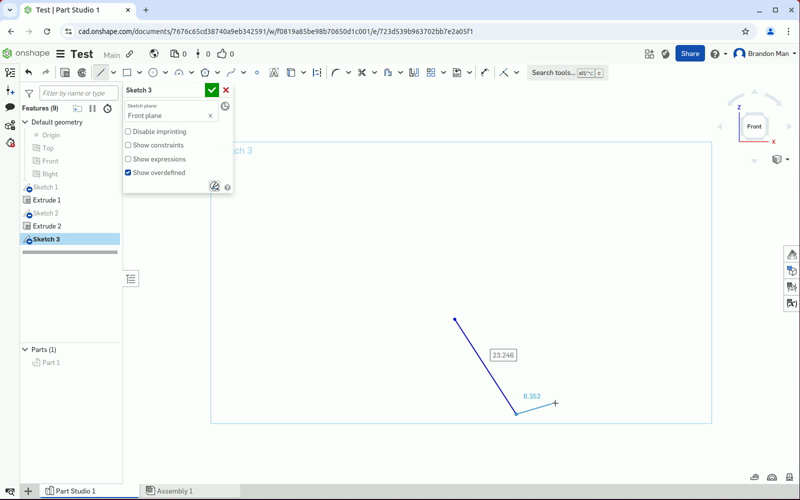
click(555, 402)
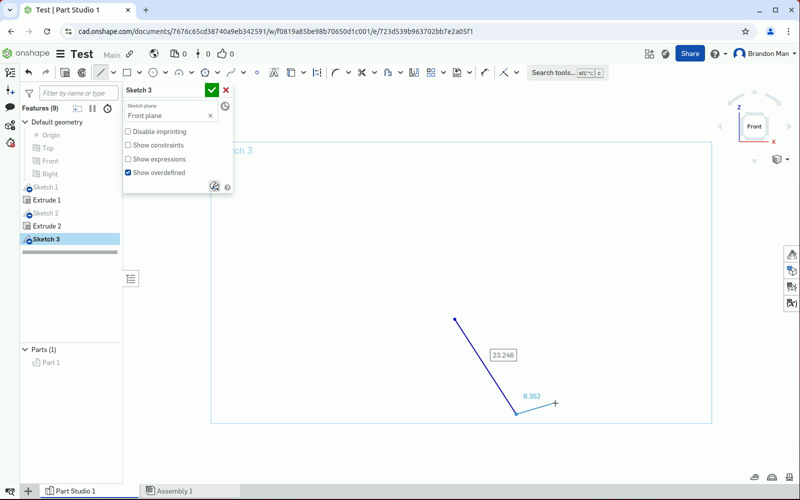
key_up(shift)
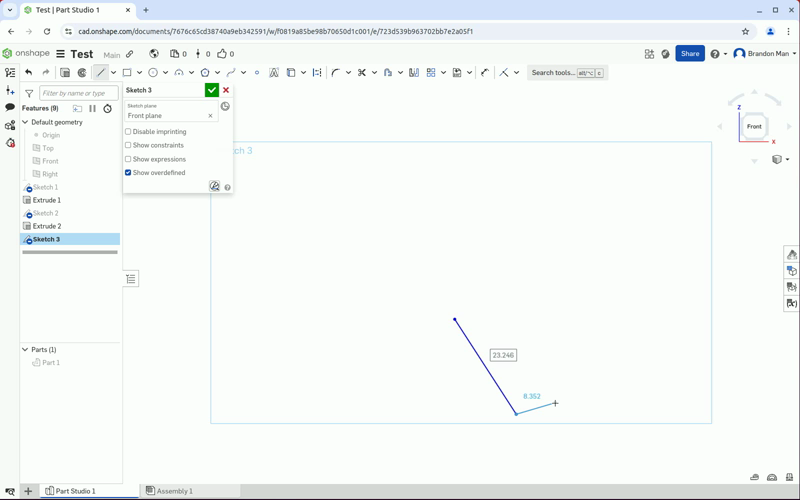
key_down(shift)
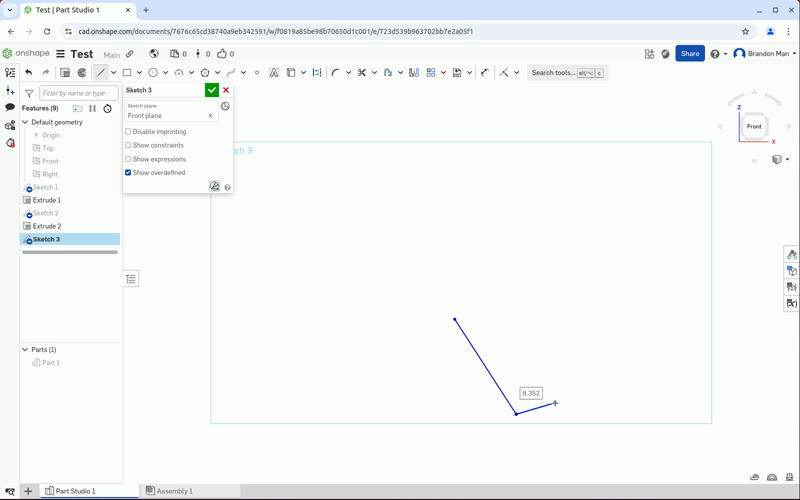
mouse_move(493, 297)
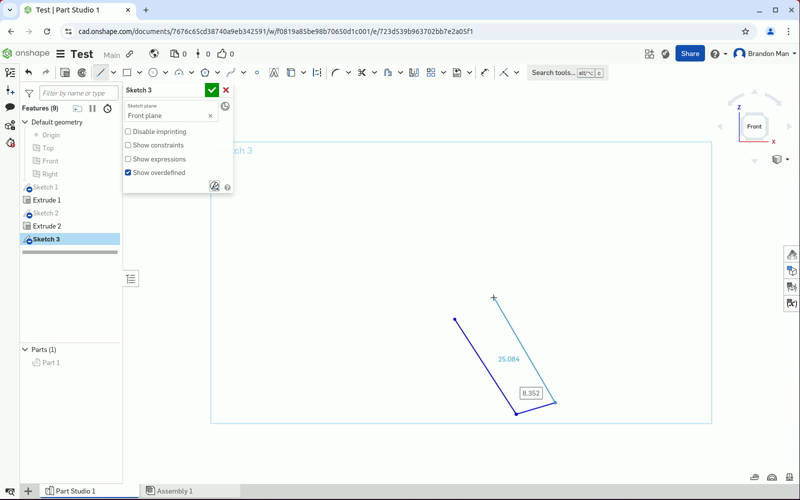
click(493, 297)
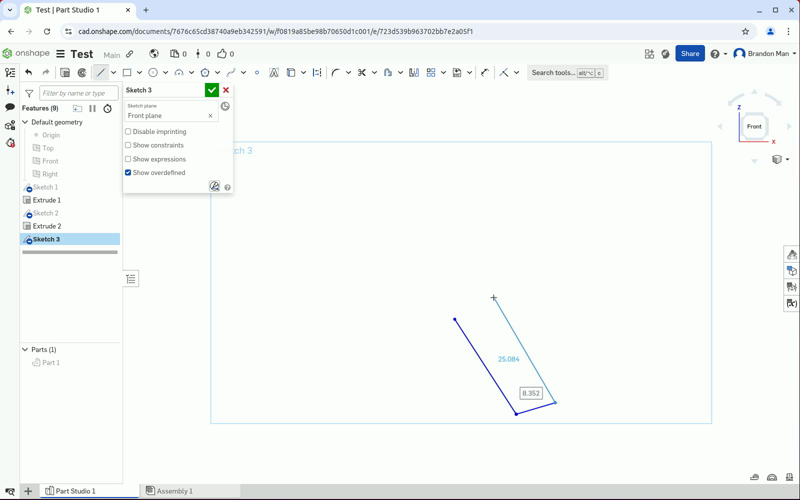
key_up(shift)
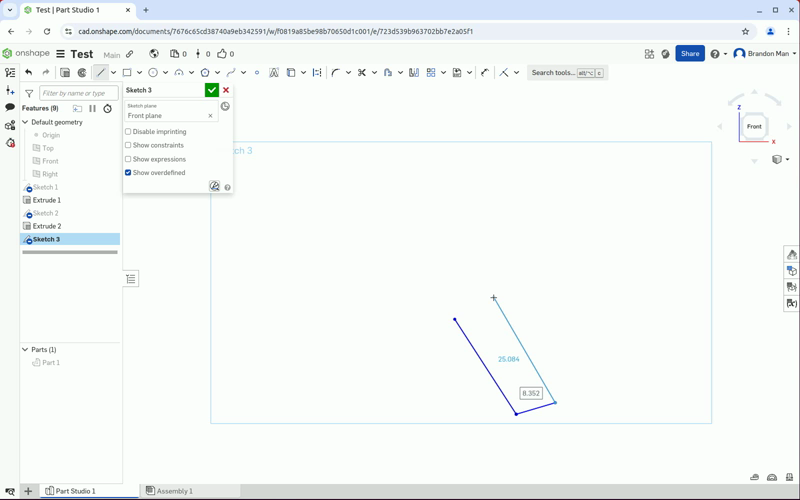
mouse_move(523, 297)
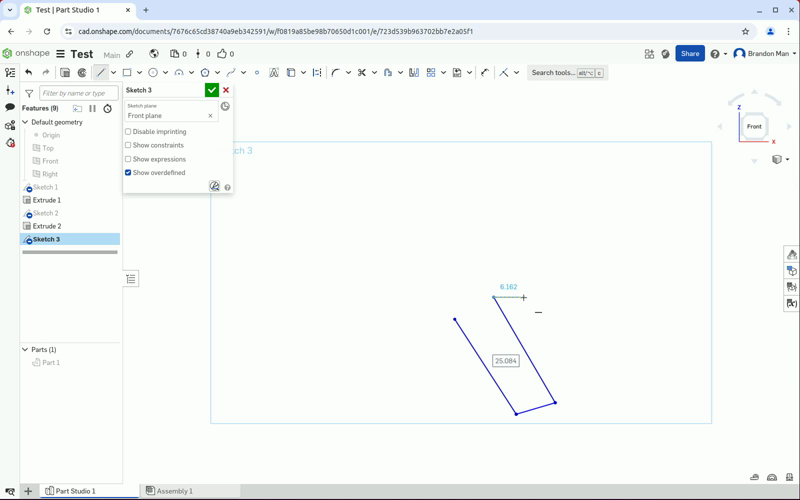
key_down(shift)
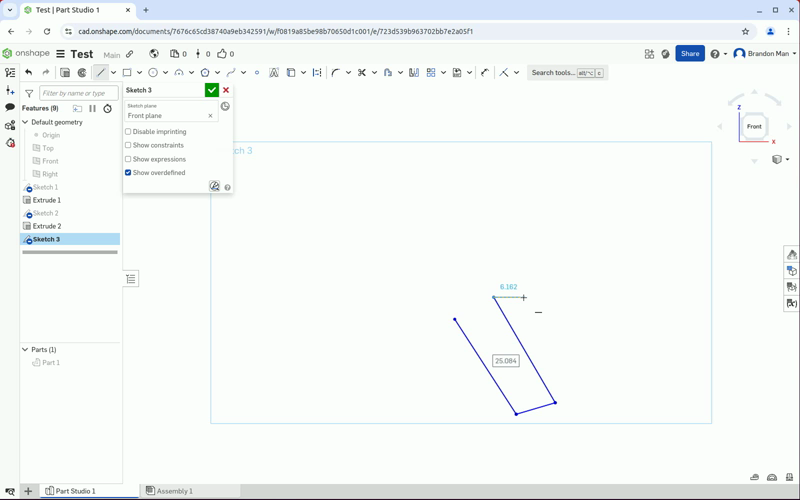
mouse_move(454, 319)
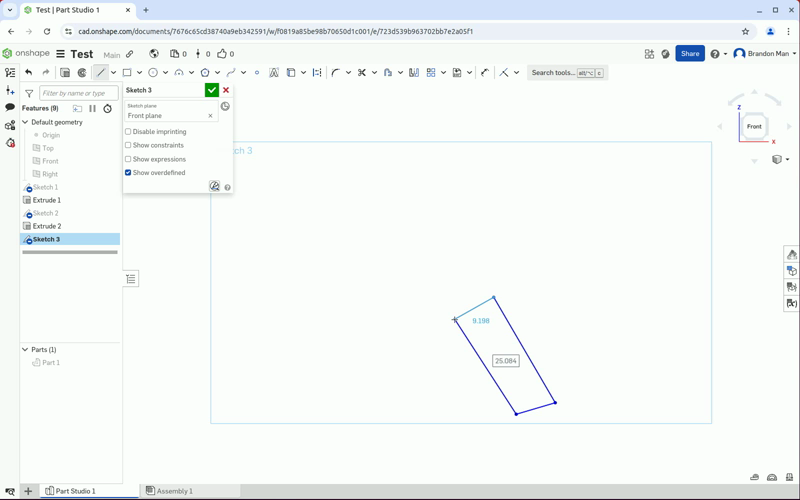
key_up(shift)
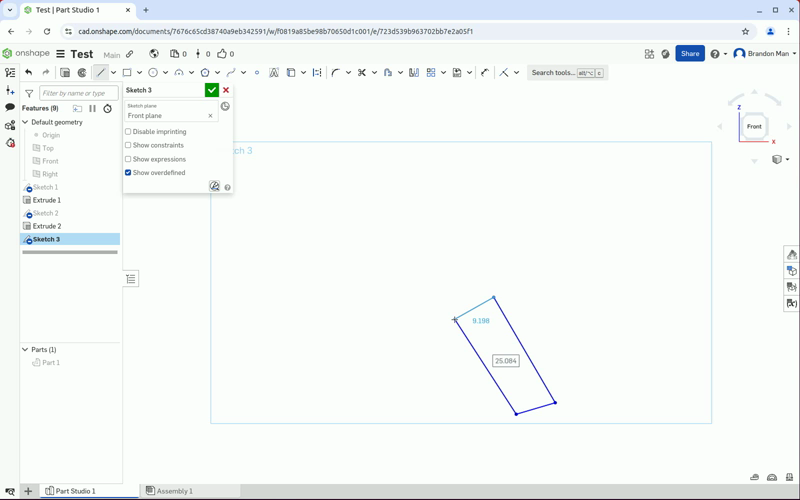
click(454, 319)
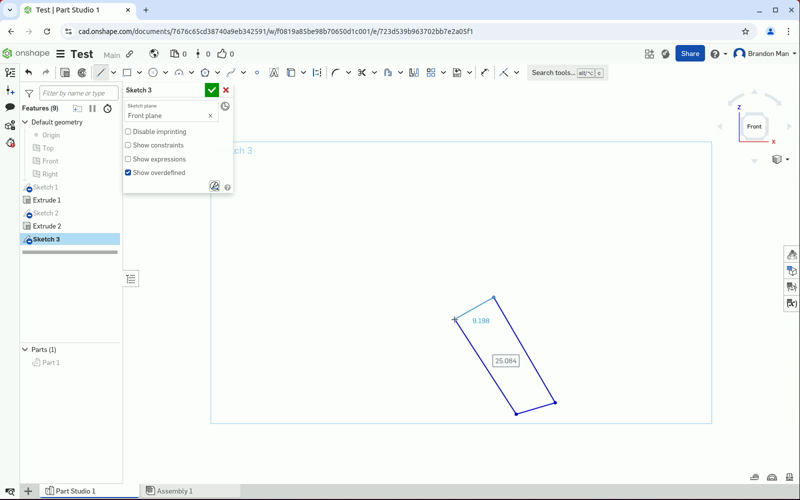
key(esc)
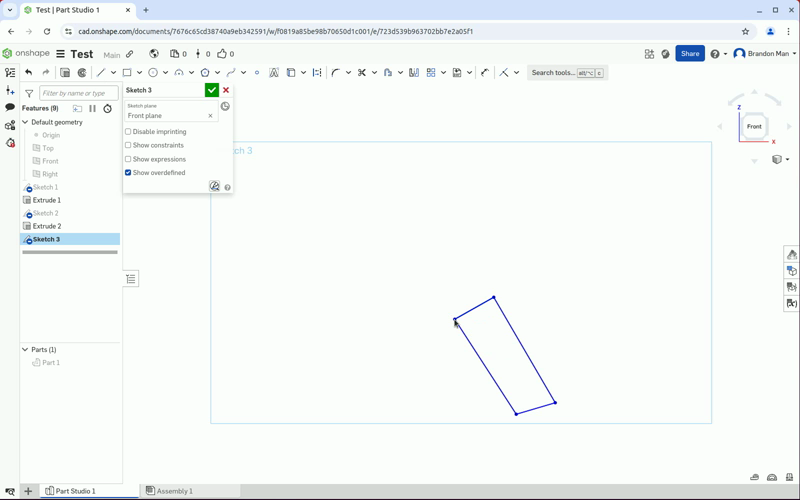
mouse_move(513, 390)
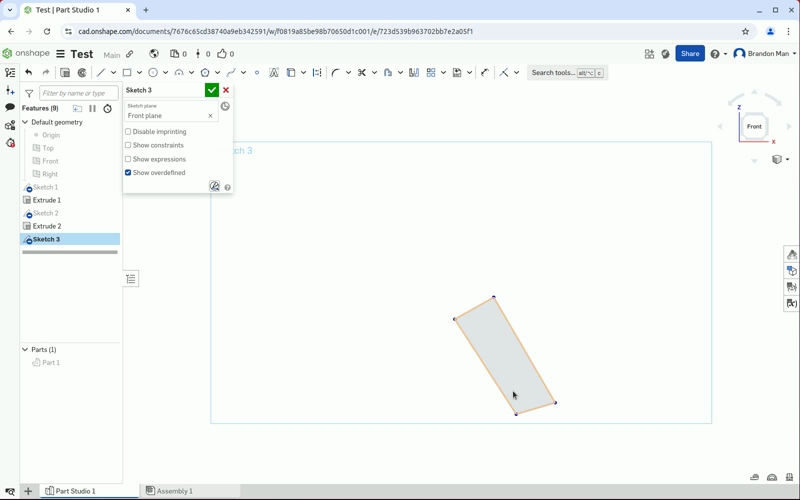
click(513, 390)
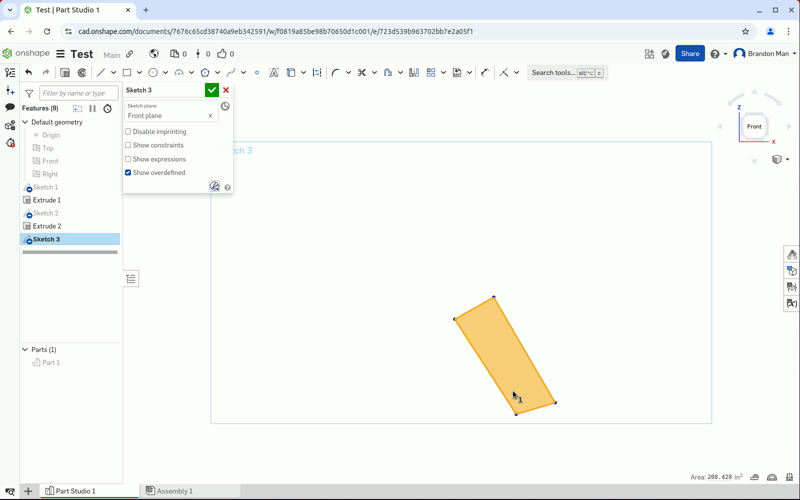
mouse_move(73, 352)
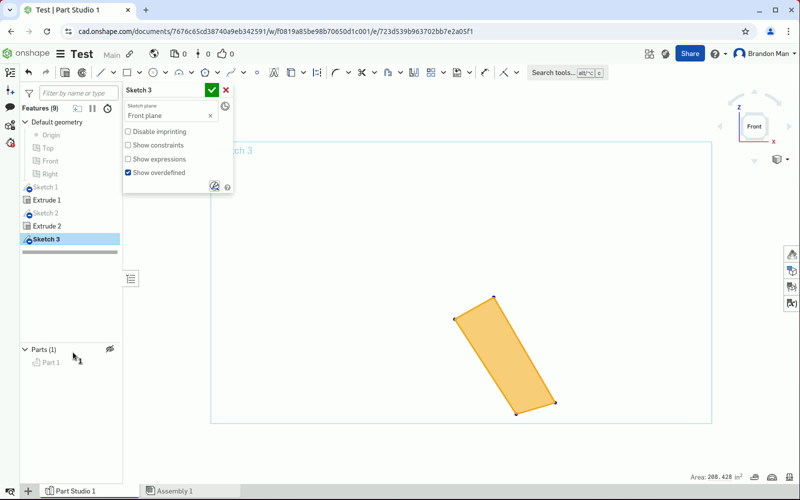
key(shift+y)
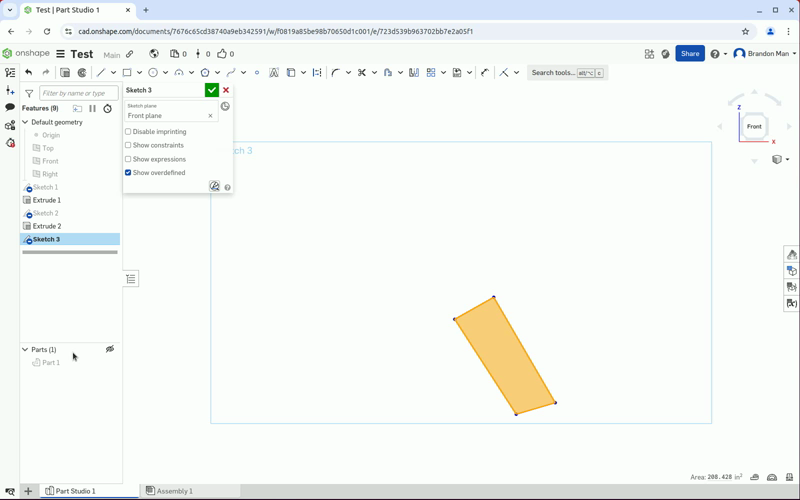
key(shift+e)
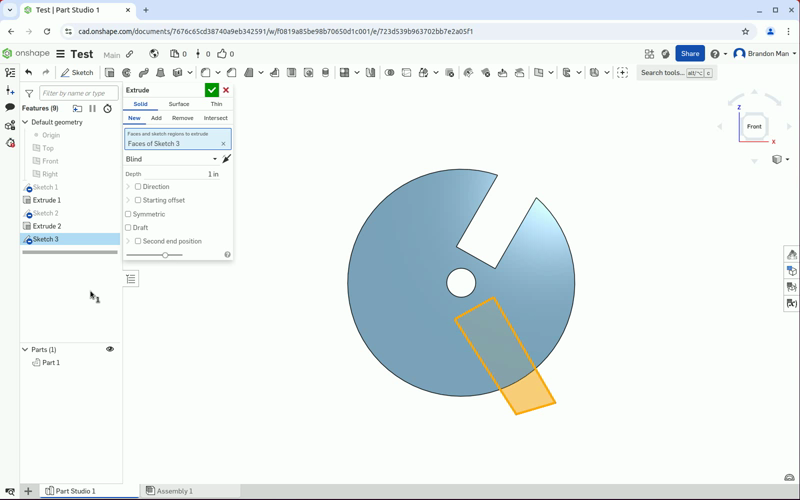
mouse_move(143, 106)
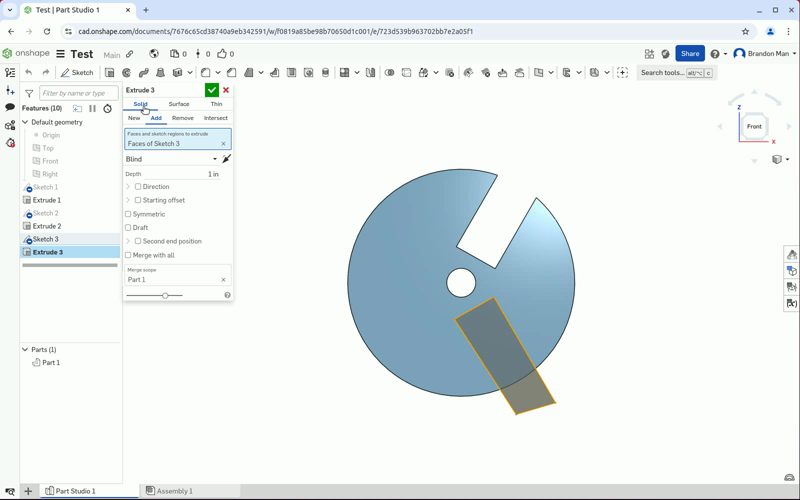
click(143, 106)
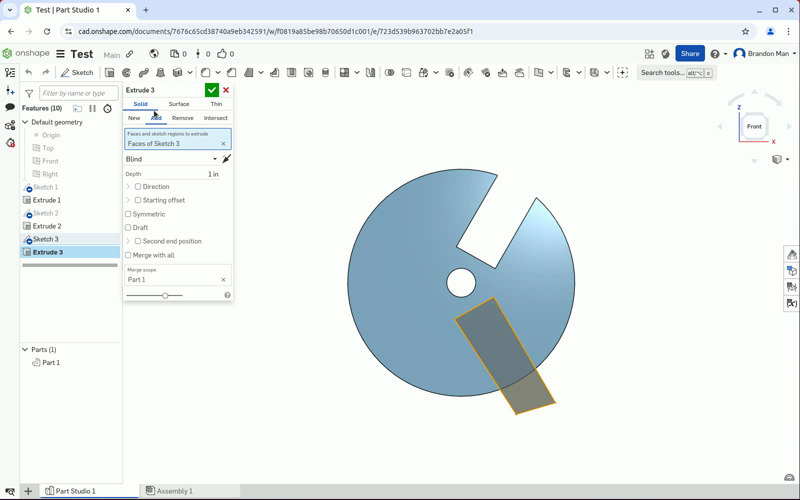
mouse_move(186, 120)
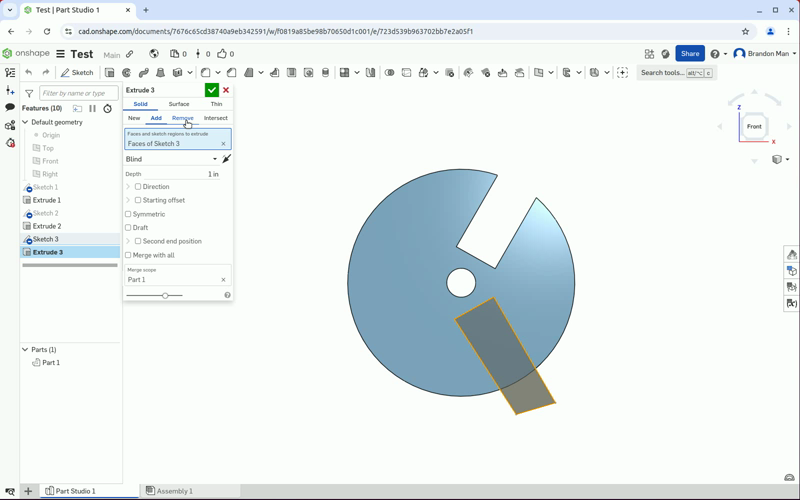
click(186, 120)
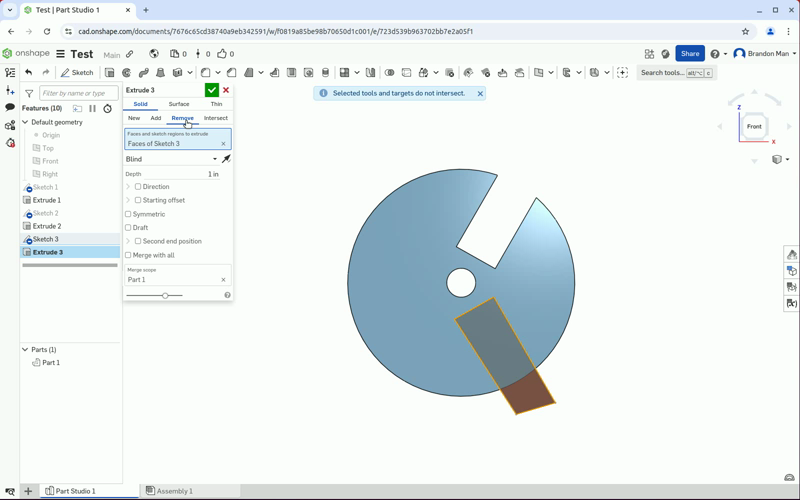
key(tab, 4)
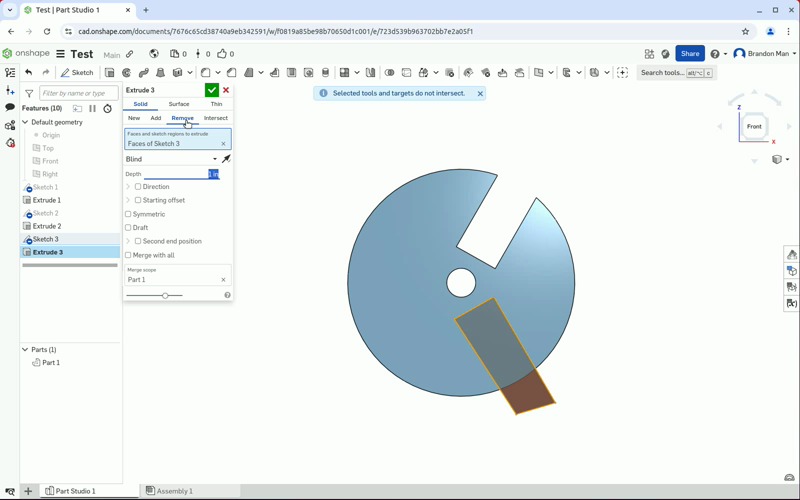
text(-23.59)
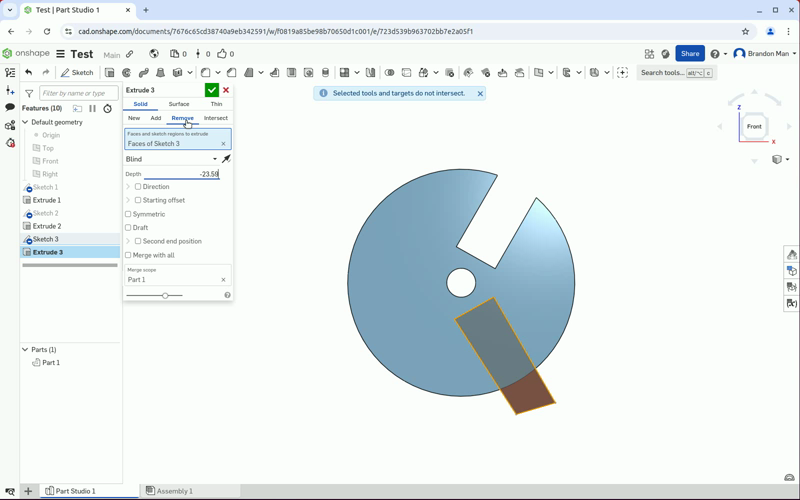
key(tab, 6)
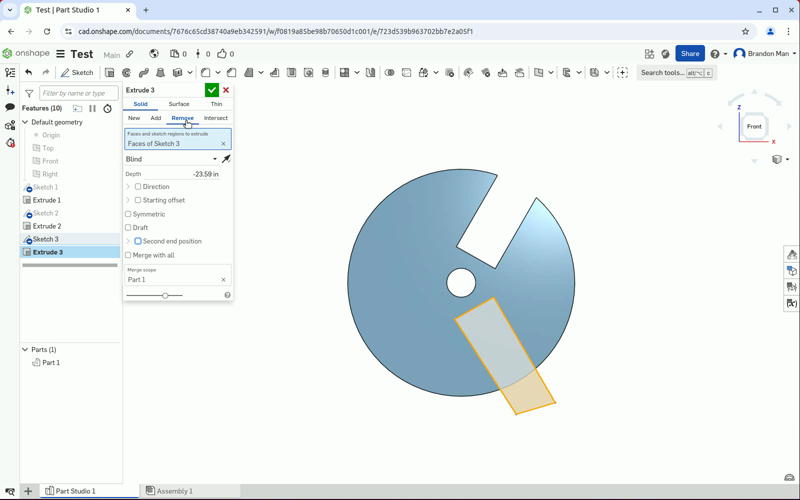
key(space)
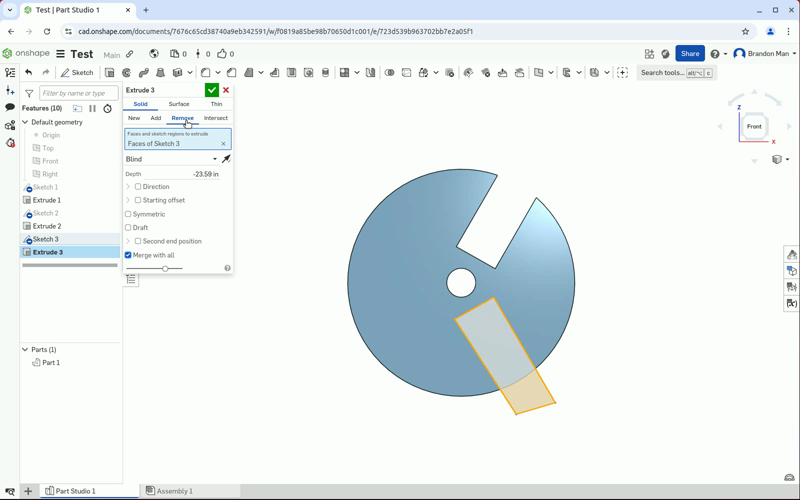
key(enter)
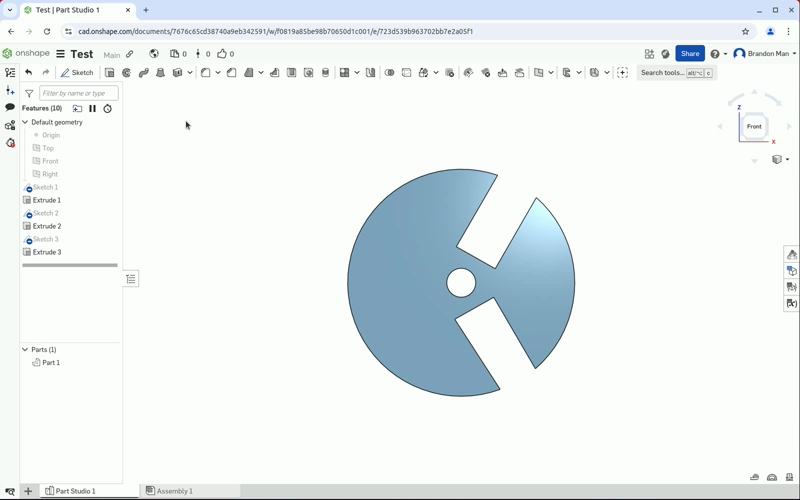
key(shift+h)
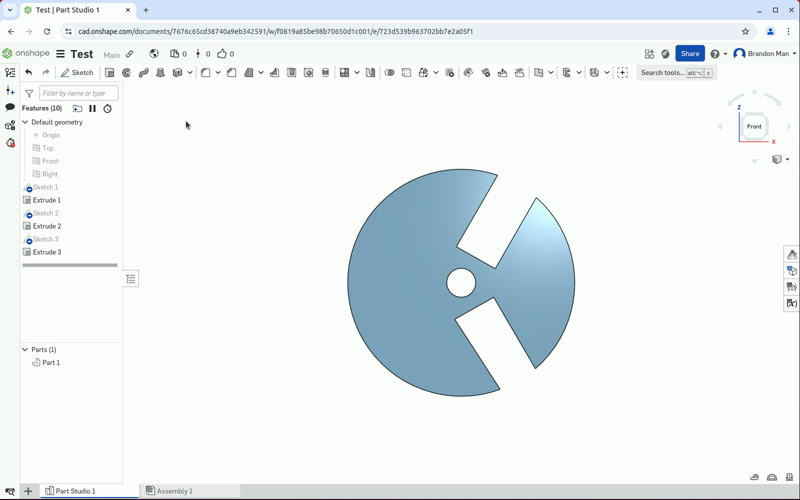
key(shift+h)
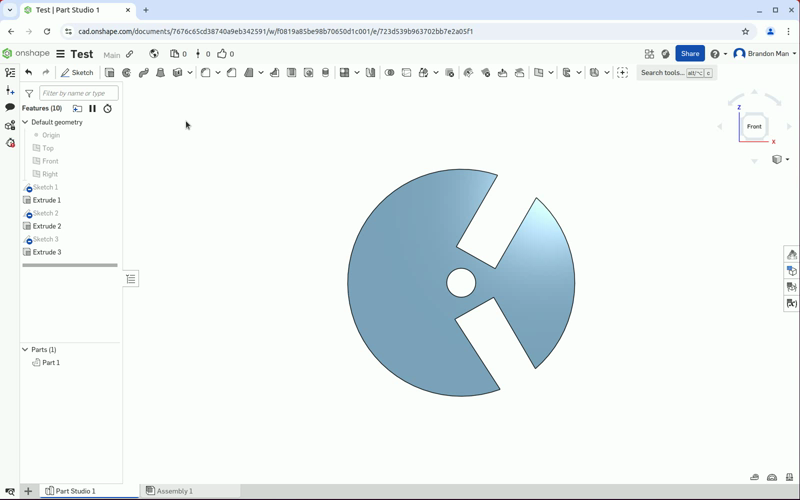
mouse_move(73, 189)
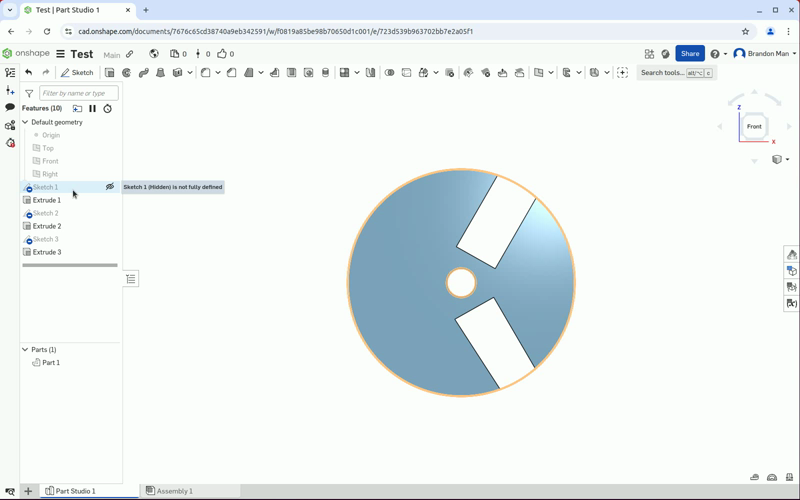
click(73, 189)
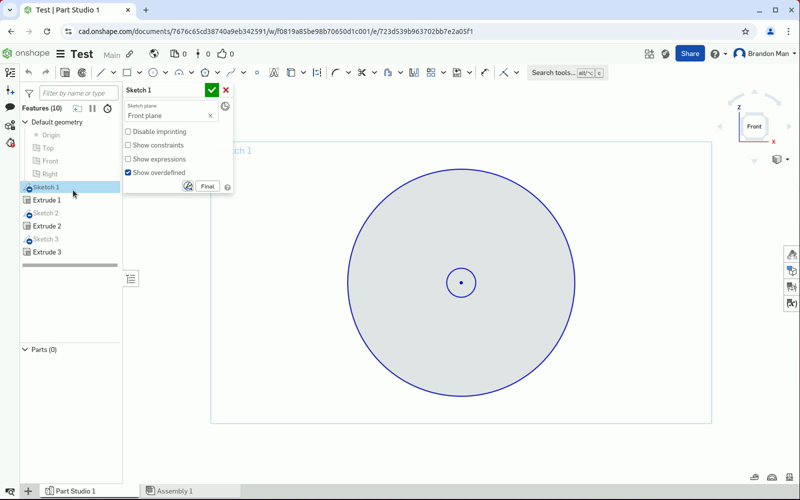
mouse_move(229, 92)
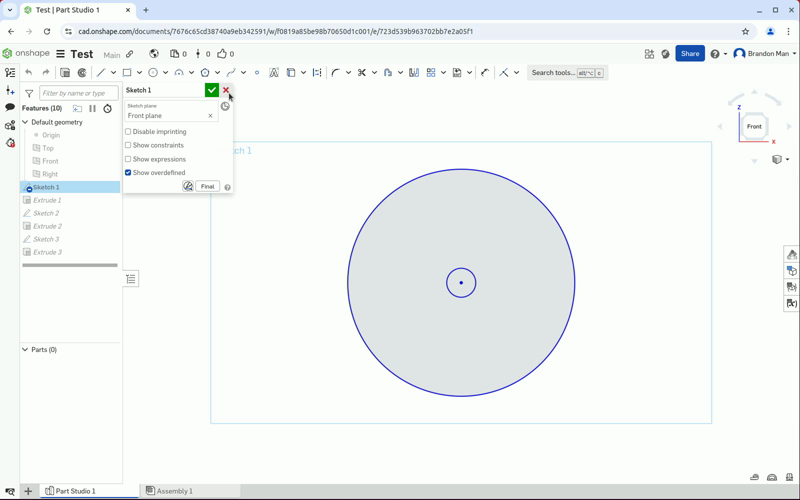
click(229, 92)
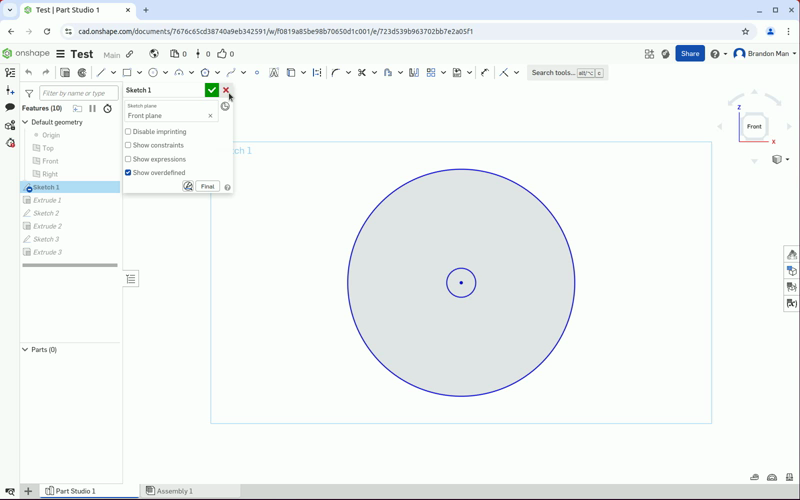
key(shift+s)
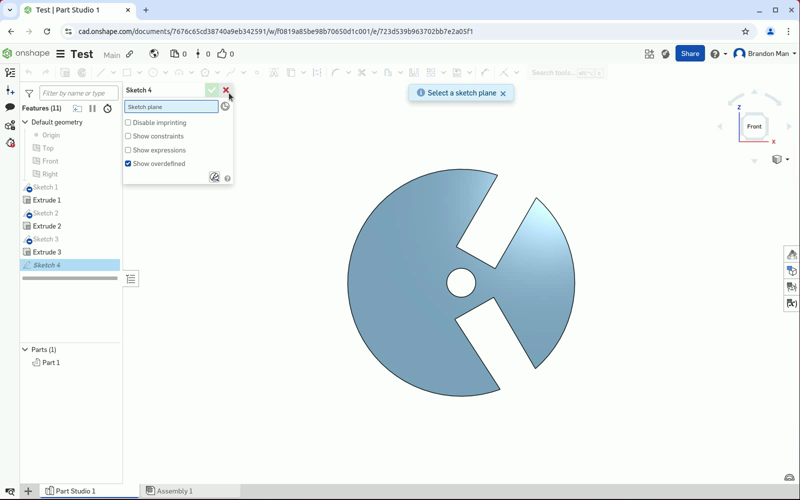
mouse_move(73, 163)
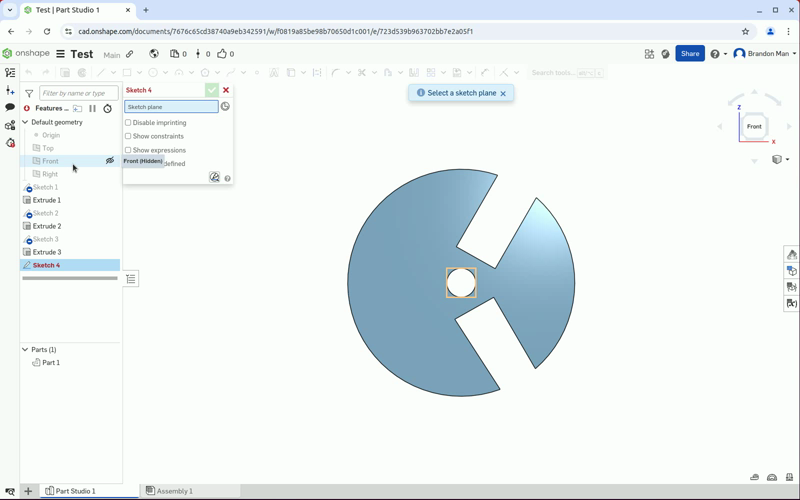
click(73, 163)
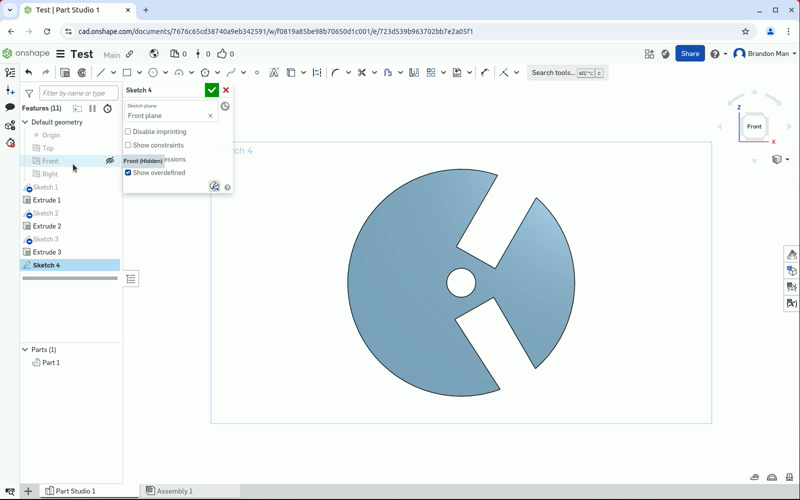
mouse_move(73, 352)
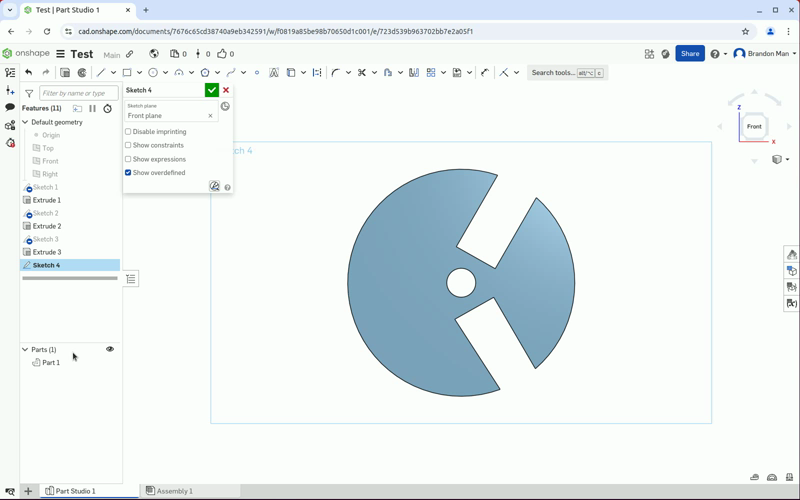
key(y)
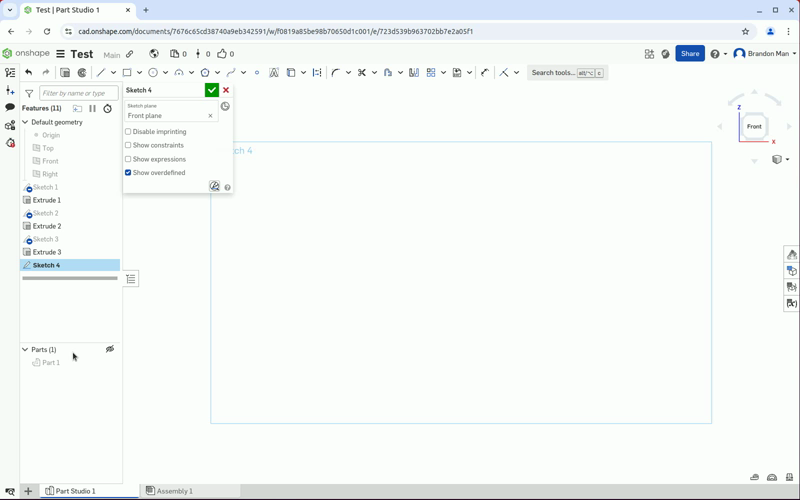
key(l)
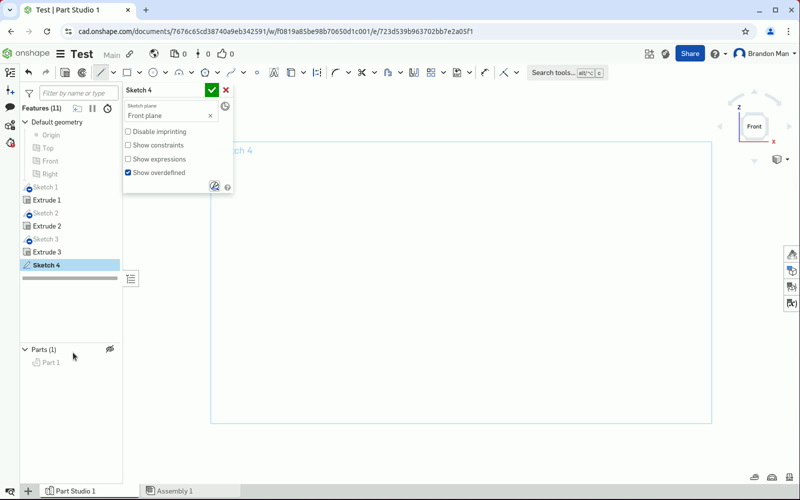
key_down(shift)
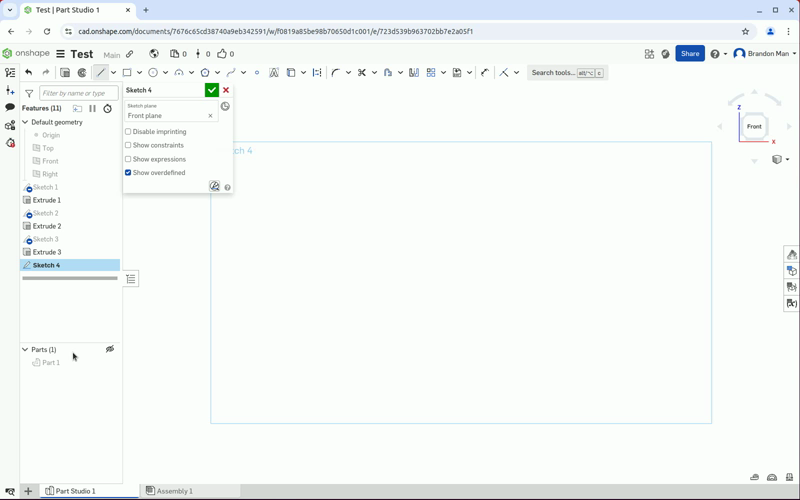
mouse_move(310, 305)
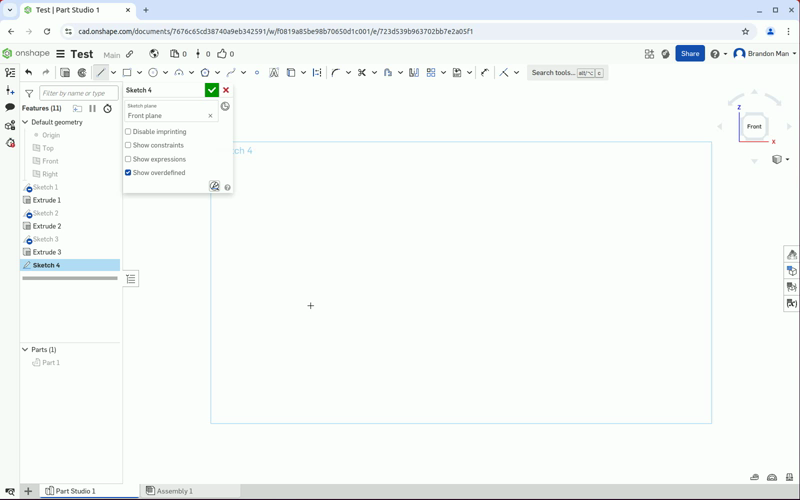
click(310, 305)
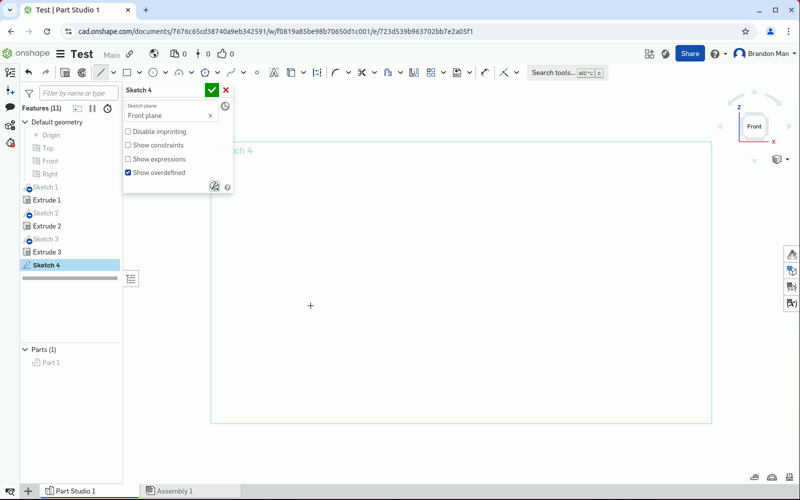
key_up(shift)
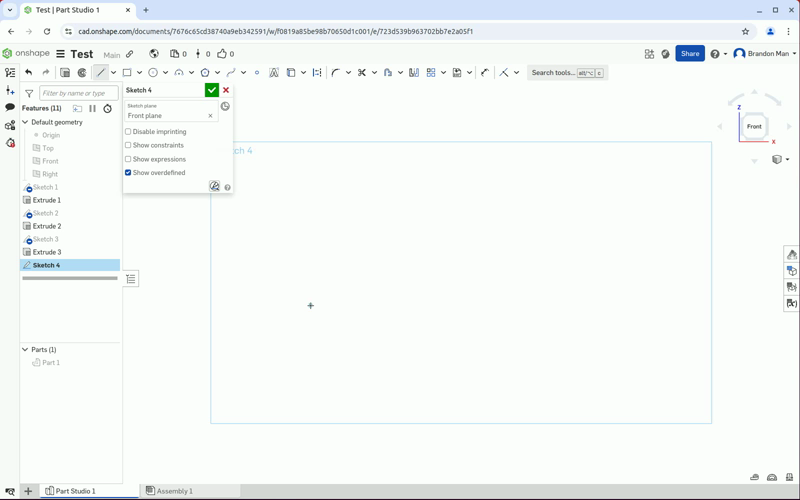
key_down(shift)
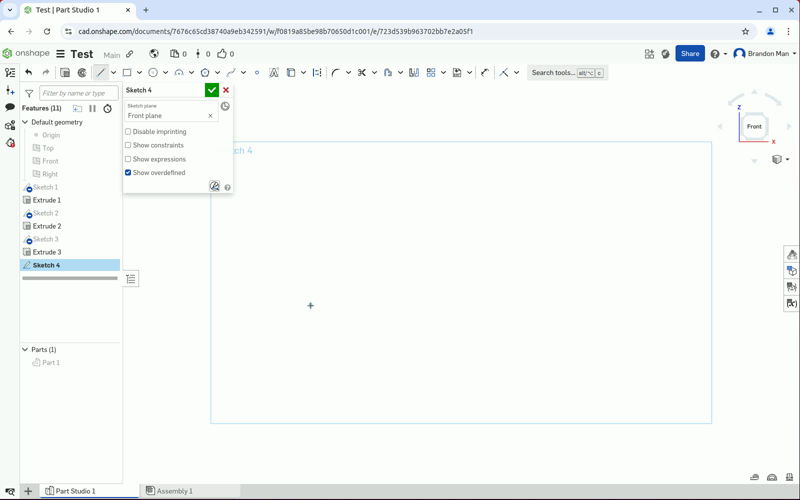
mouse_move(432, 305)
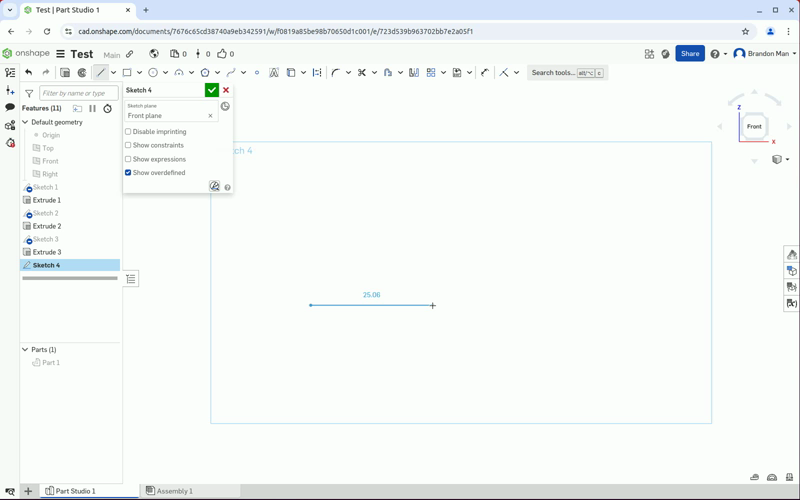
click(432, 305)
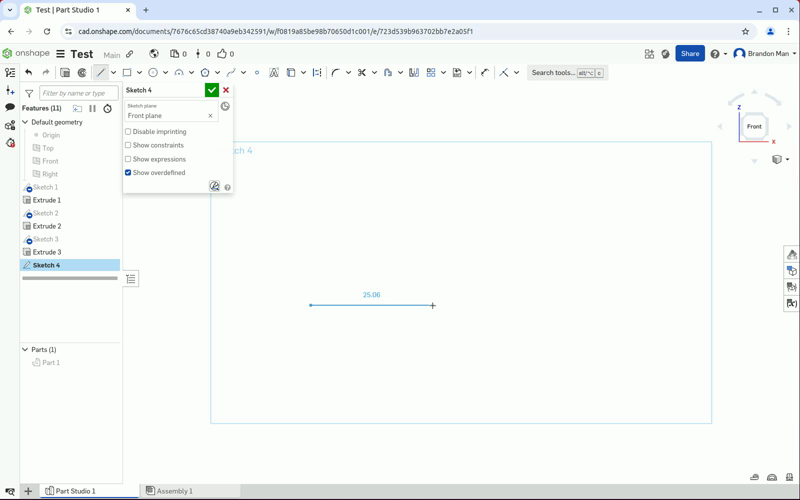
key_up(shift)
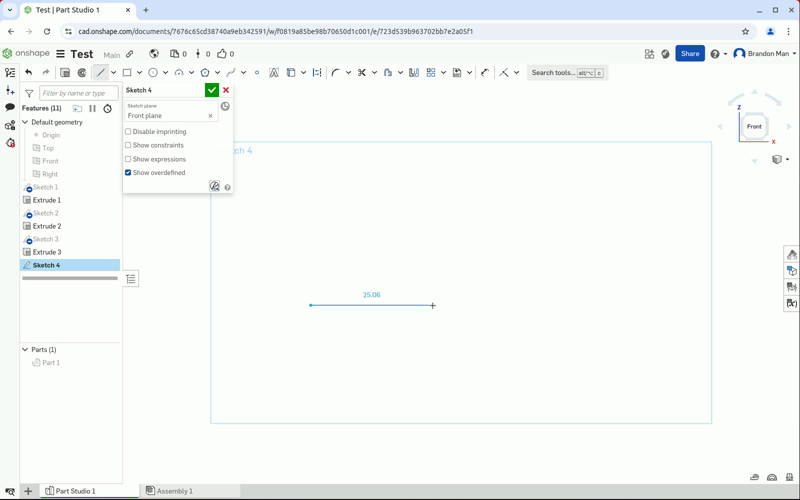
key_down(shift)
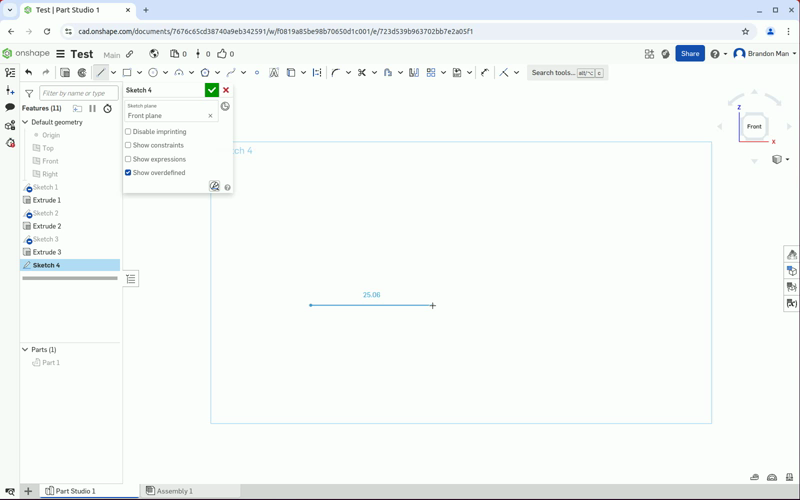
mouse_move(462, 305)
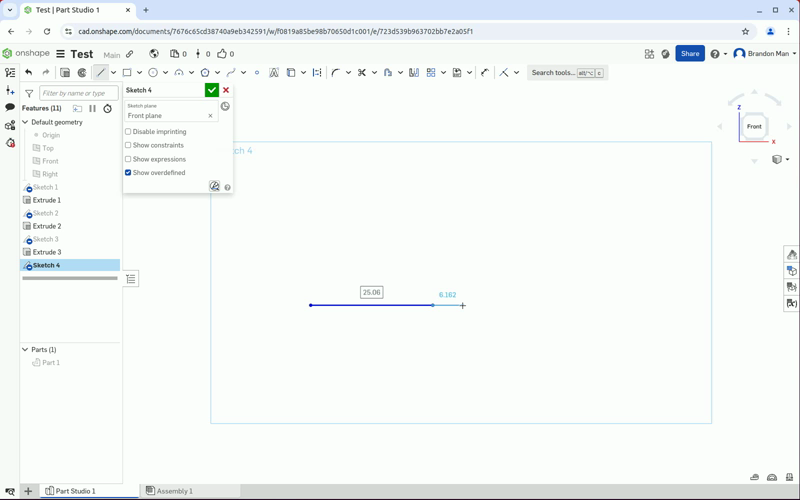
mouse_move(432, 260)
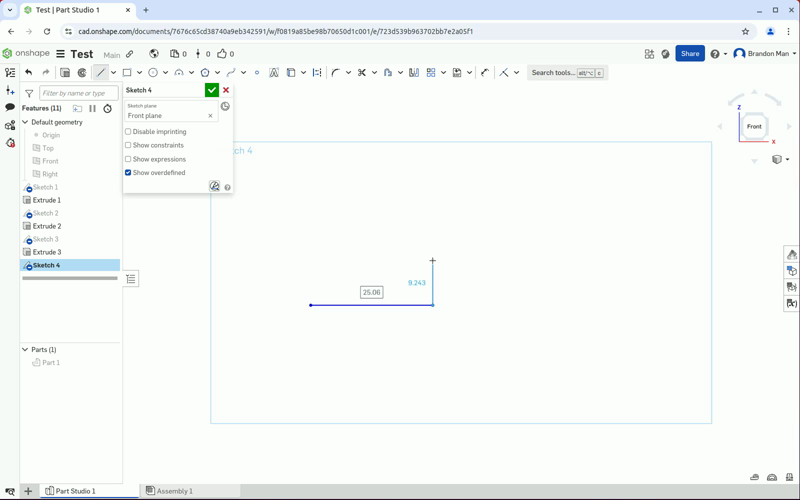
click(432, 260)
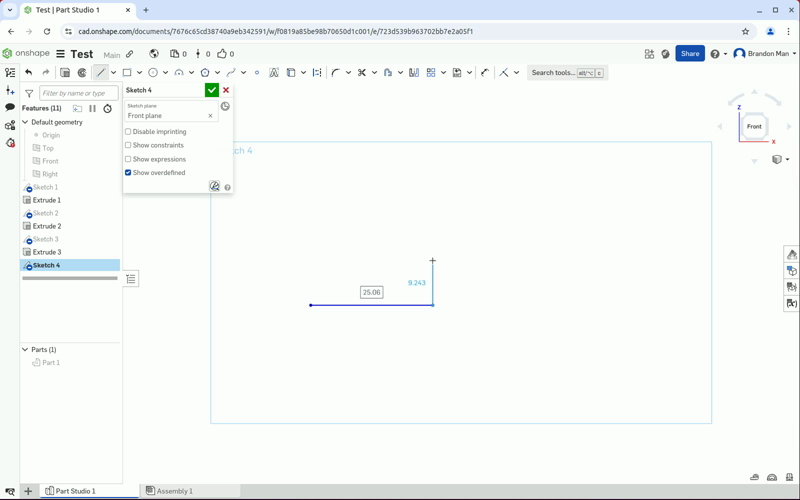
key_up(shift)
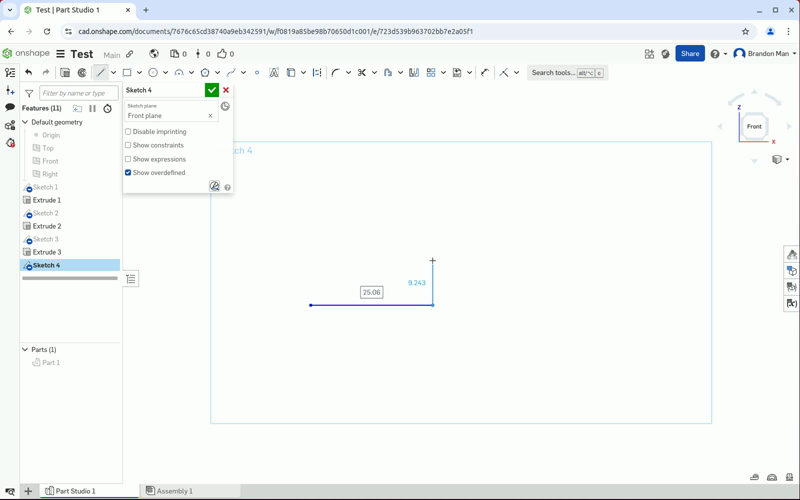
key_down(shift)
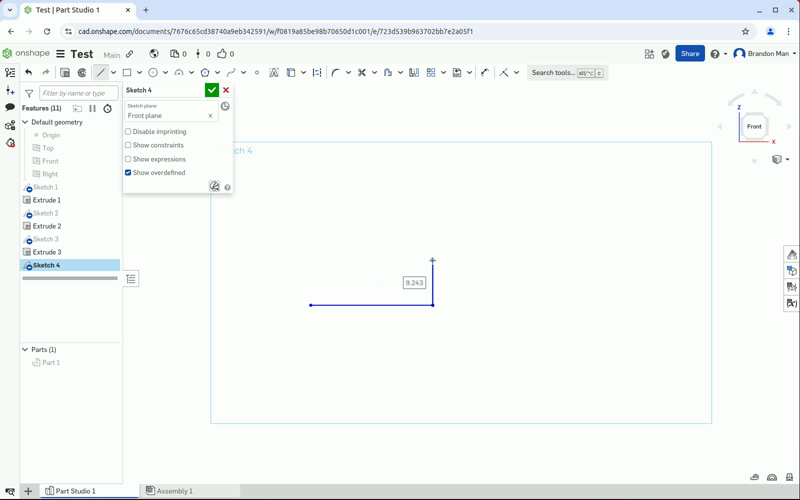
mouse_move(310, 260)
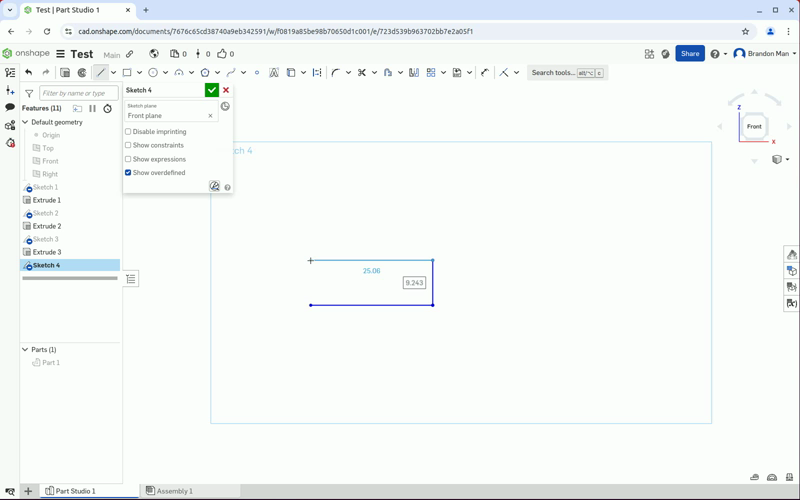
click(310, 260)
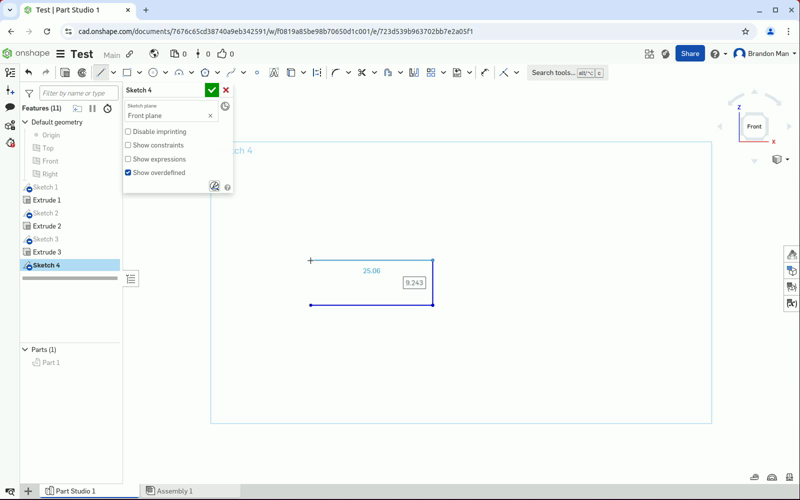
key_up(shift)
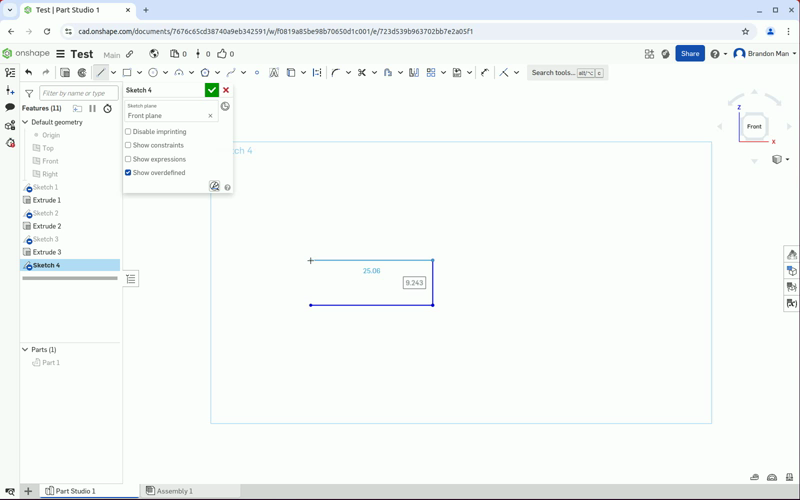
mouse_move(340, 260)
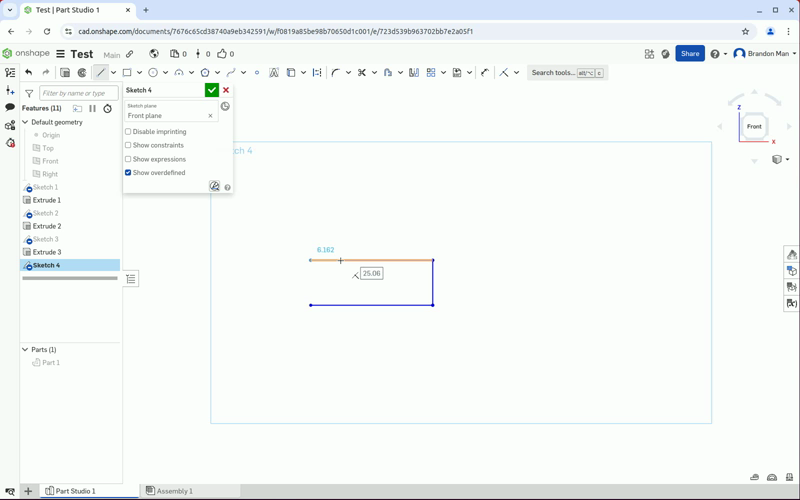
key_down(shift)
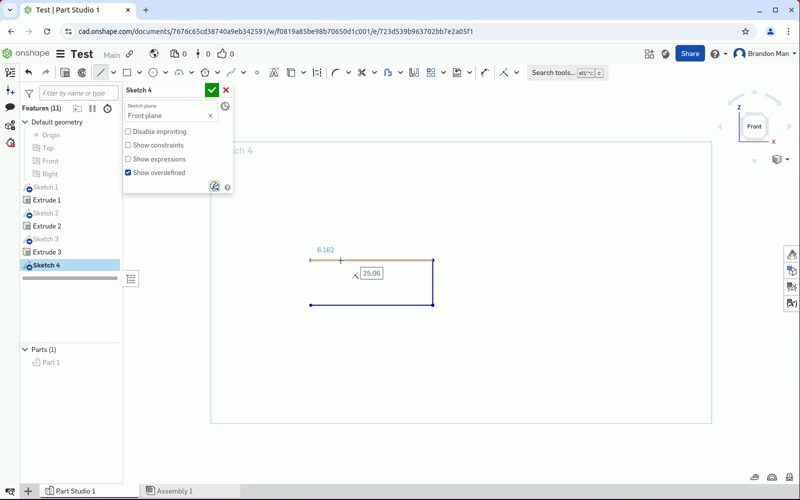
mouse_move(310, 305)
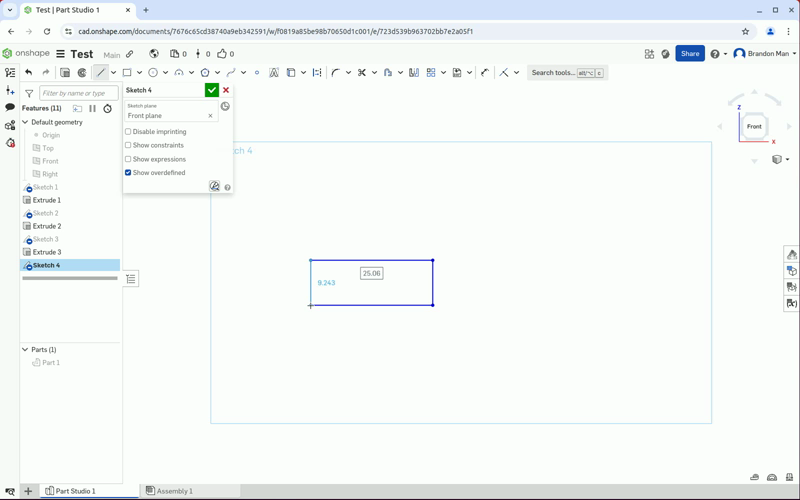
key_up(shift)
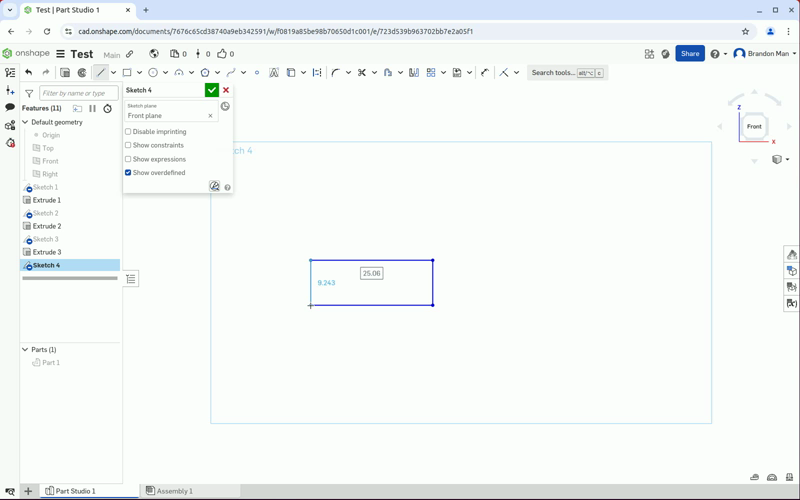
click(310, 305)
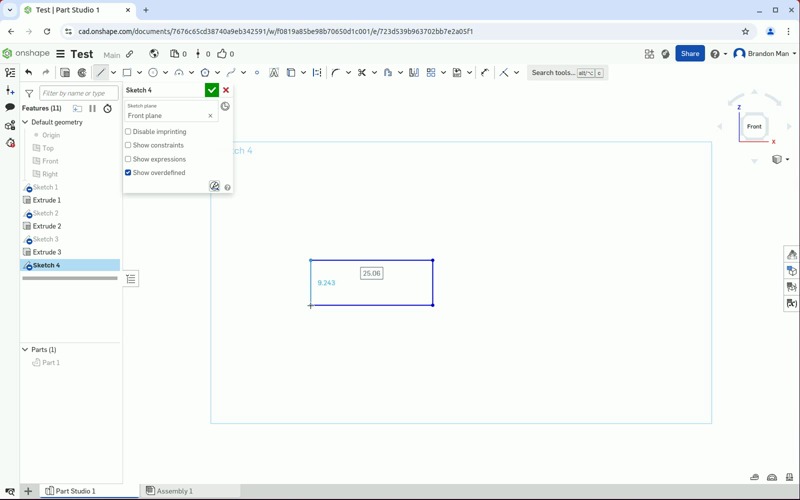
key(esc)
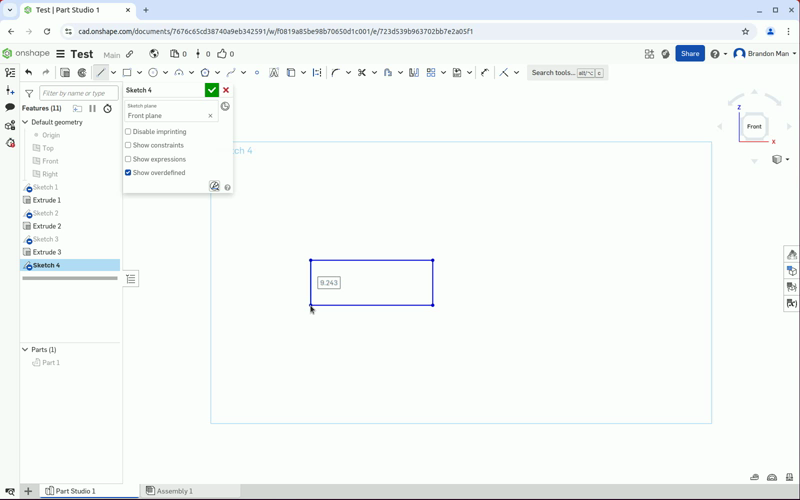
mouse_move(379, 267)
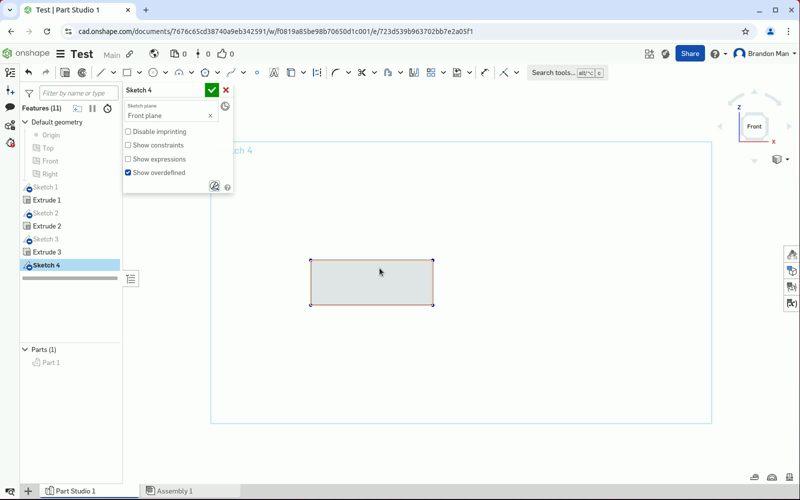
click(379, 267)
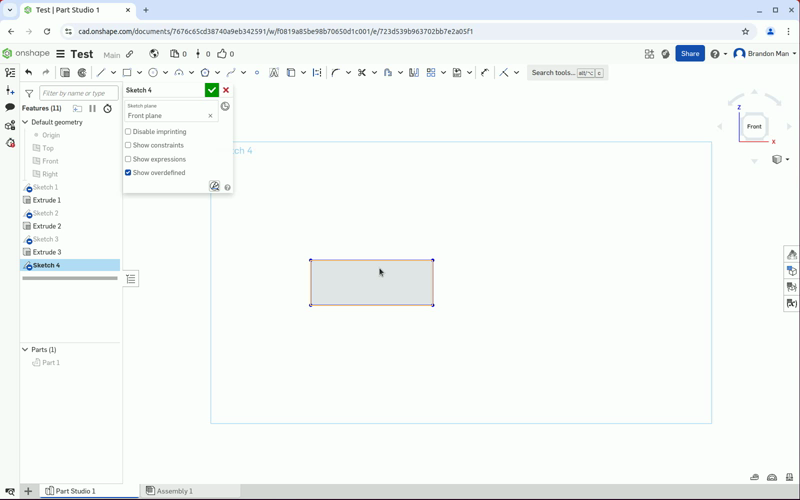
mouse_move(73, 352)
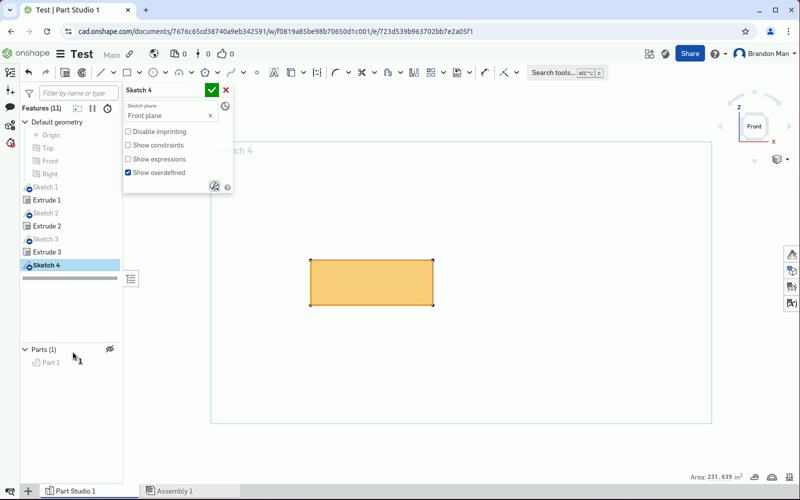
key(shift+y)
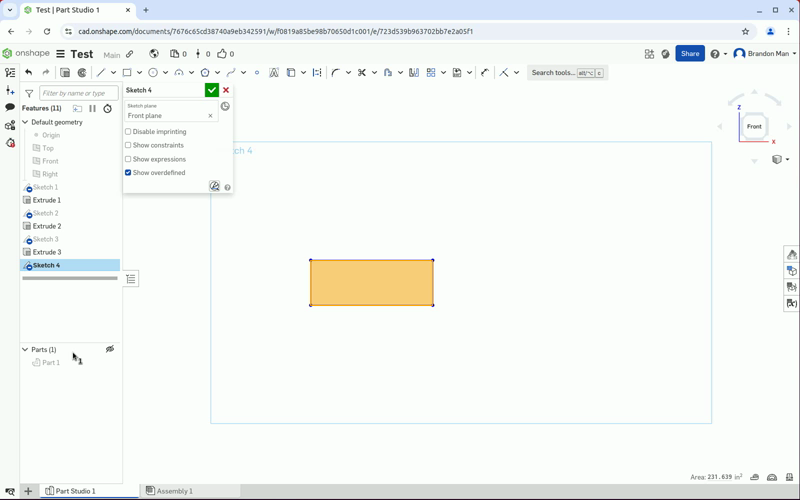
key(shift+e)
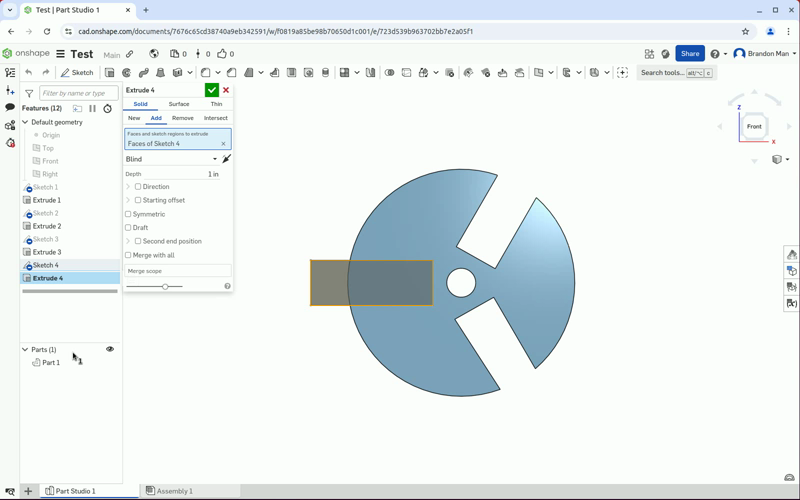
mouse_move(143, 106)
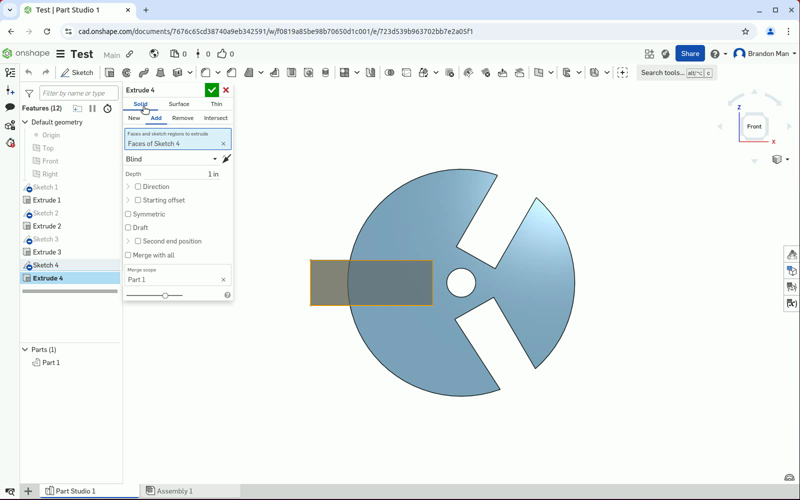
click(143, 106)
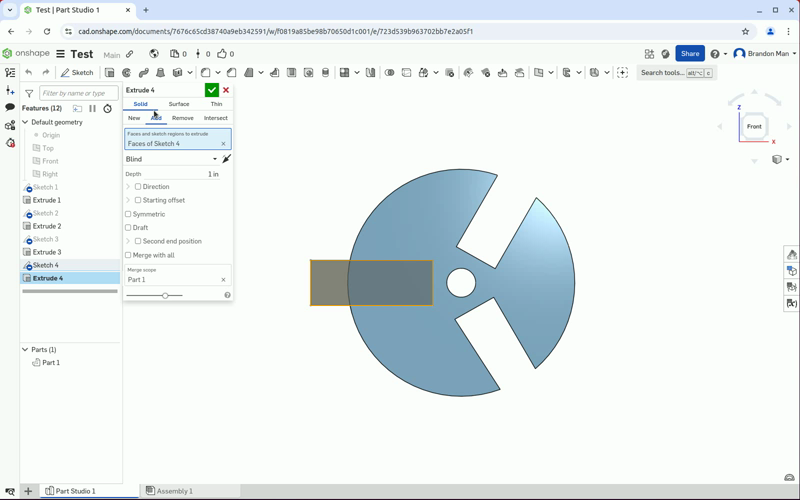
mouse_move(186, 120)
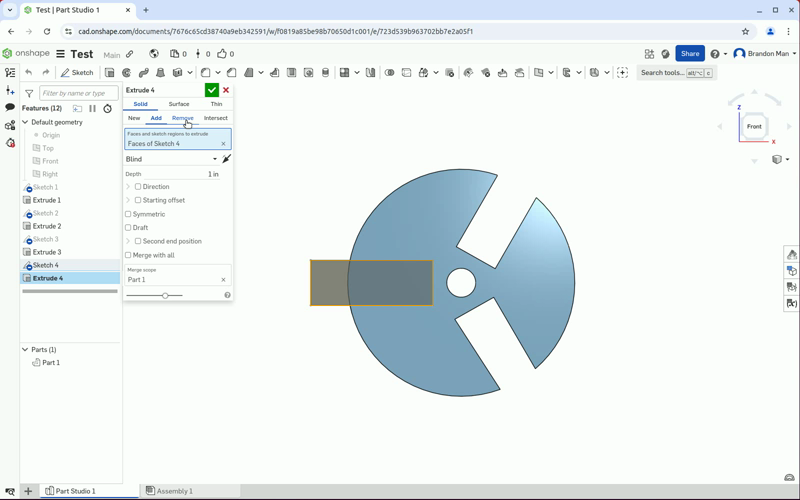
click(186, 120)
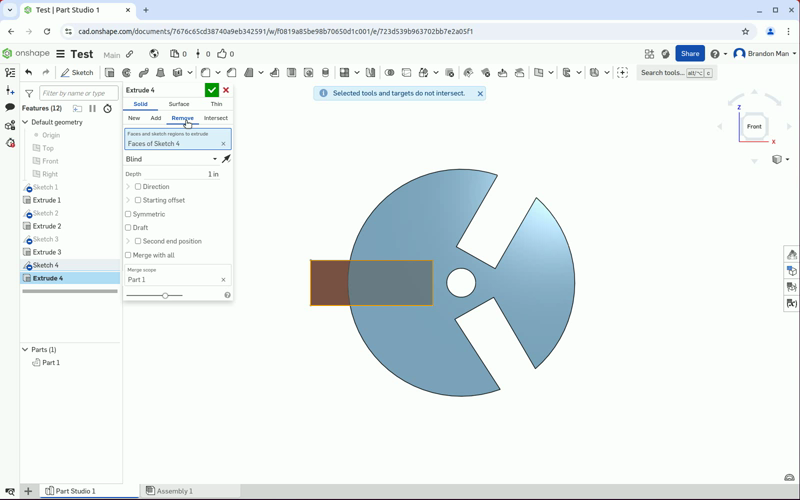
key(tab, 4)
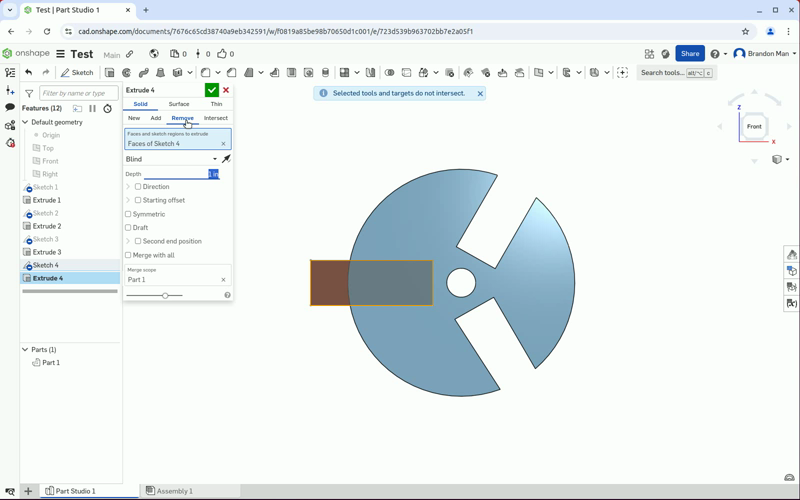
text(-23.59)
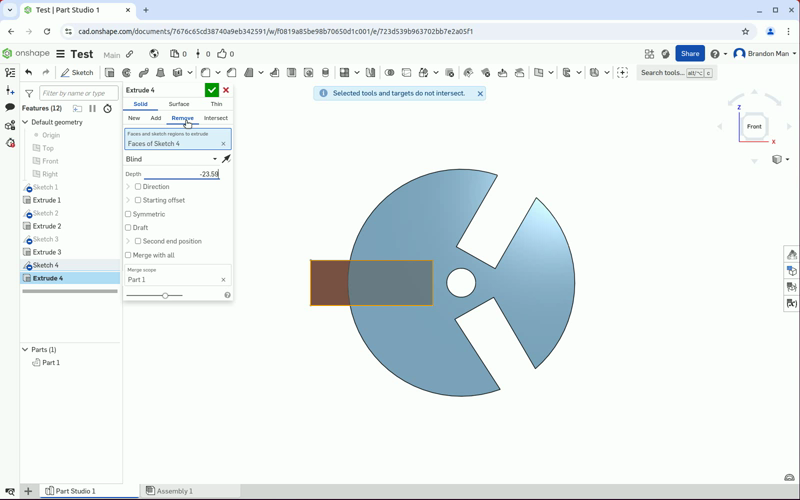
key(tab, 6)
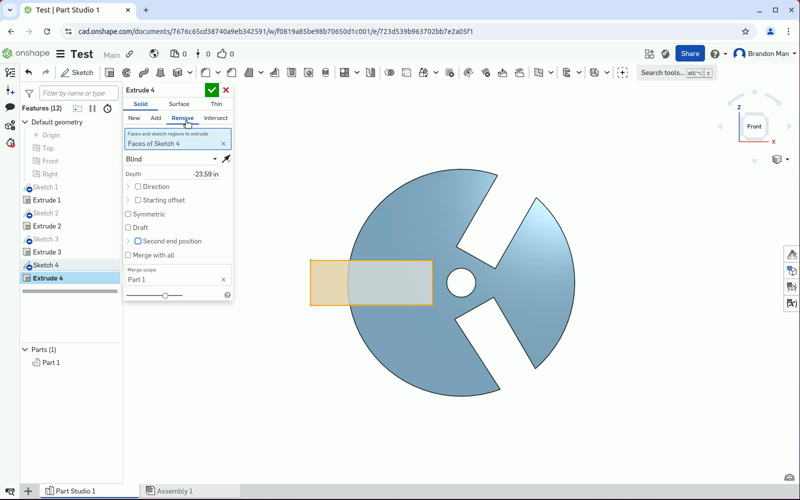
key(space)
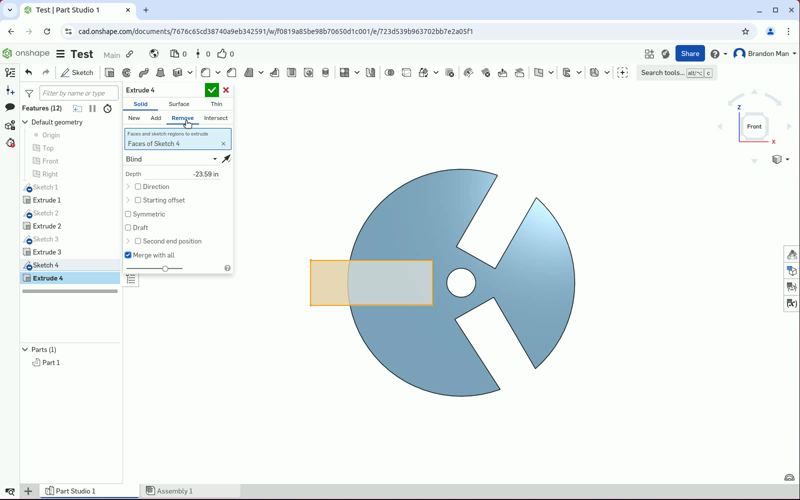
key(enter)
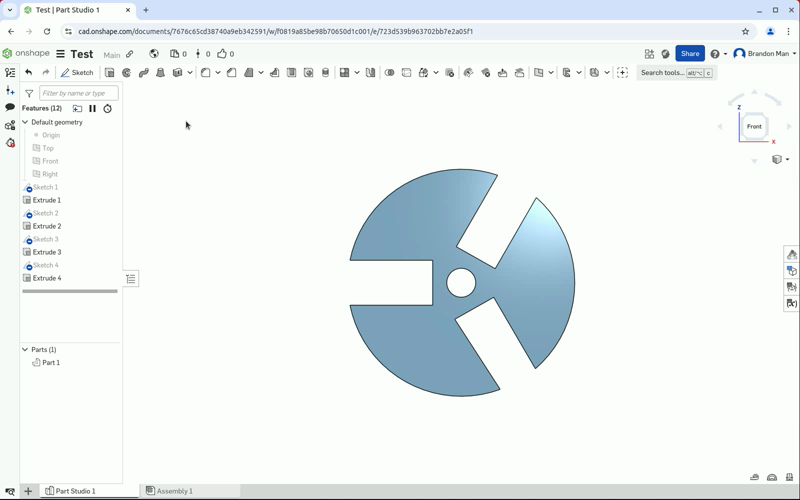
key(shift+h)
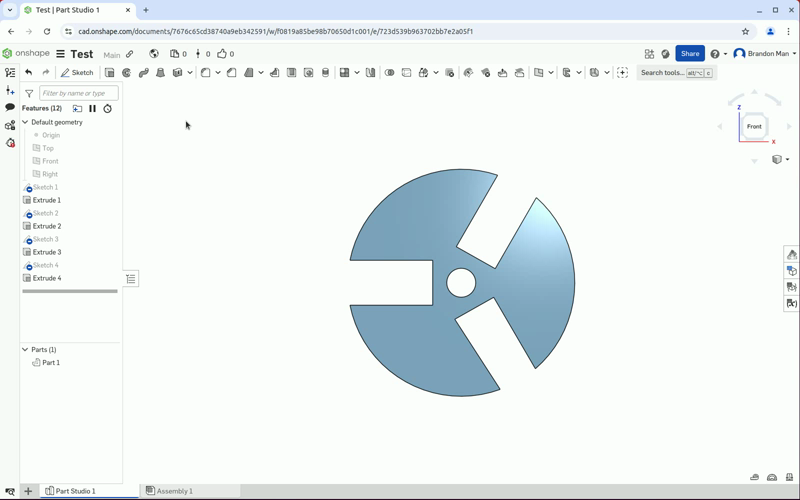
key(shift+h)
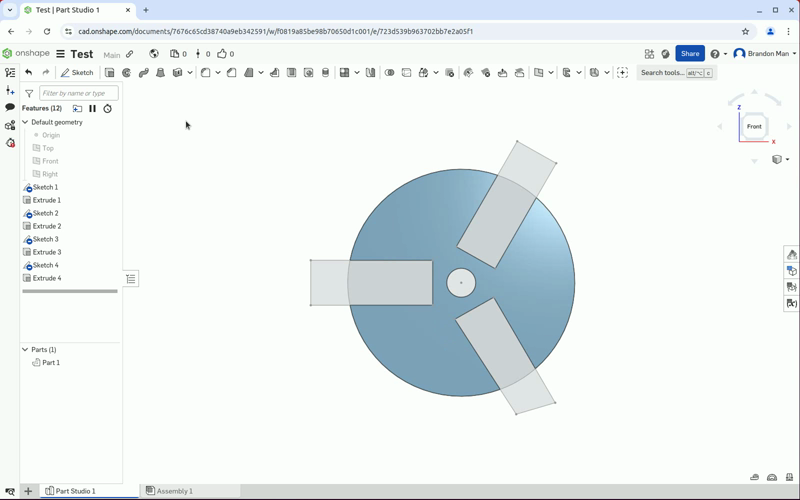
key(shift+7)
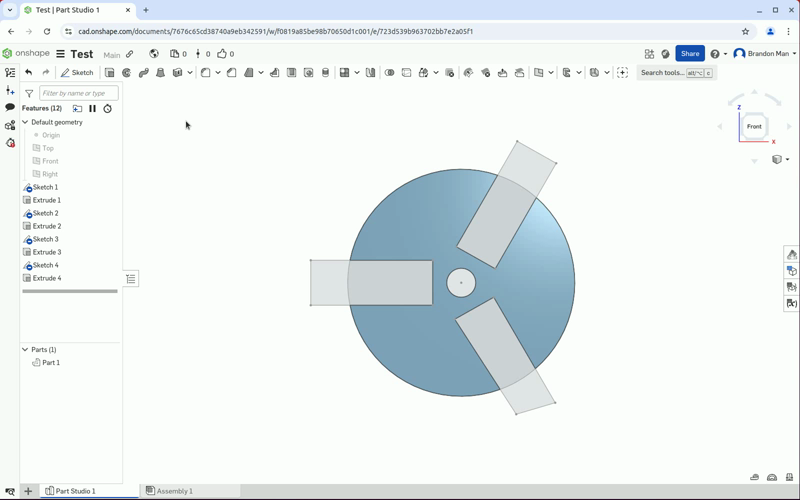
key(left, 2)
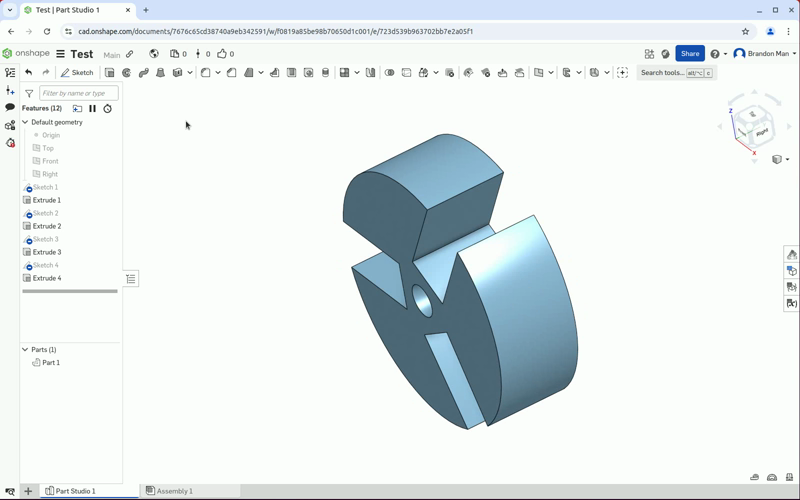
key(down, 2)
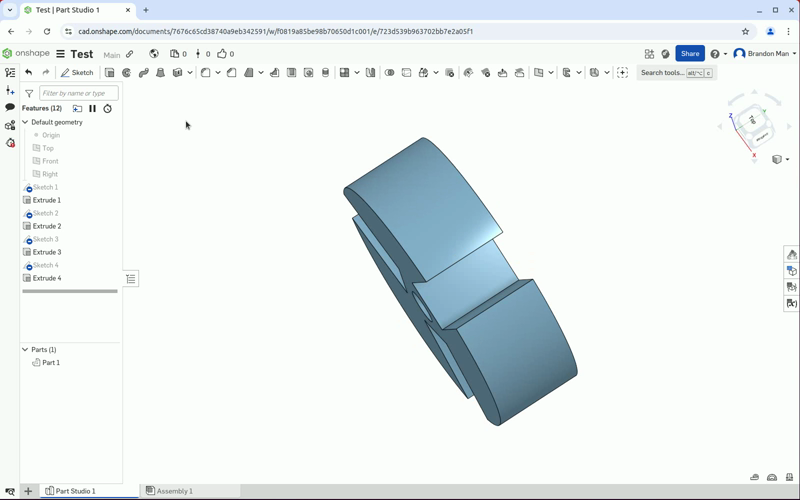
key(up, 2)
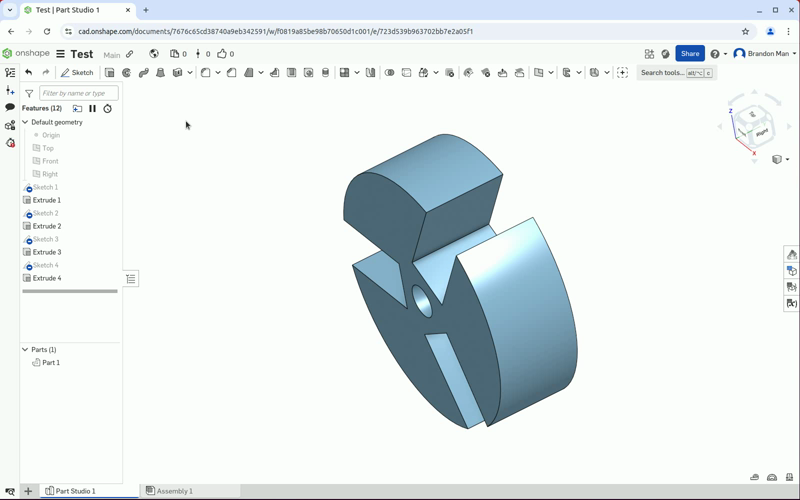
key(right, 2)
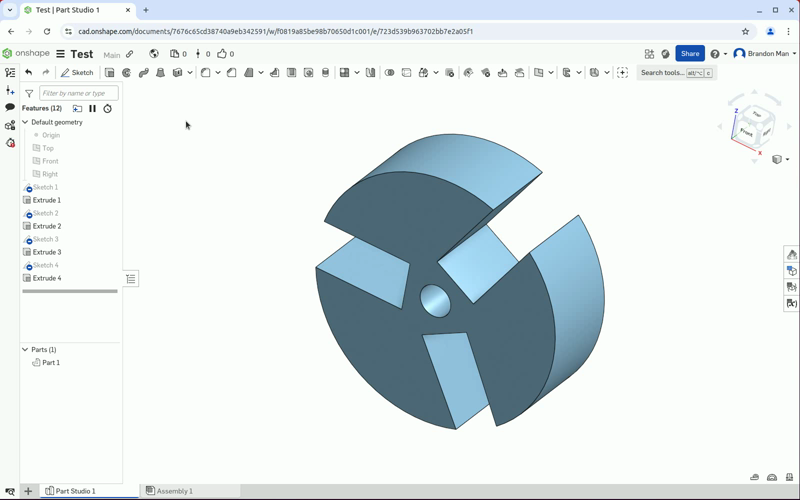
mouse_move(73, 189)
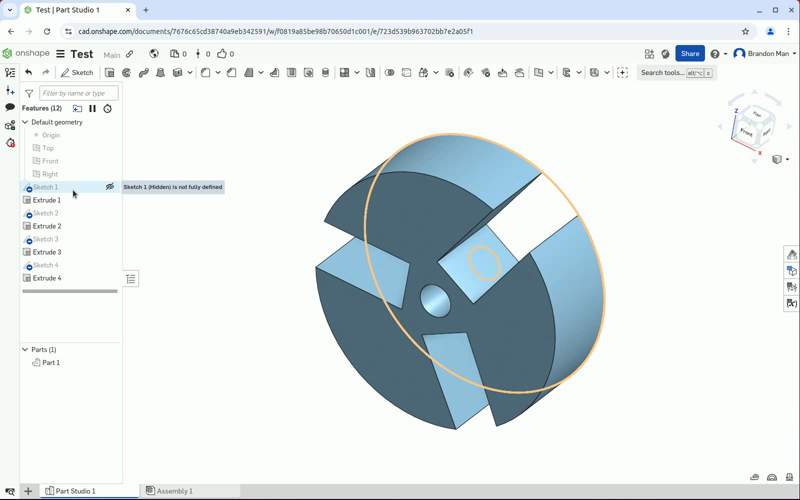
click(73, 189)